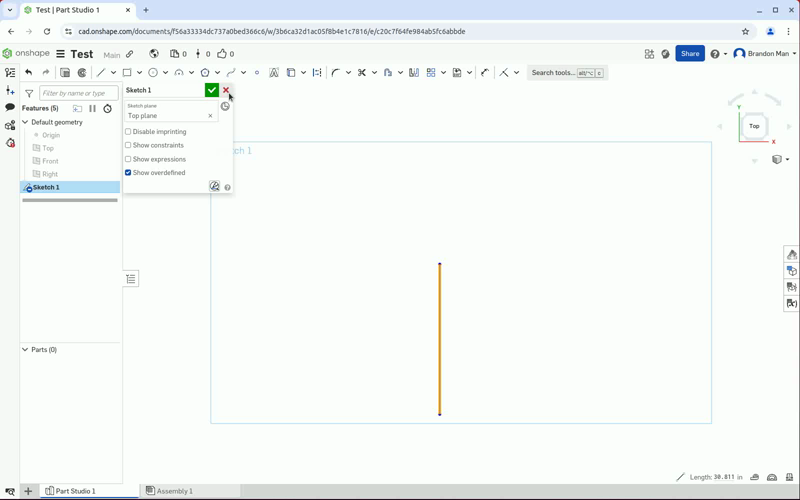
key(shift+h)
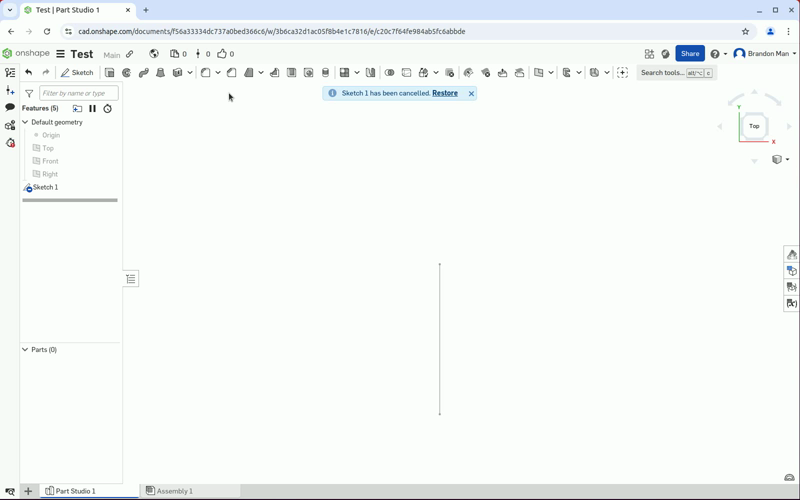
mouse_move(73, 352)
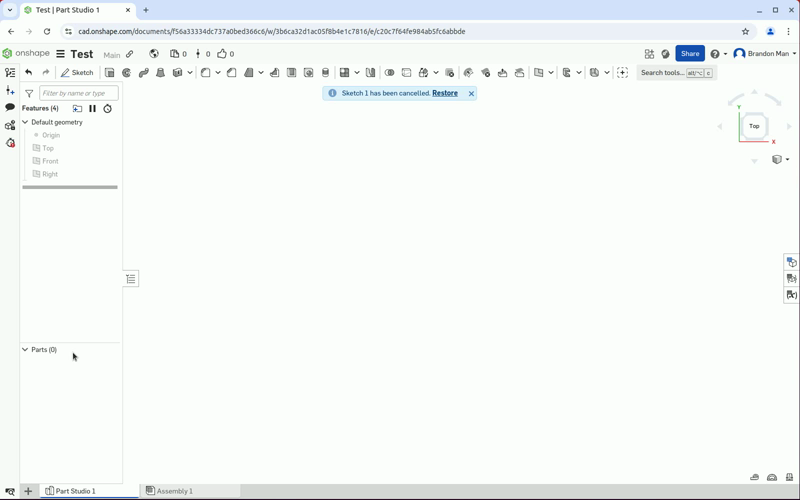
key(y)
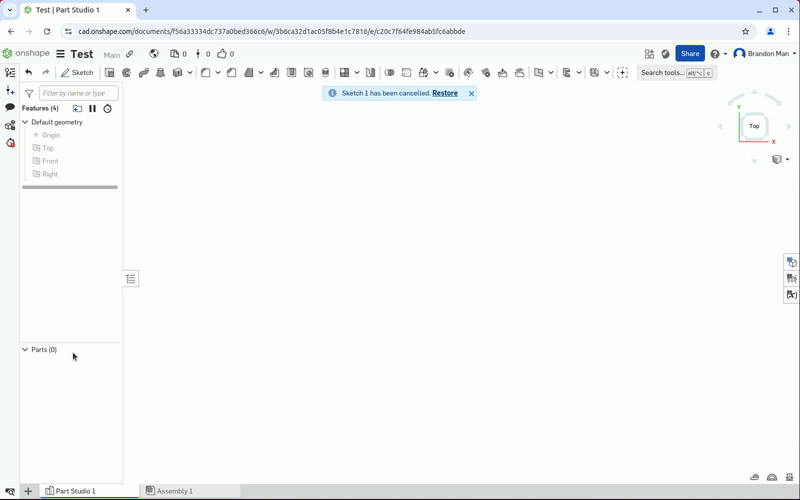
key(shift+p)
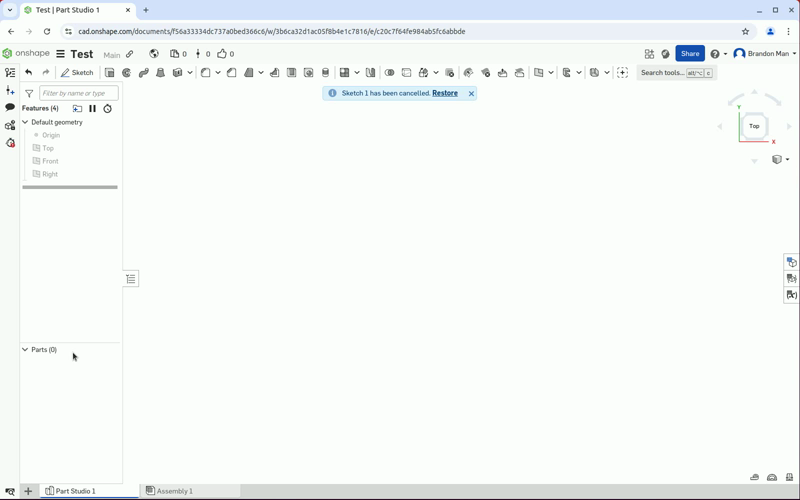
key(space)
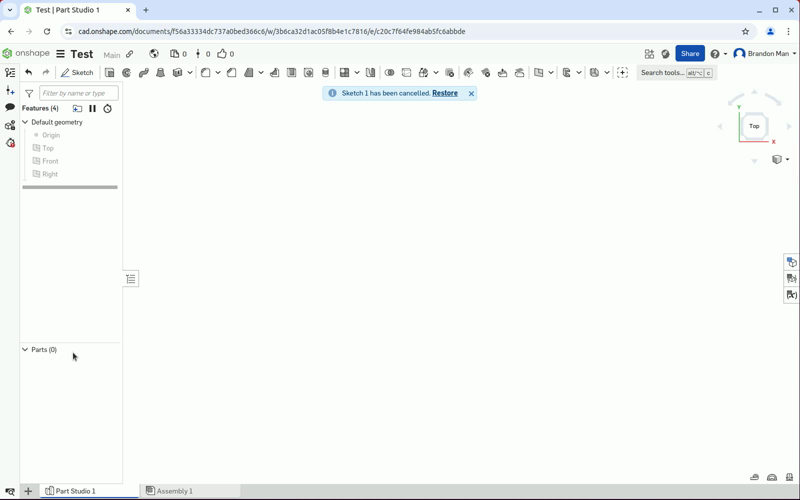
key_down(shift)
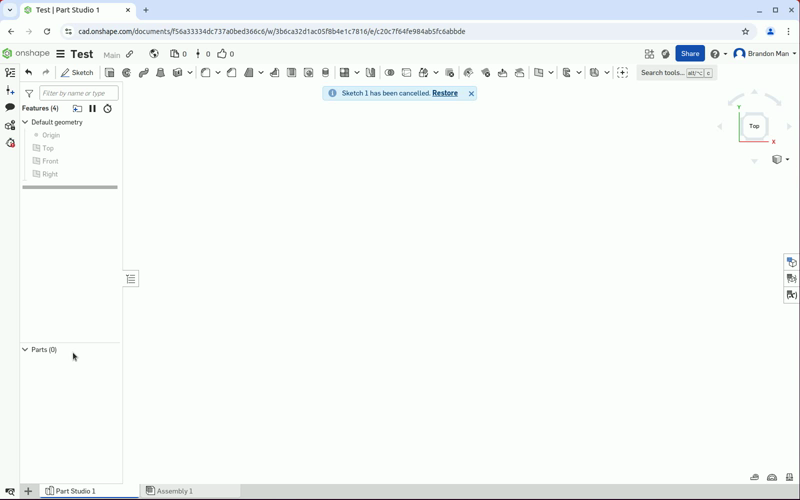
key(up)
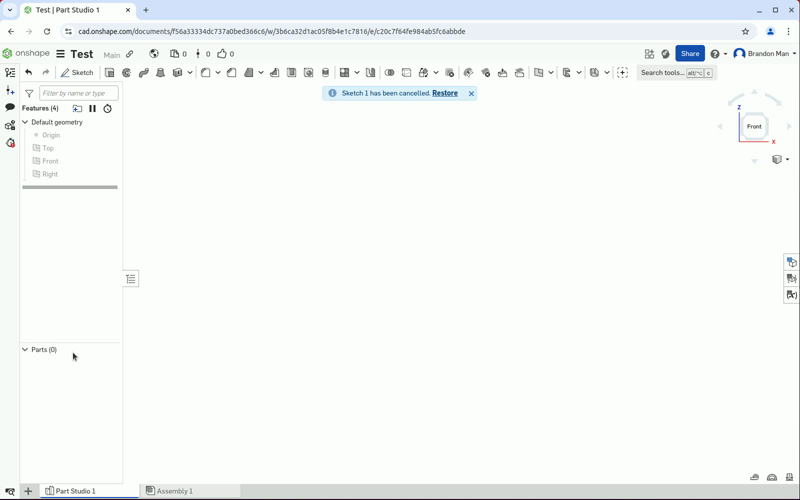
key_up(shift)
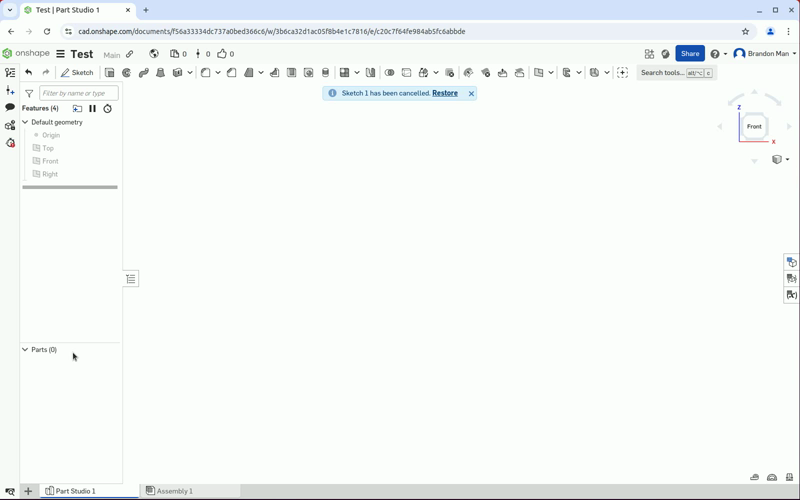
mouse_move(73, 352)
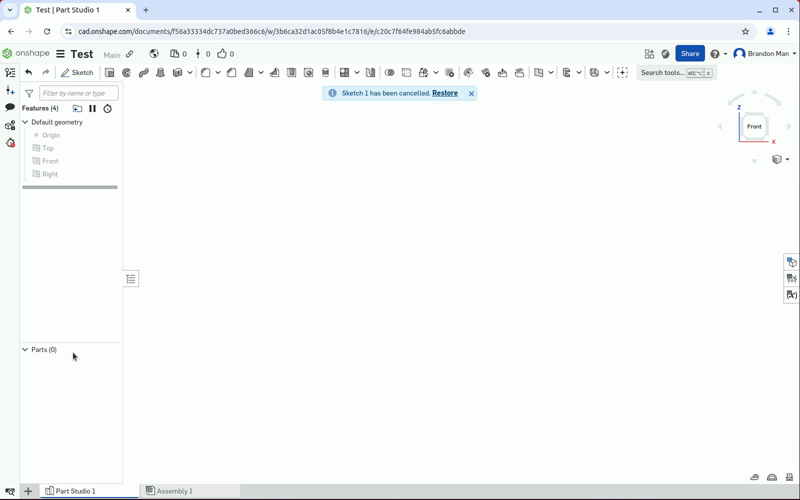
key(shift+y)
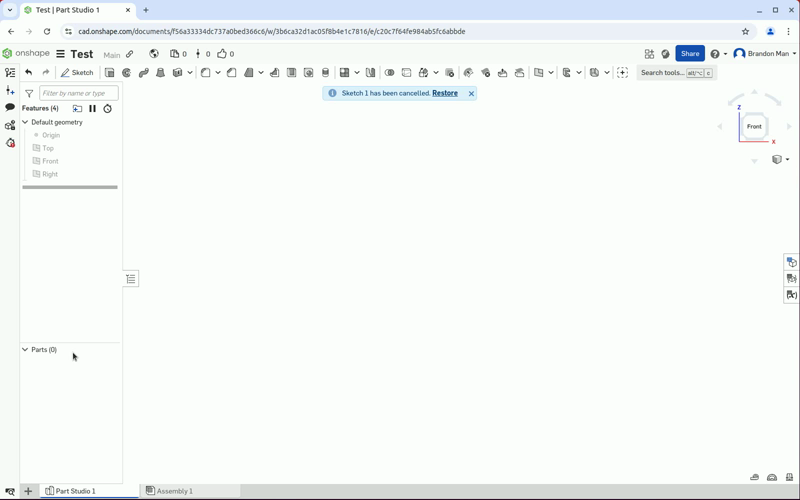
key(shift+s)
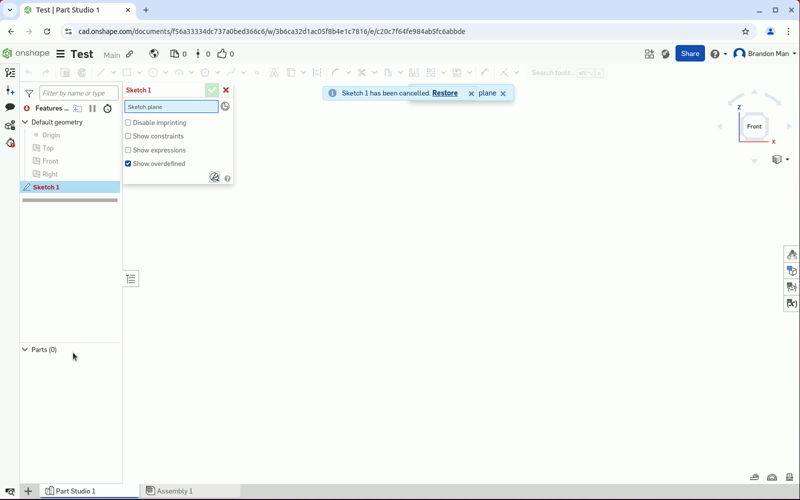
mouse_move(73, 163)
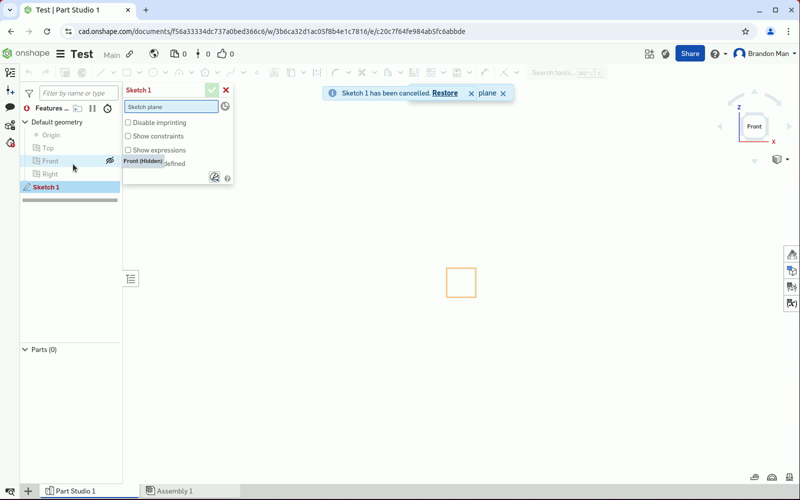
click(73, 163)
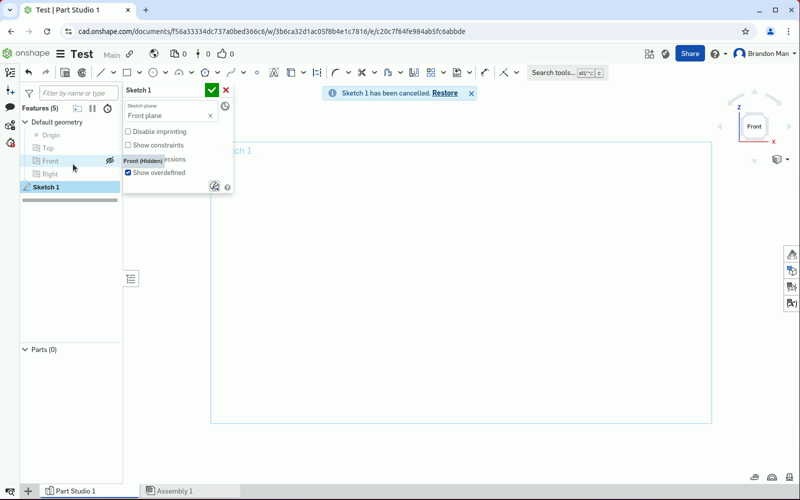
mouse_move(73, 352)
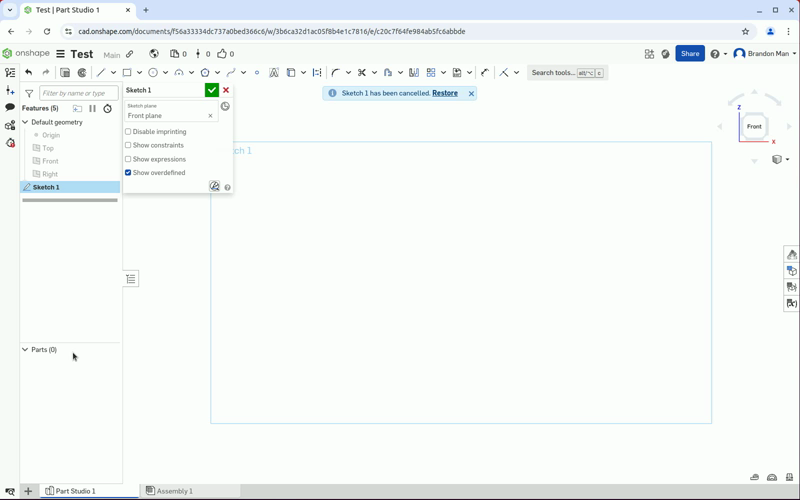
key(y)
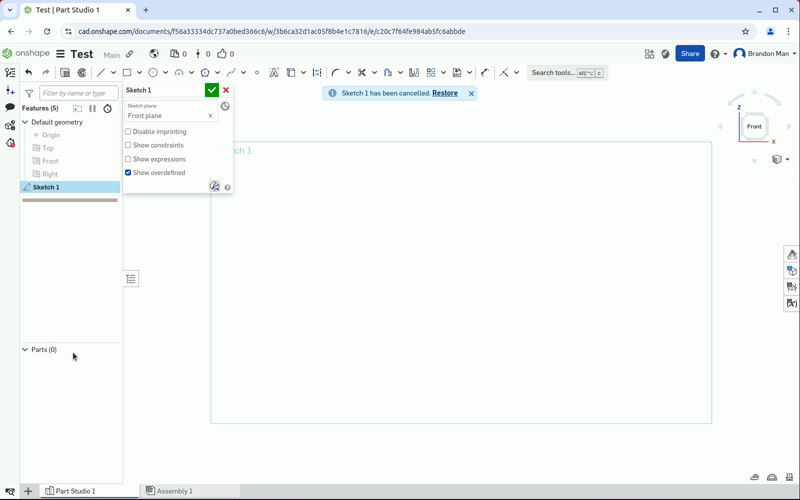
key(l)
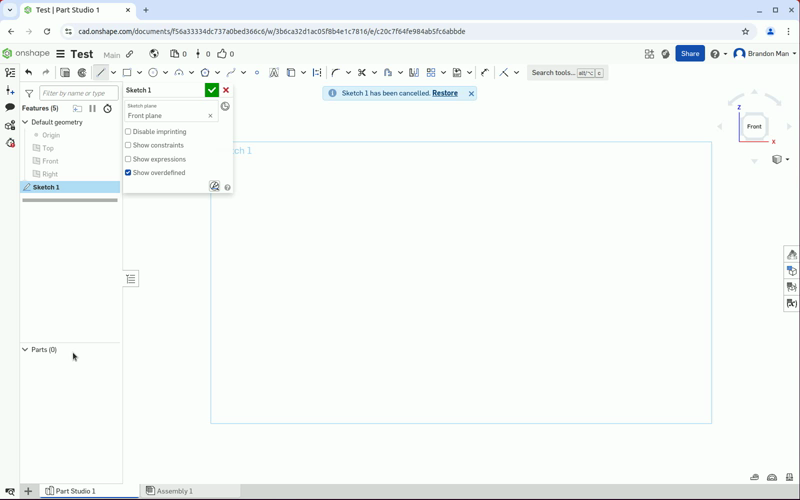
key_down(shift)
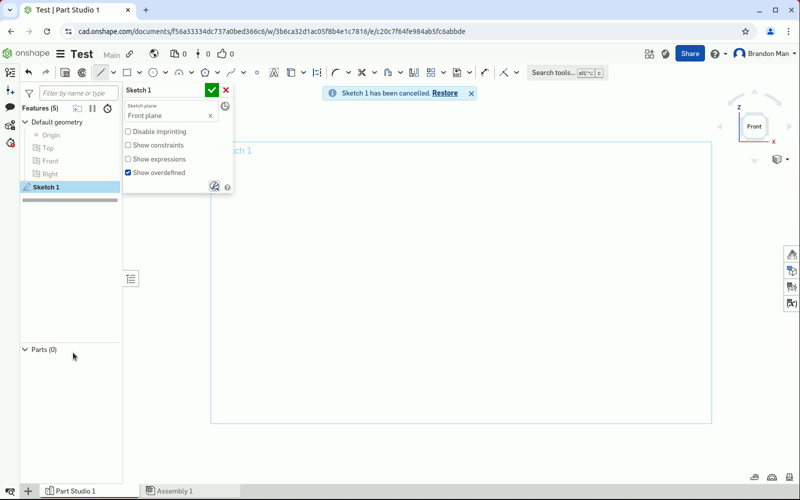
mouse_move(457, 288)
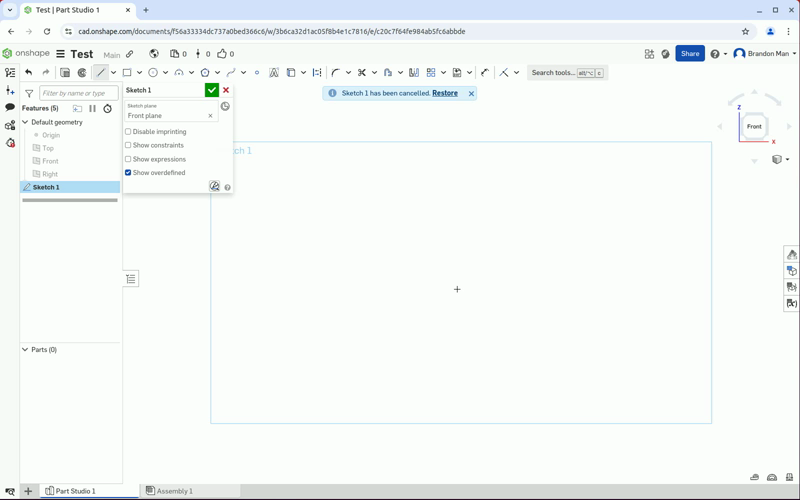
click(457, 288)
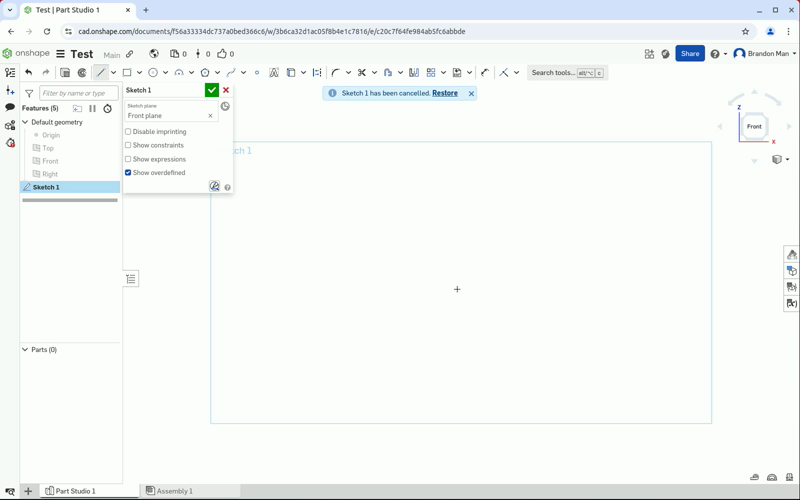
key_up(shift)
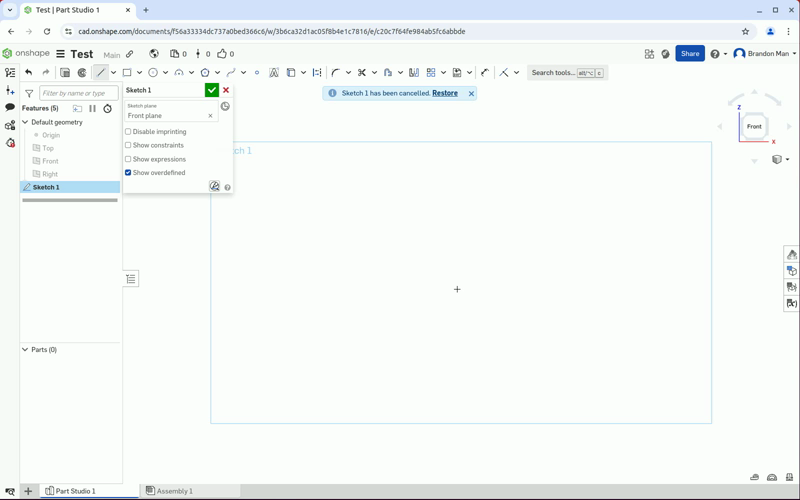
key_down(shift)
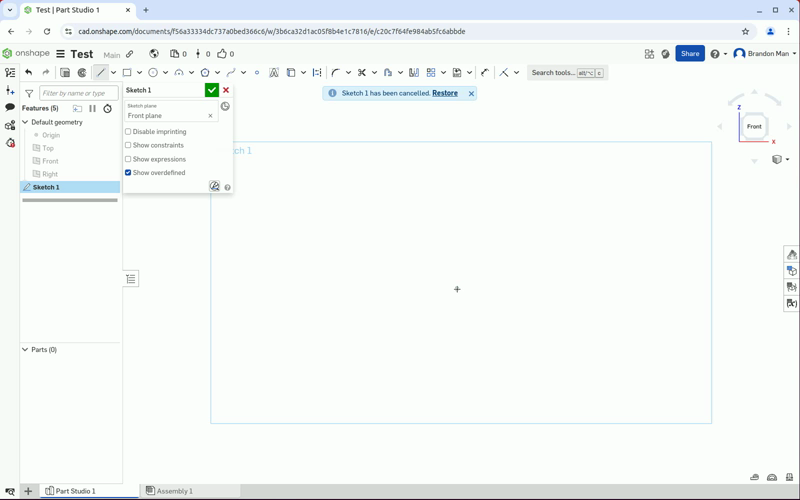
mouse_move(487, 288)
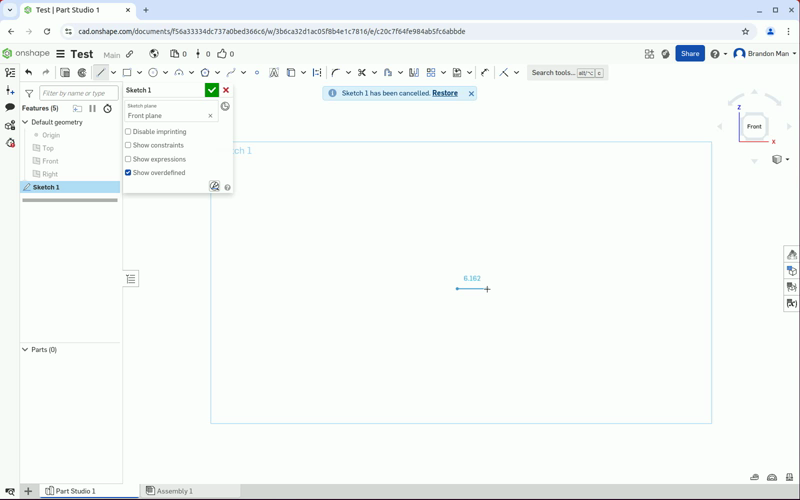
mouse_move(463, 288)
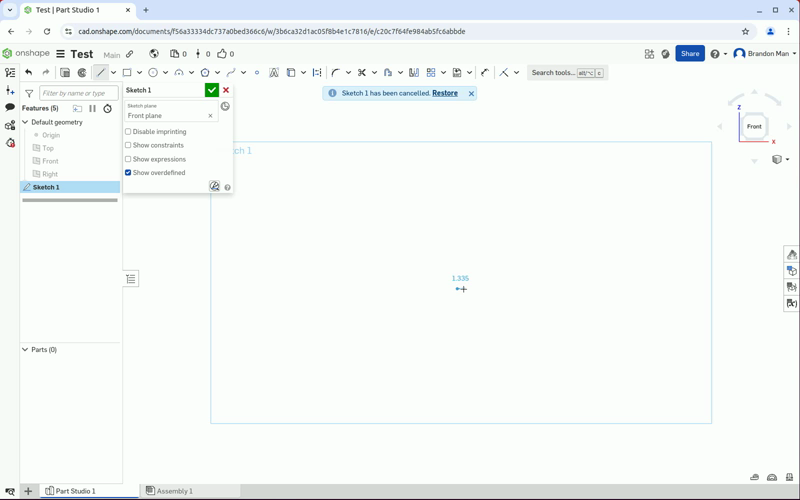
scroll(6)
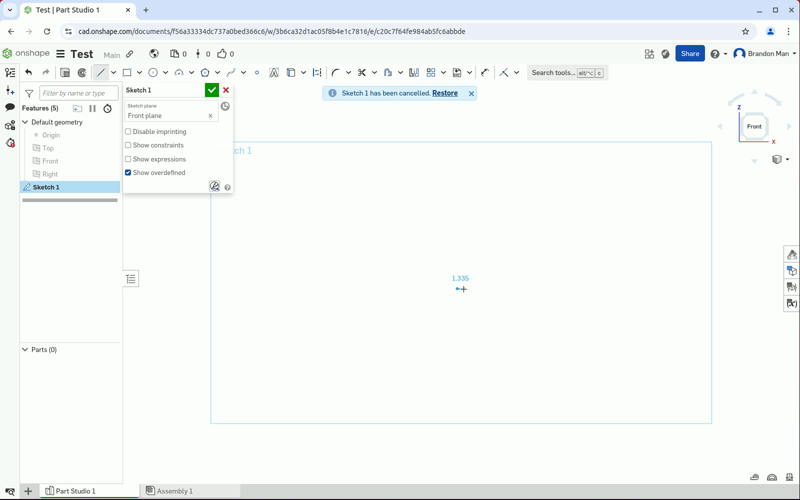
scroll(6)
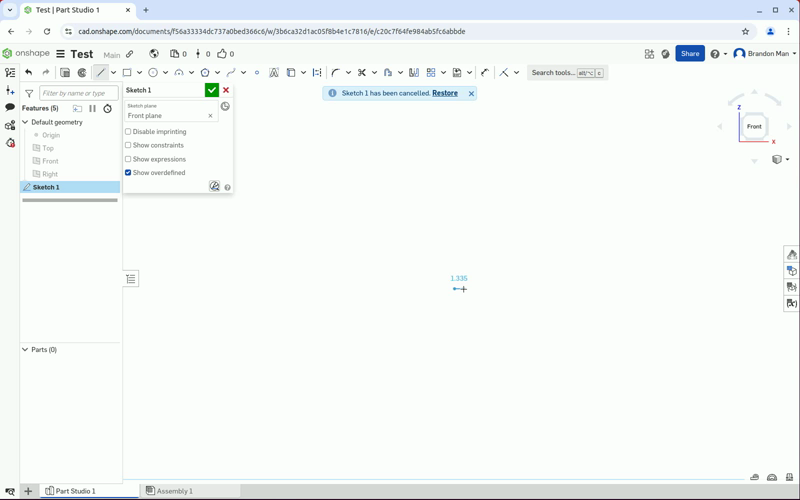
scroll(6)
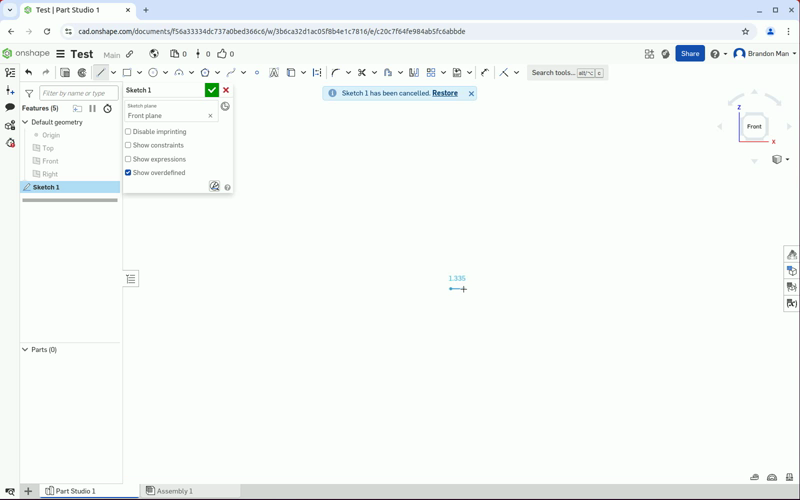
scroll(6)
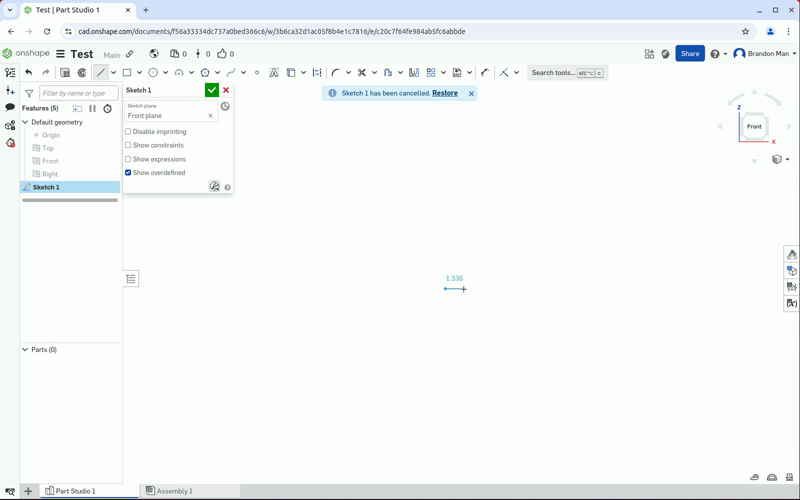
scroll(6)
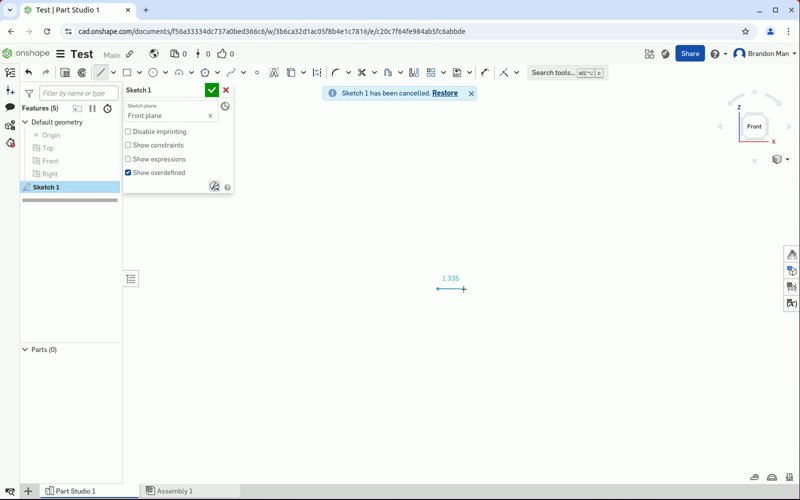
scroll(6)
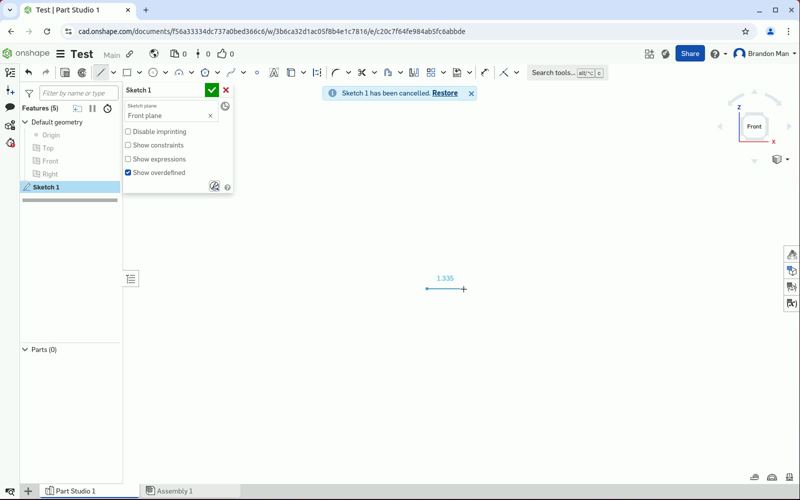
scroll(6)
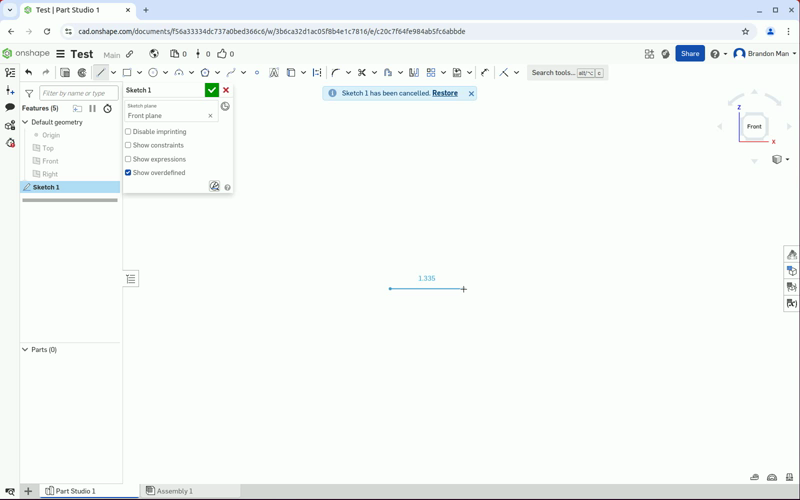
click(463, 288)
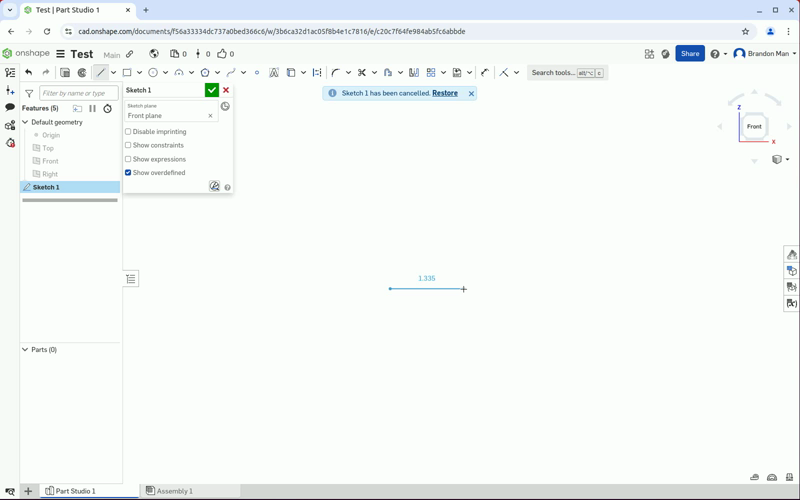
scroll(-6)
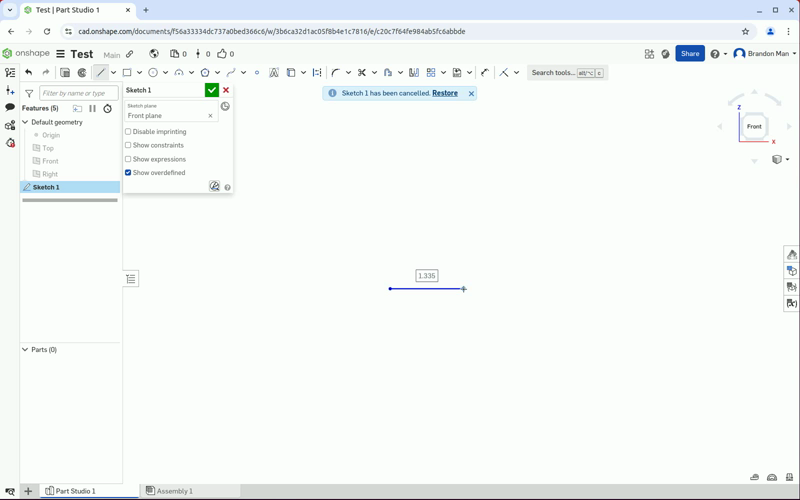
scroll(-6)
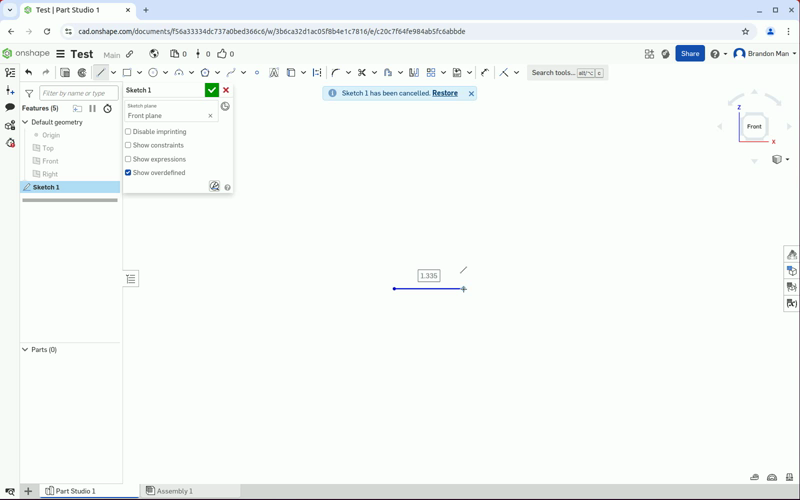
scroll(-6)
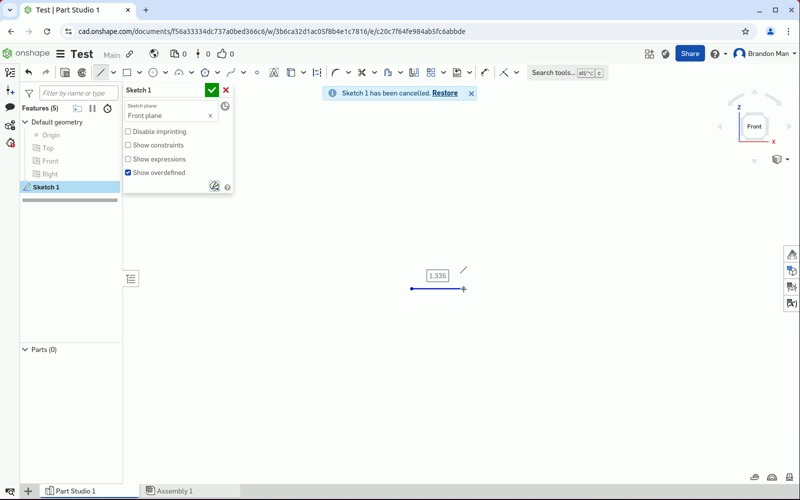
scroll(-6)
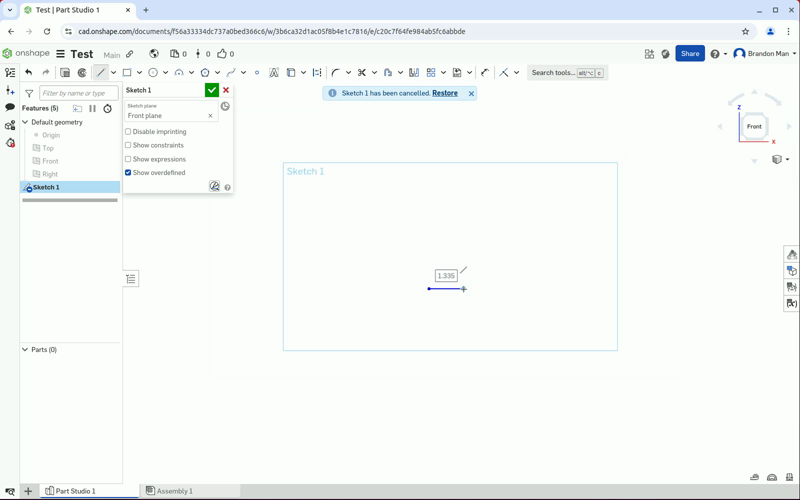
scroll(-6)
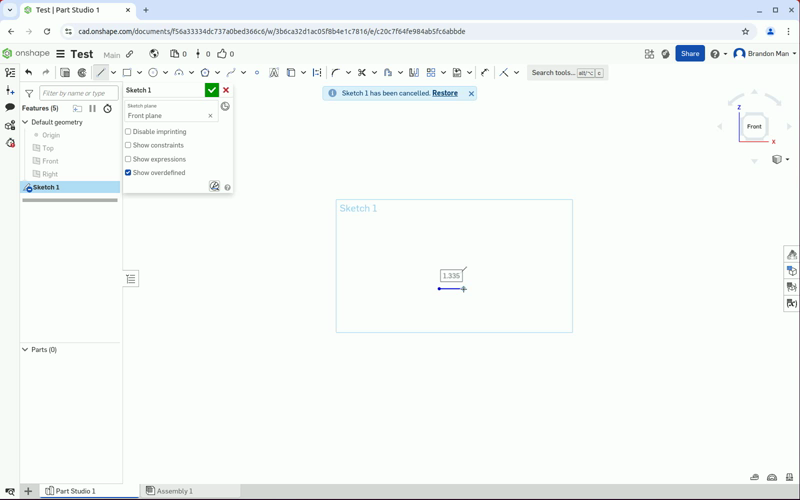
scroll(-6)
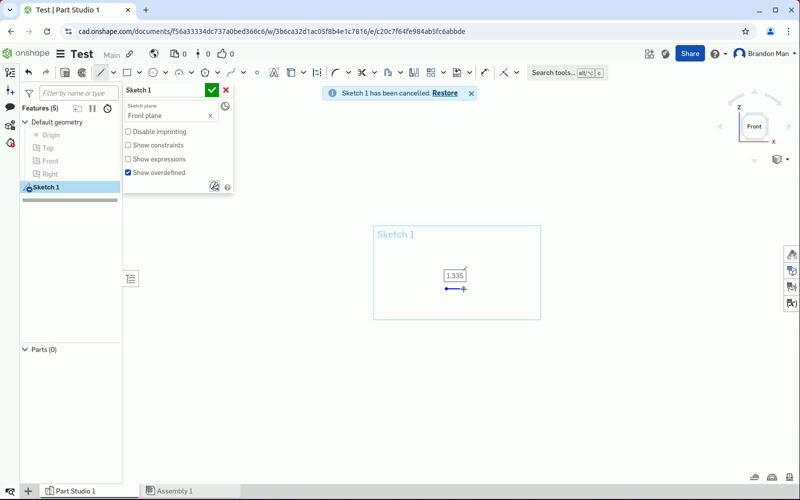
scroll(-6)
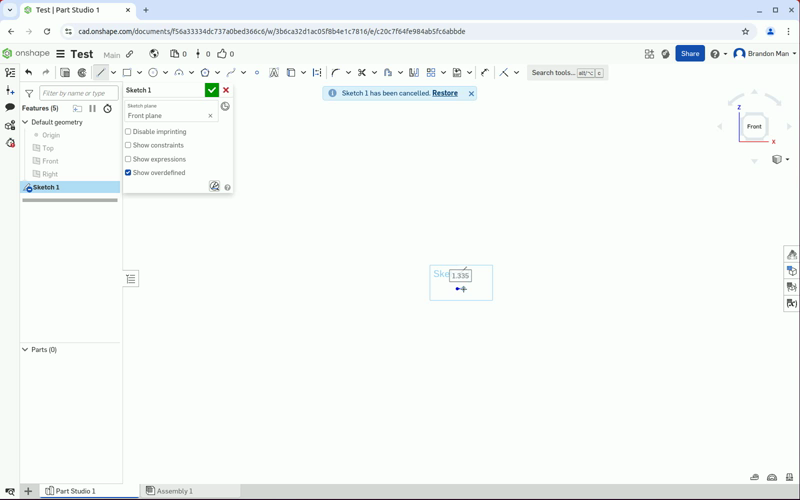
key_up(shift)
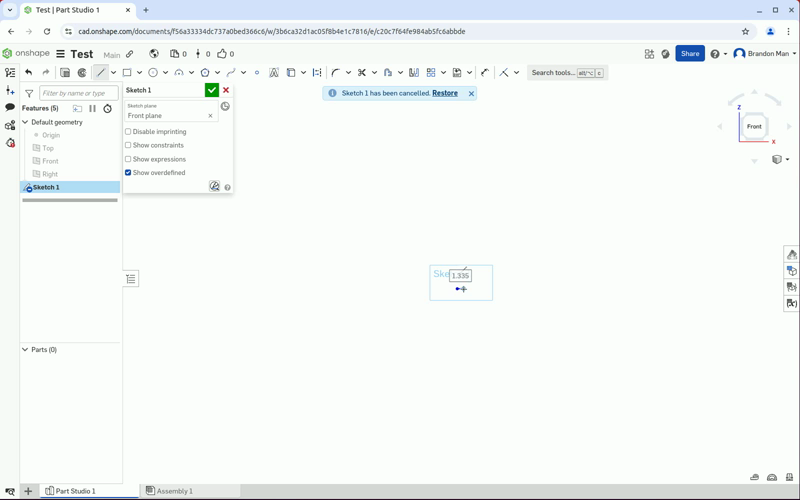
key_down(shift)
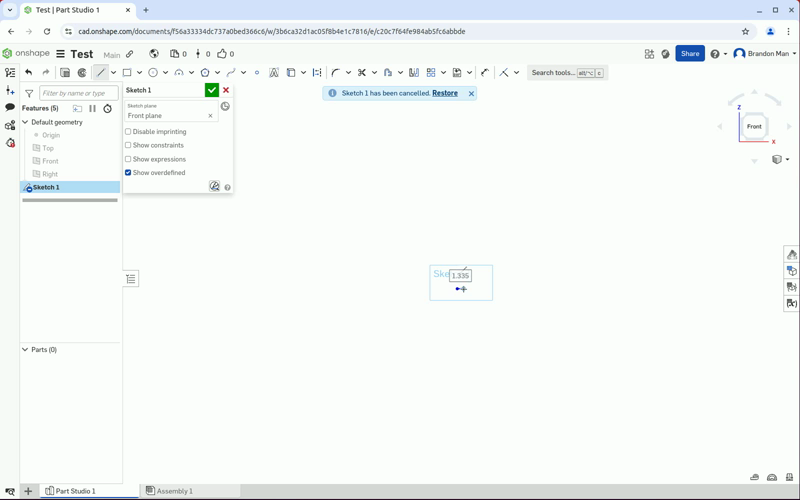
mouse_move(493, 288)
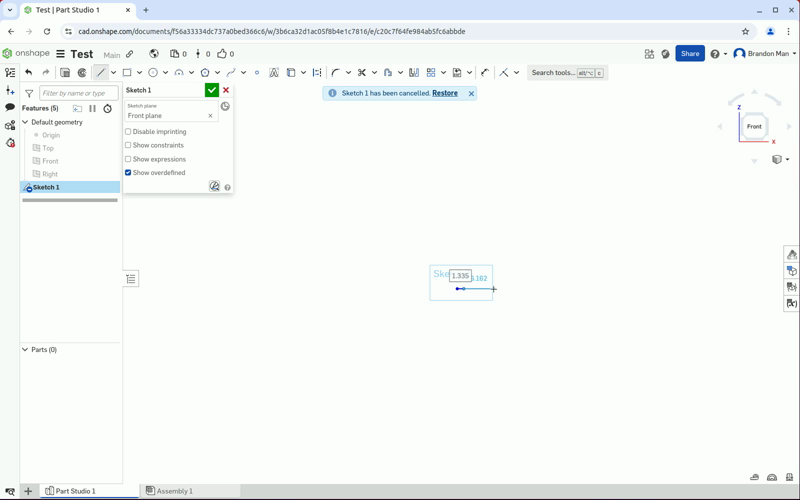
mouse_move(463, 276)
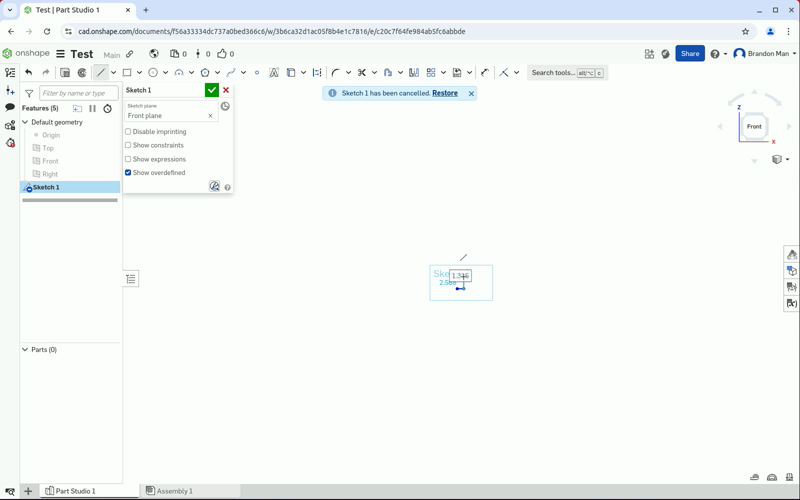
click(463, 276)
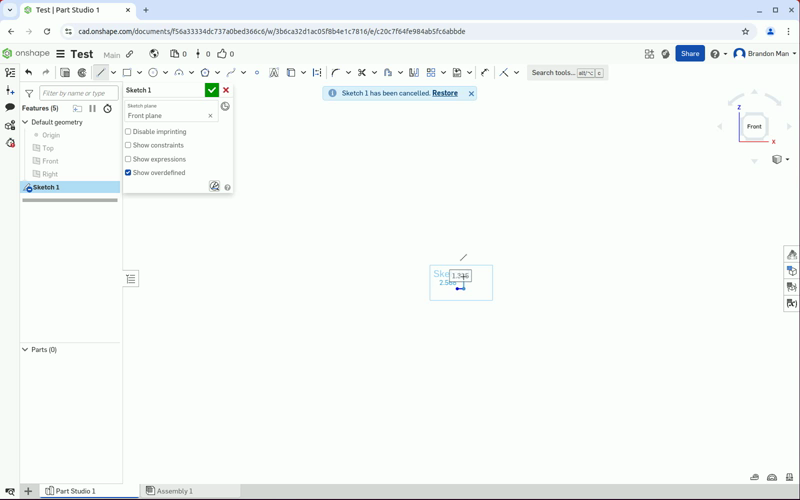
key_up(shift)
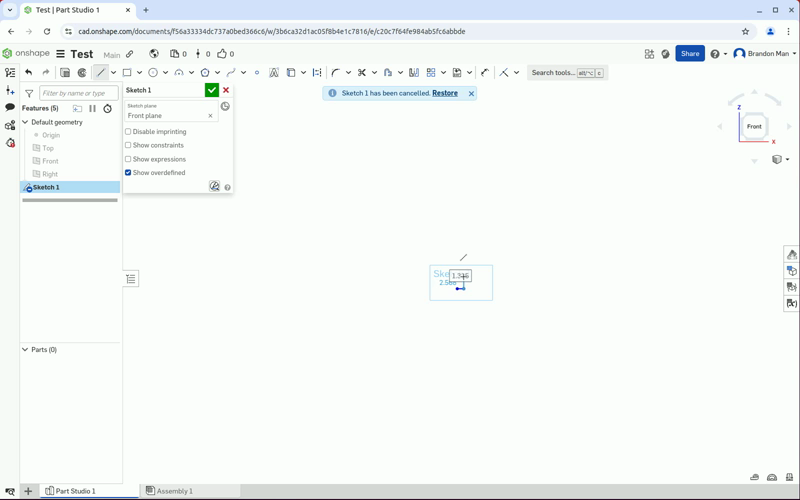
key_down(shift)
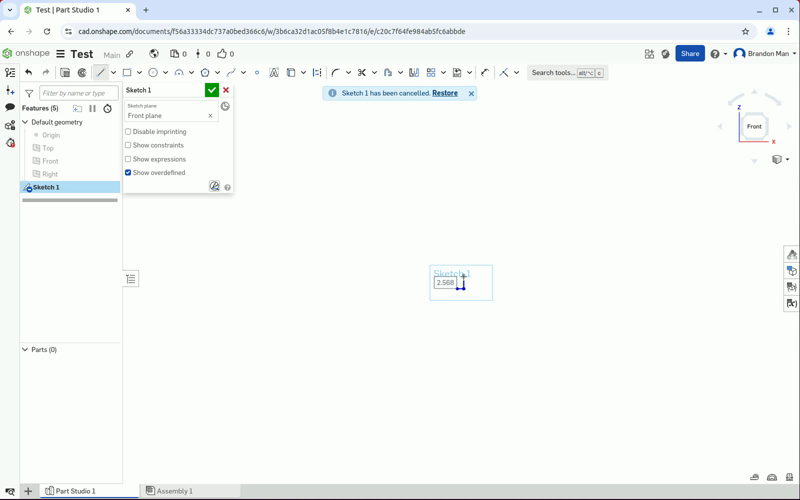
mouse_move(493, 276)
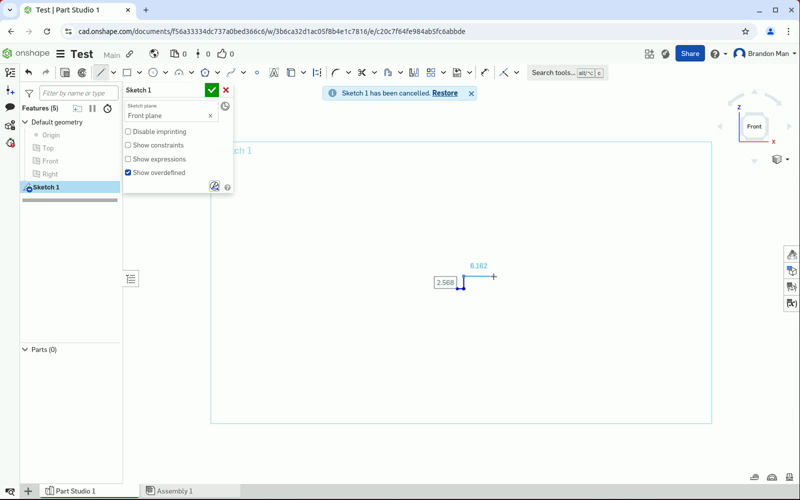
mouse_move(457, 276)
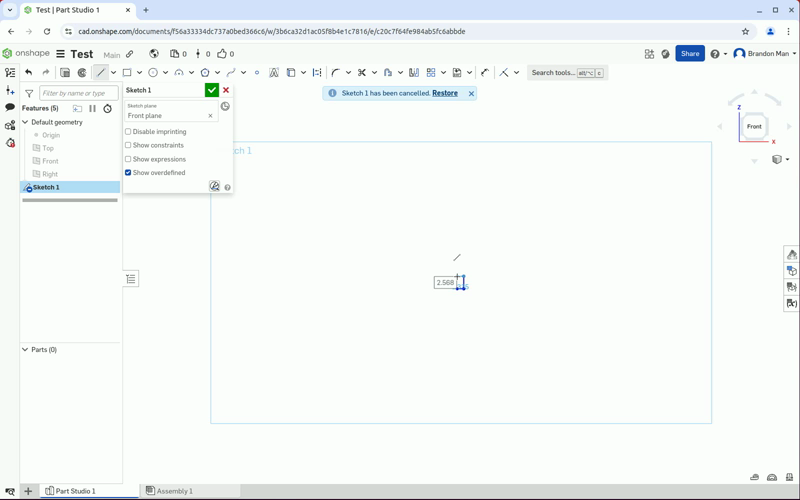
scroll(6)
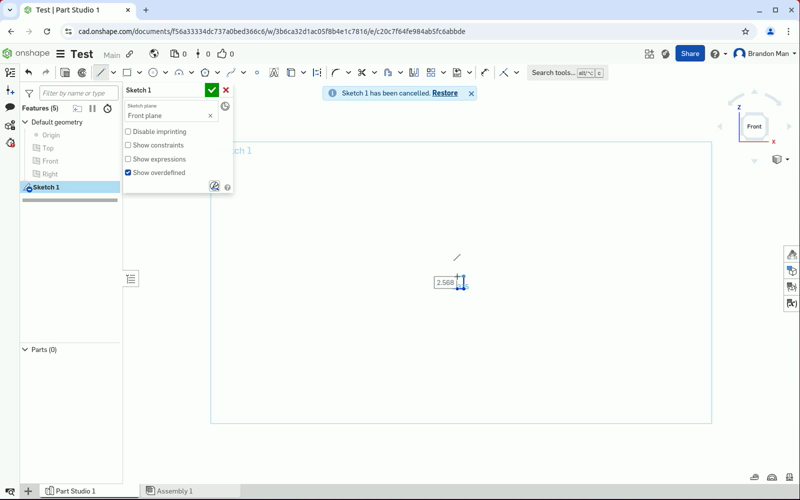
scroll(6)
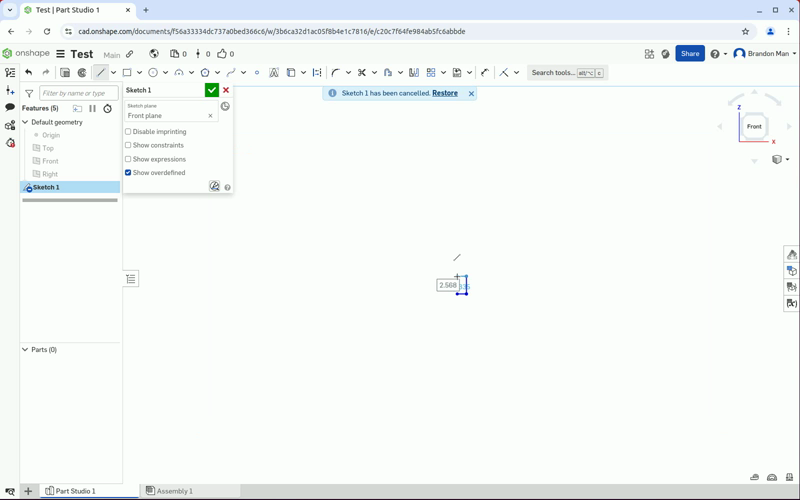
scroll(6)
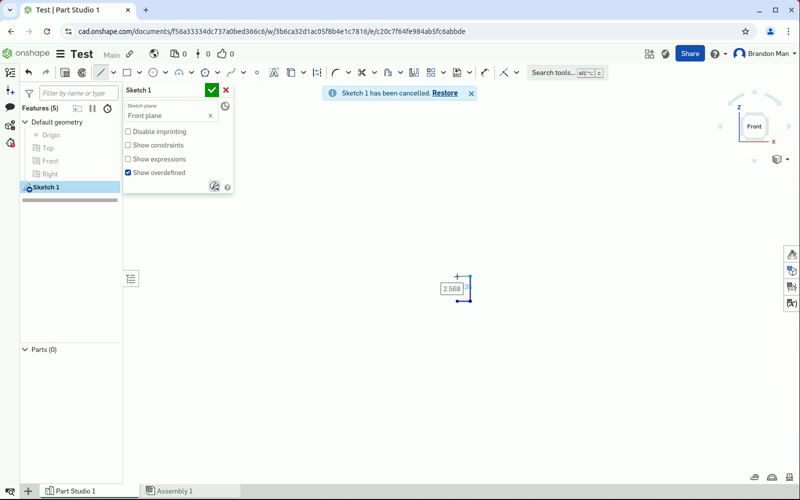
scroll(6)
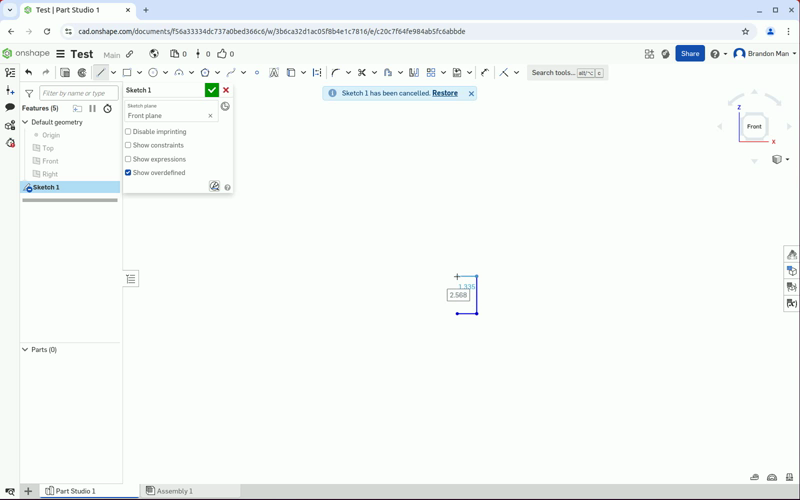
scroll(6)
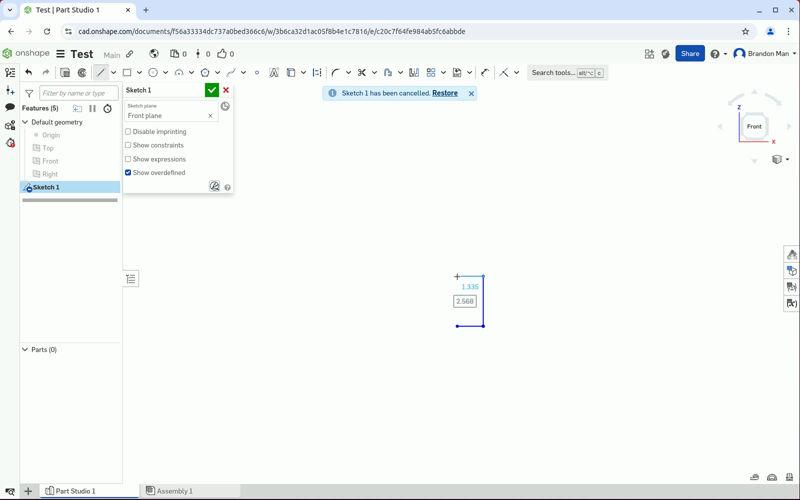
scroll(6)
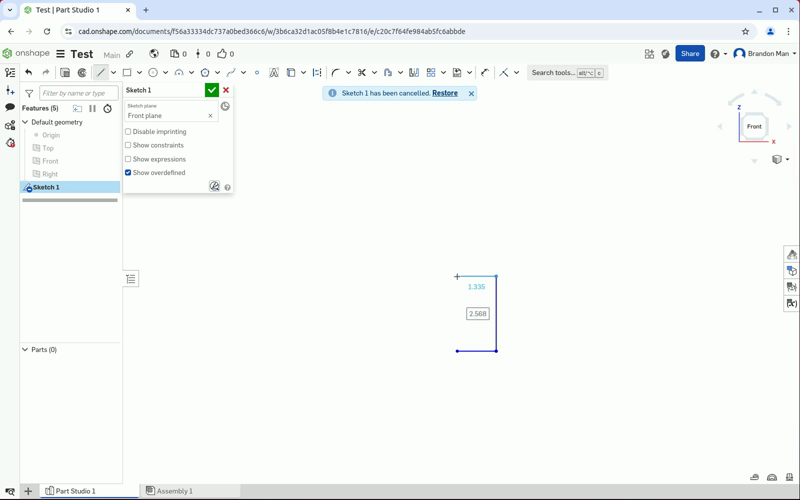
scroll(6)
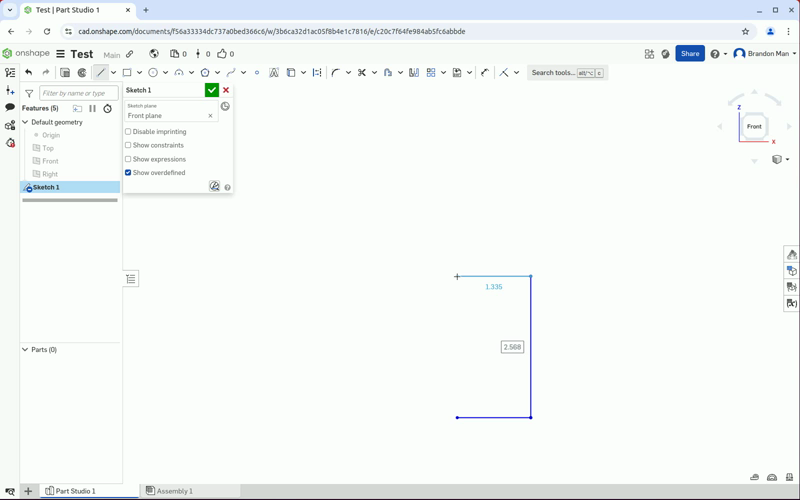
click(457, 276)
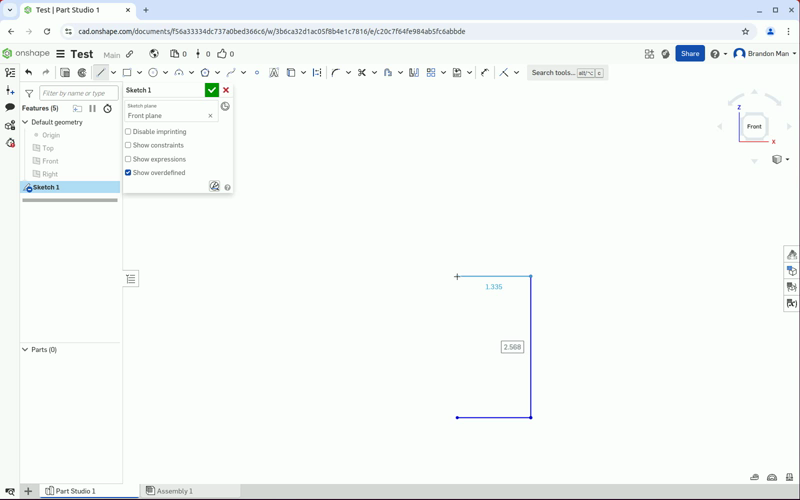
scroll(-6)
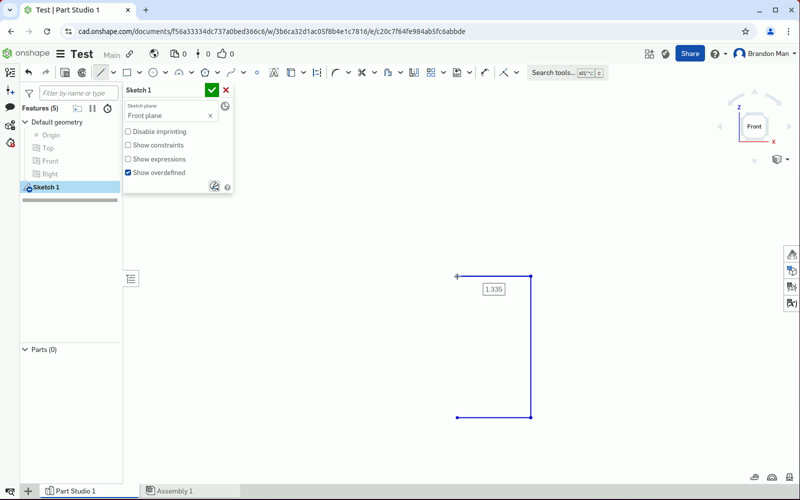
scroll(-6)
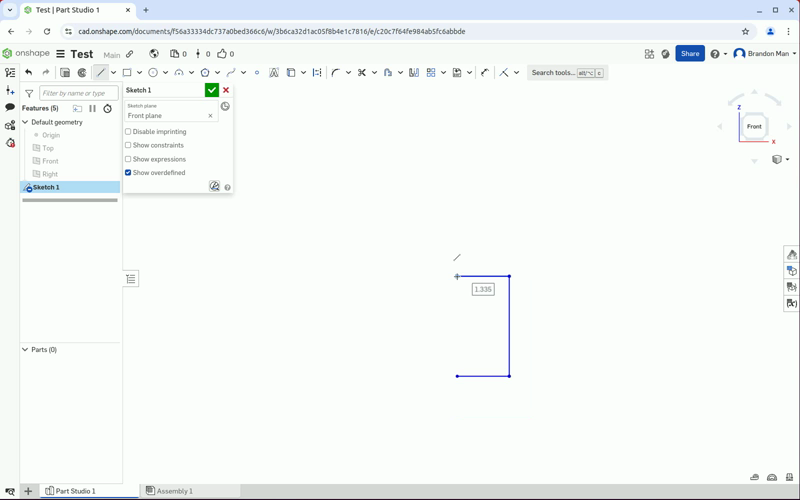
scroll(-6)
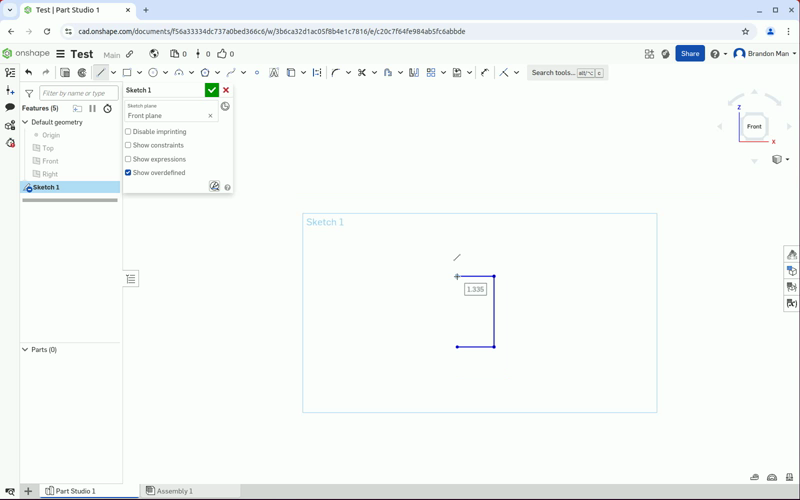
scroll(-6)
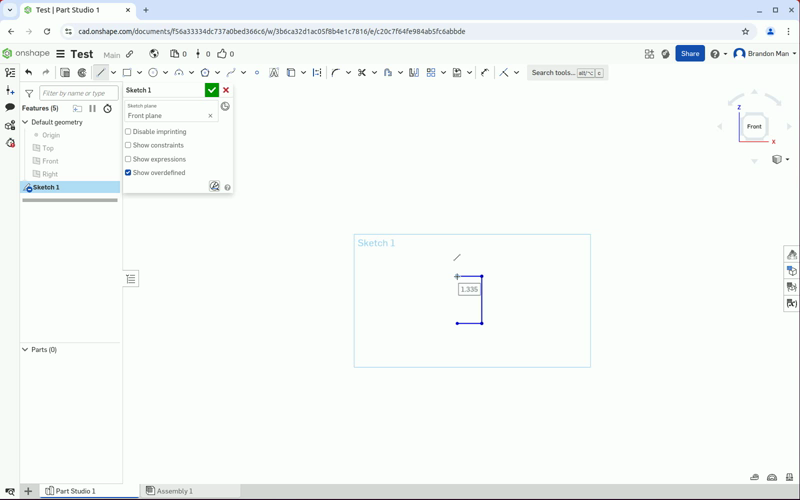
scroll(-6)
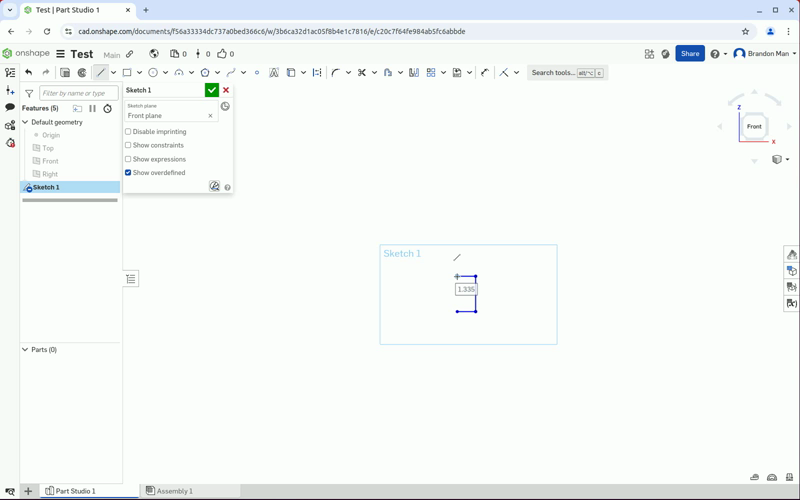
scroll(-6)
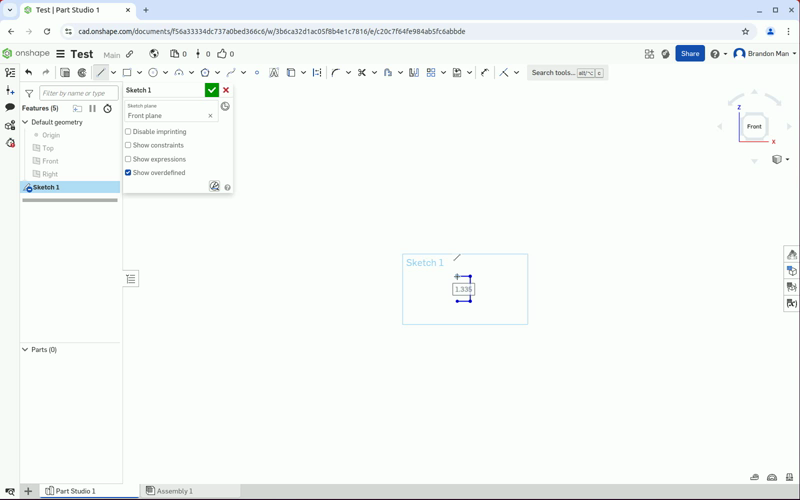
scroll(-6)
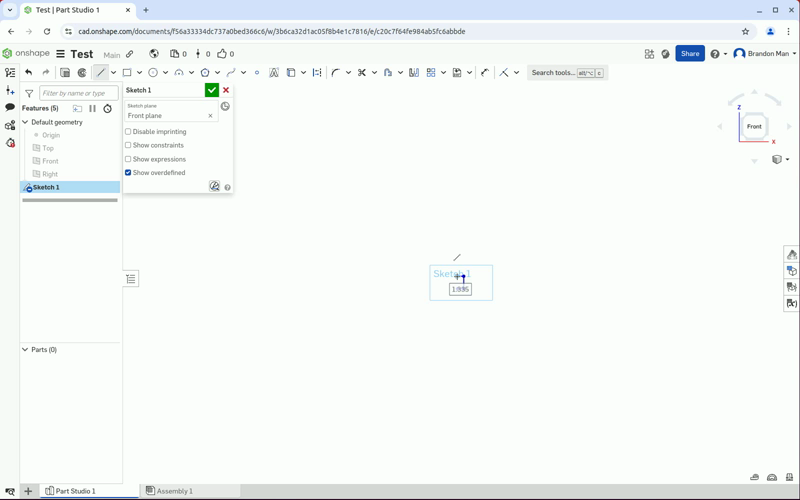
key_up(shift)
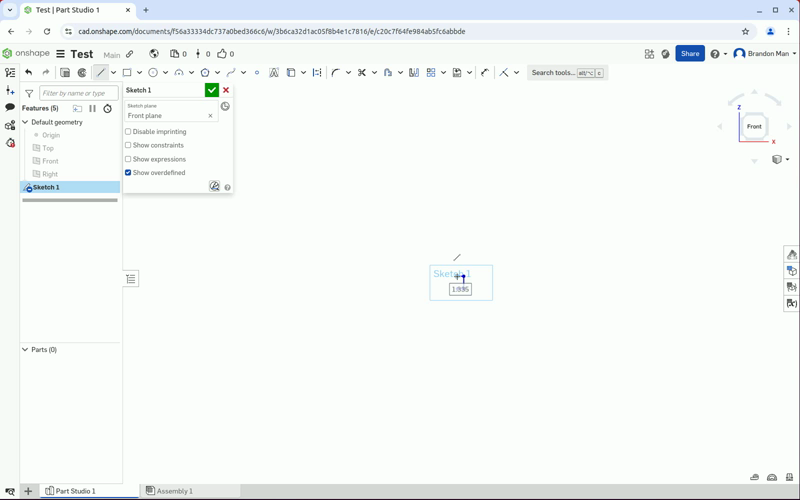
mouse_move(487, 276)
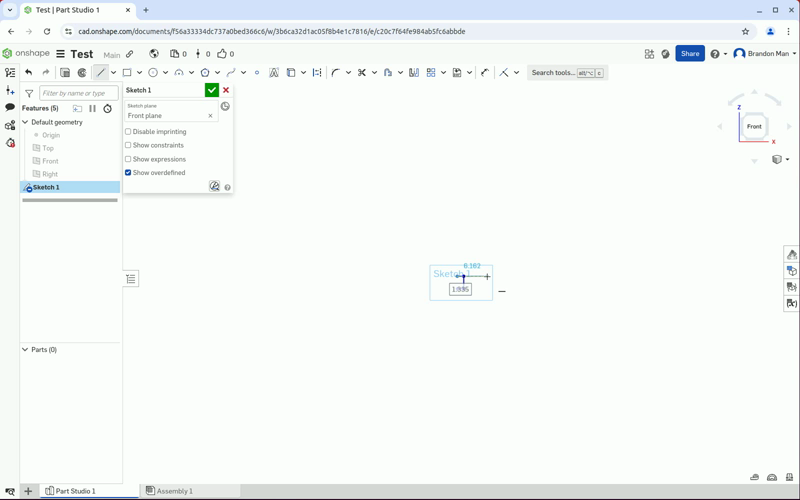
key_down(shift)
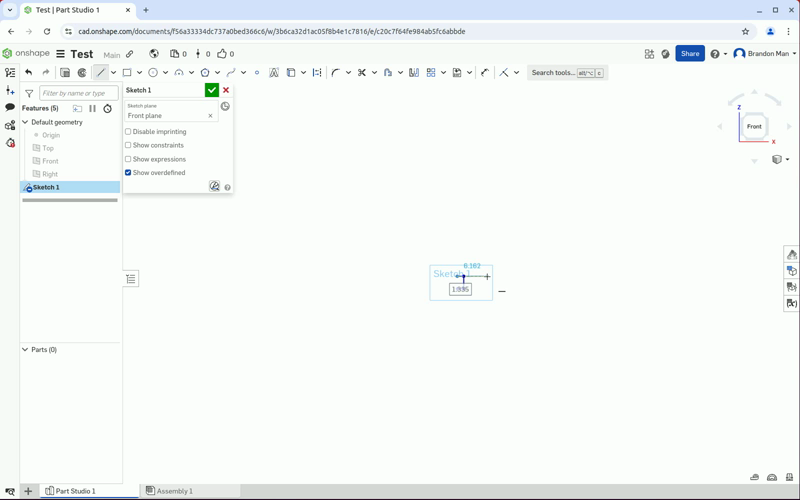
mouse_move(457, 288)
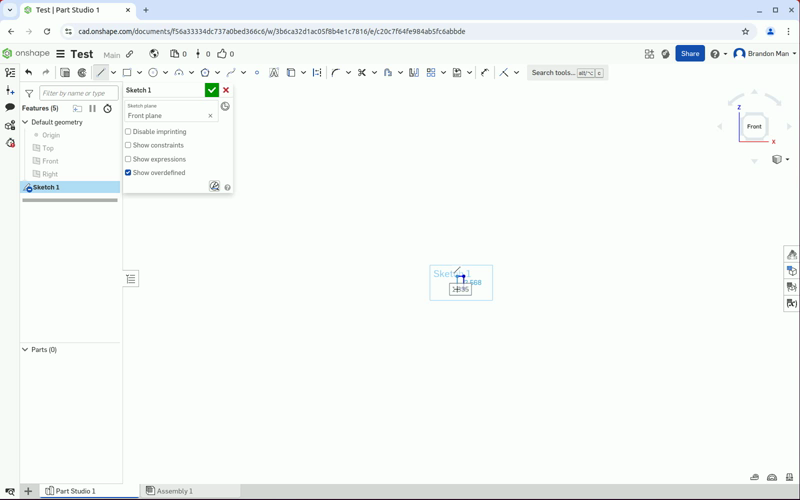
key_up(shift)
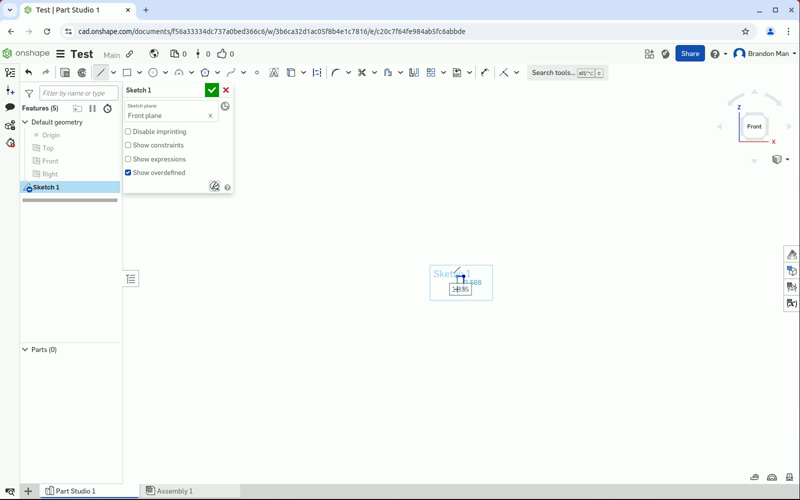
click(457, 288)
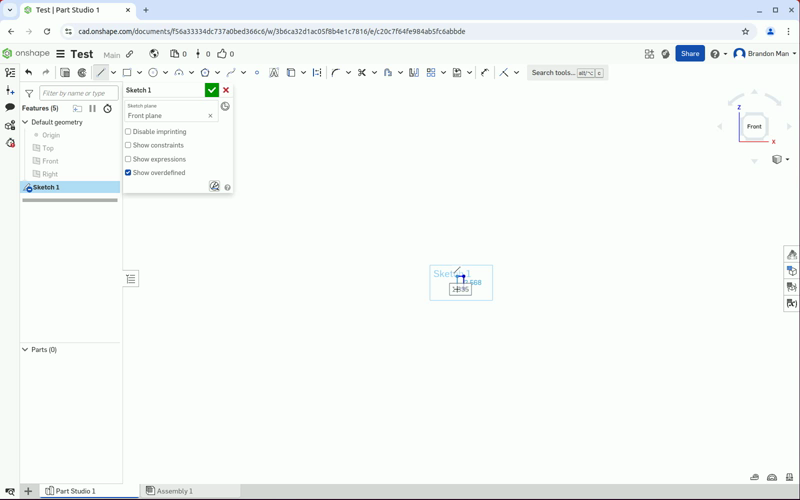
key(esc)
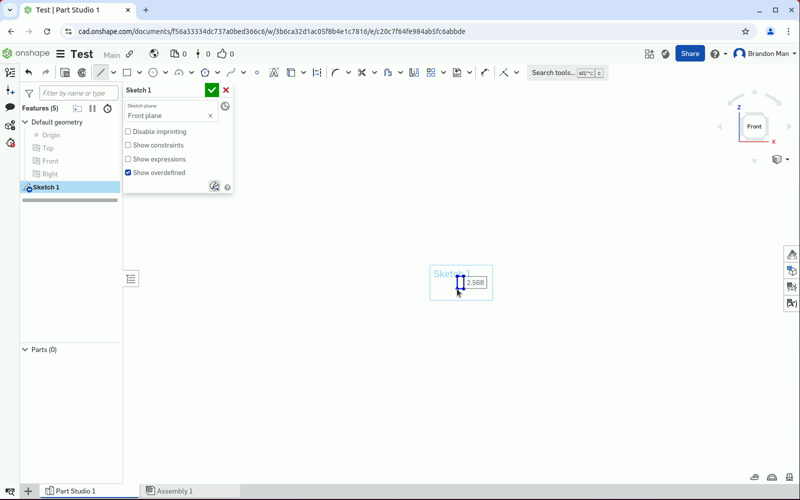
key(l)
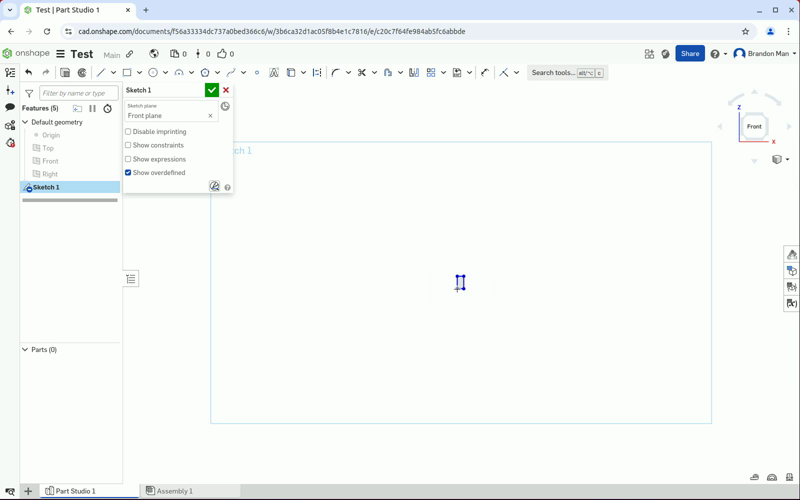
key_down(shift)
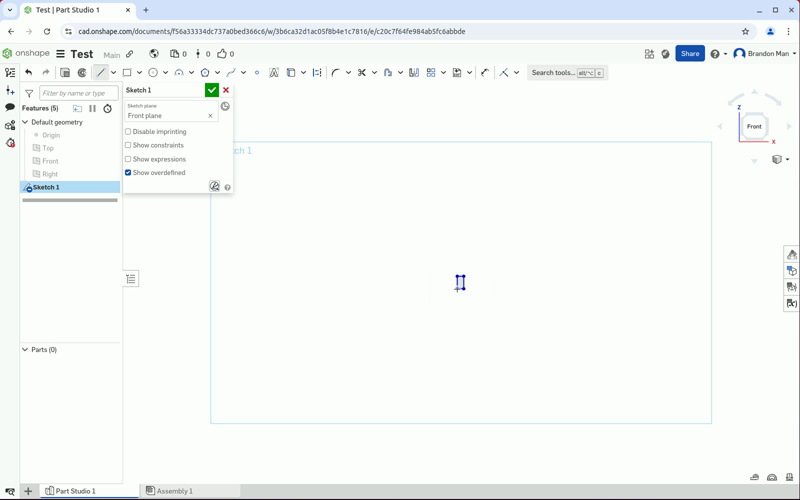
mouse_move(458, 288)
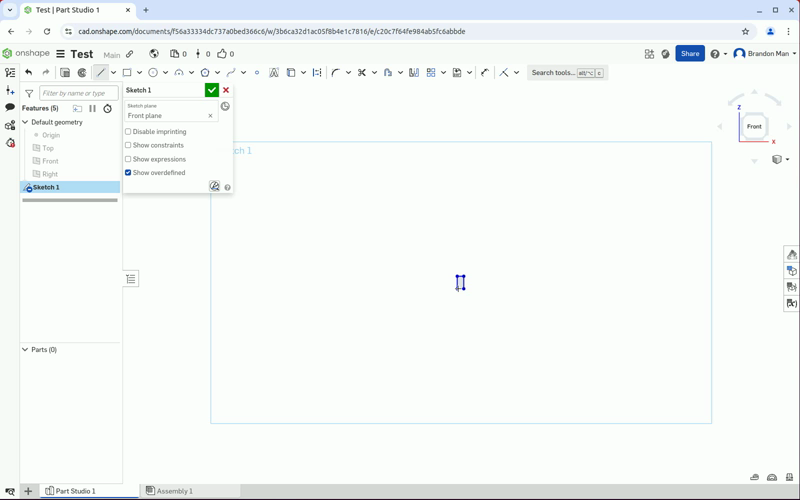
scroll(6)
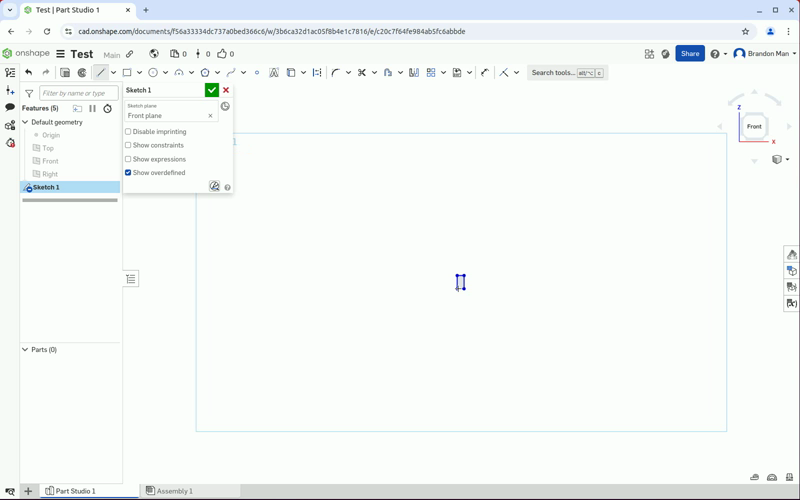
scroll(6)
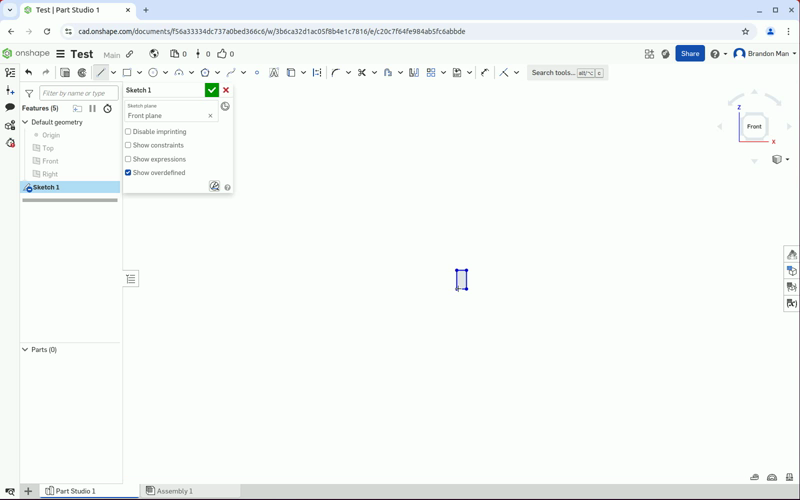
scroll(6)
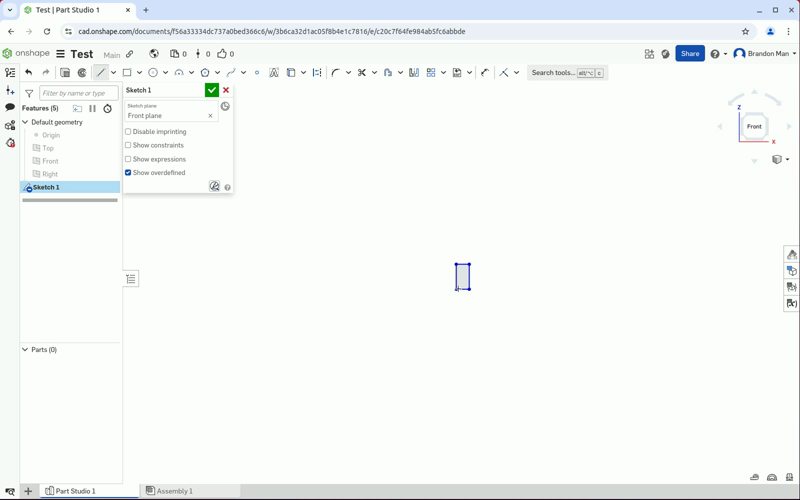
scroll(6)
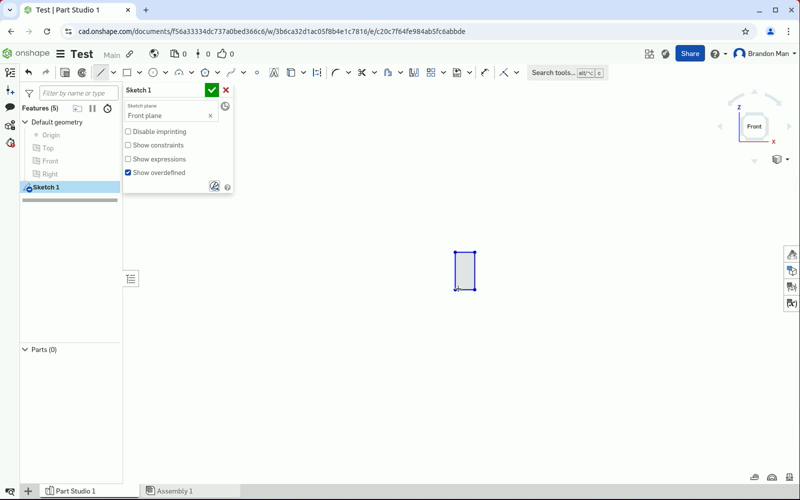
scroll(6)
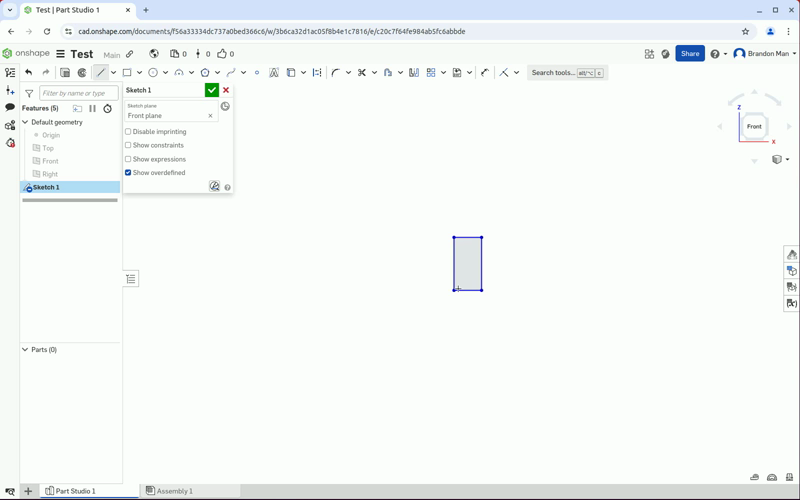
scroll(6)
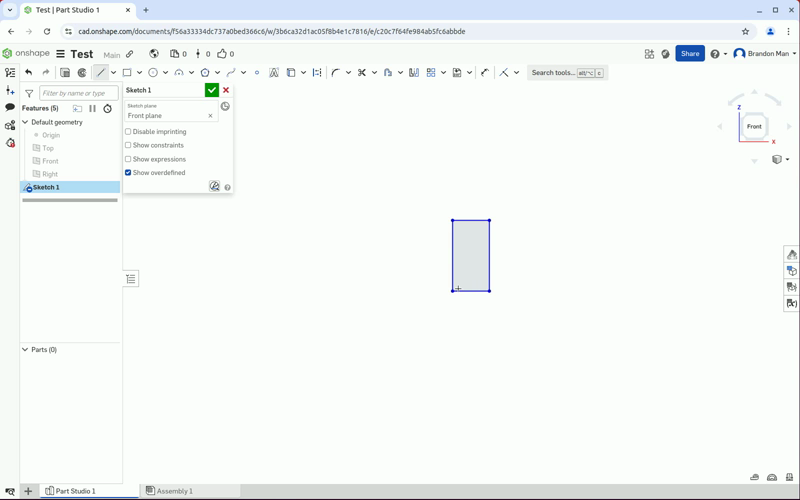
scroll(6)
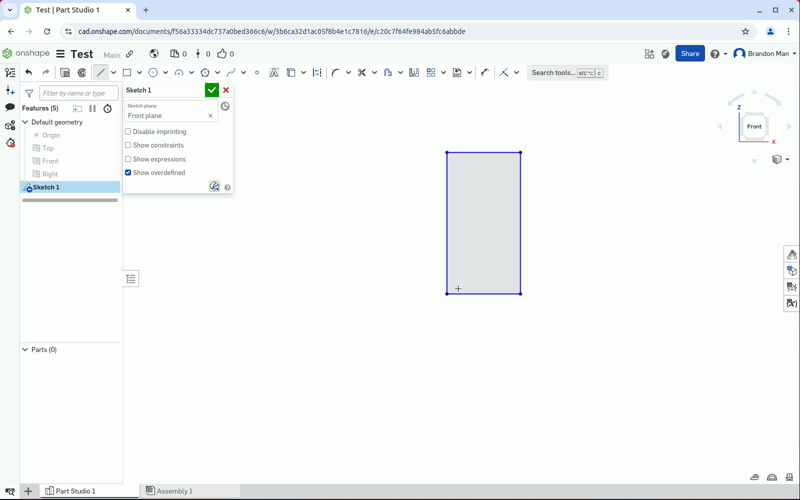
click(458, 288)
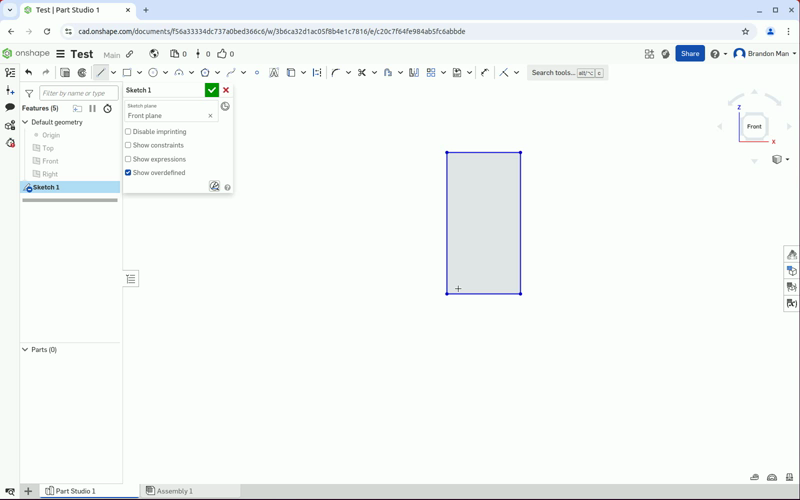
scroll(-6)
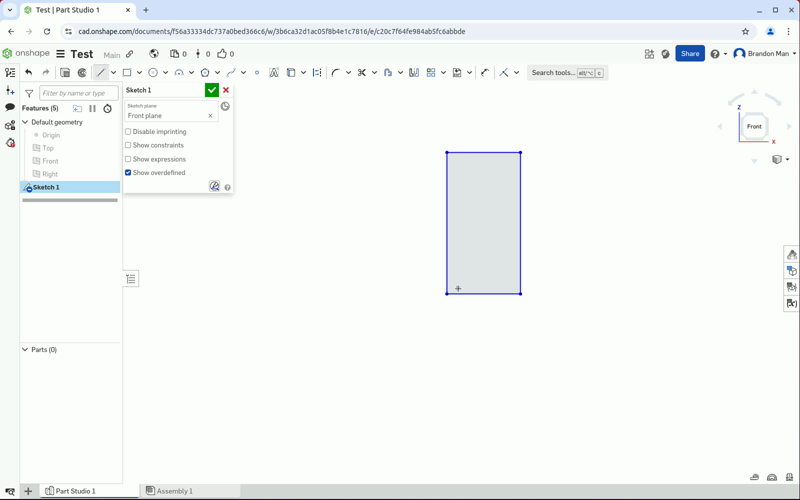
scroll(-6)
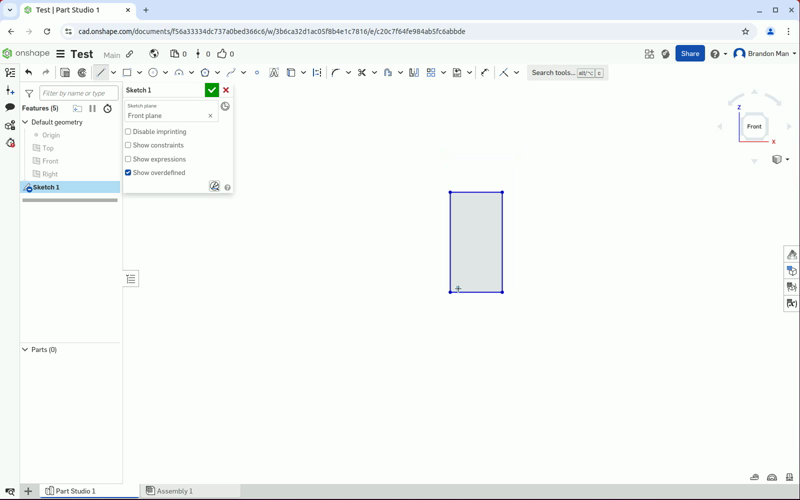
scroll(-6)
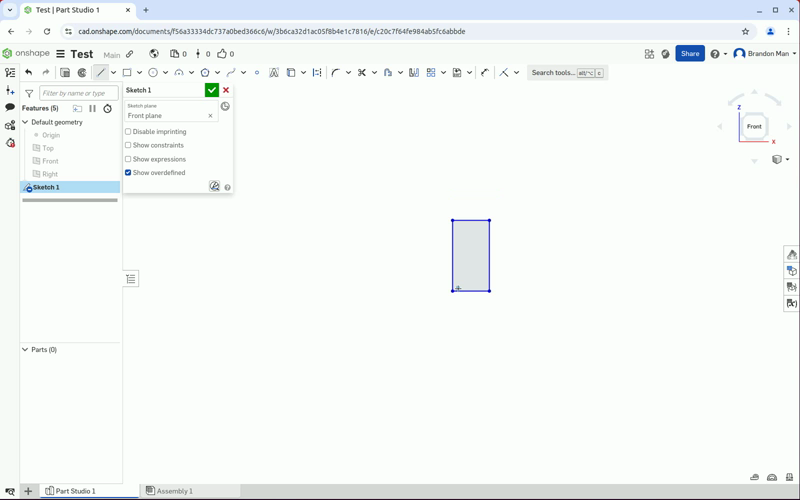
scroll(-6)
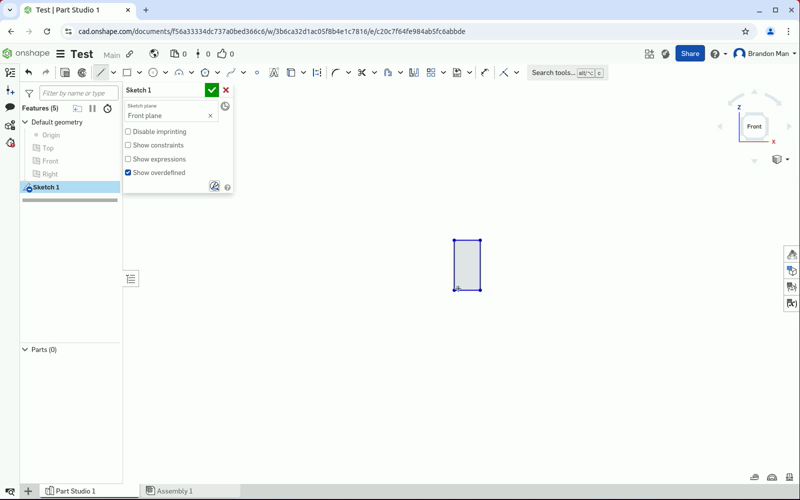
scroll(-6)
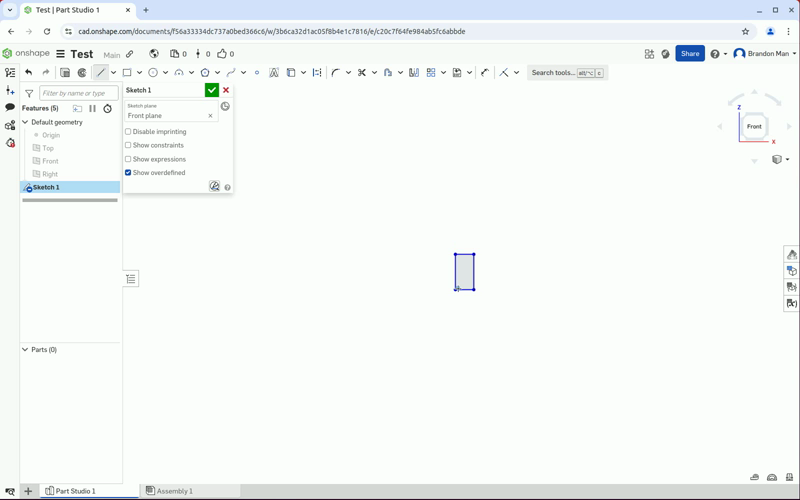
scroll(-6)
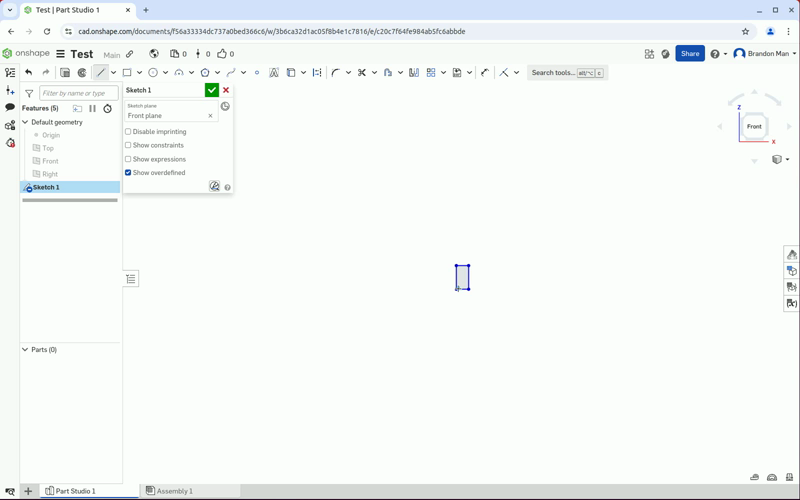
scroll(-6)
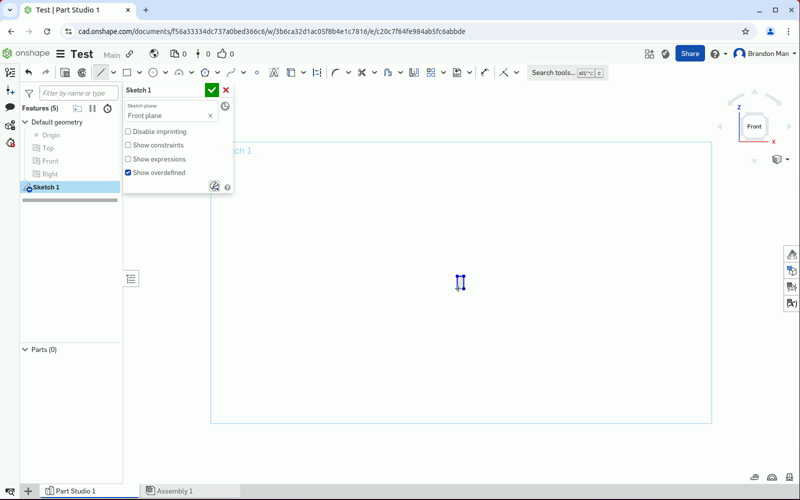
key_up(shift)
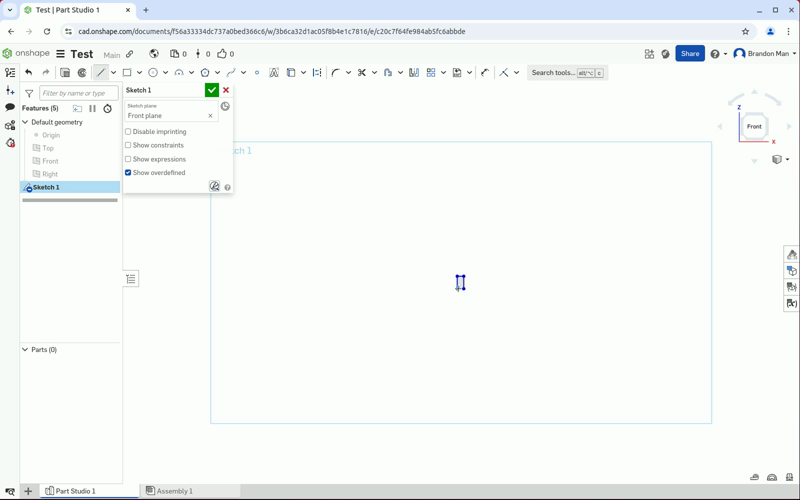
key_down(shift)
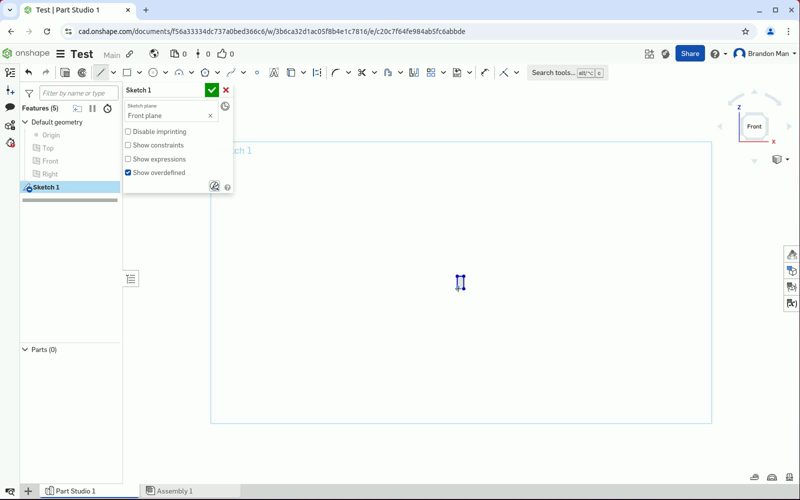
mouse_move(488, 288)
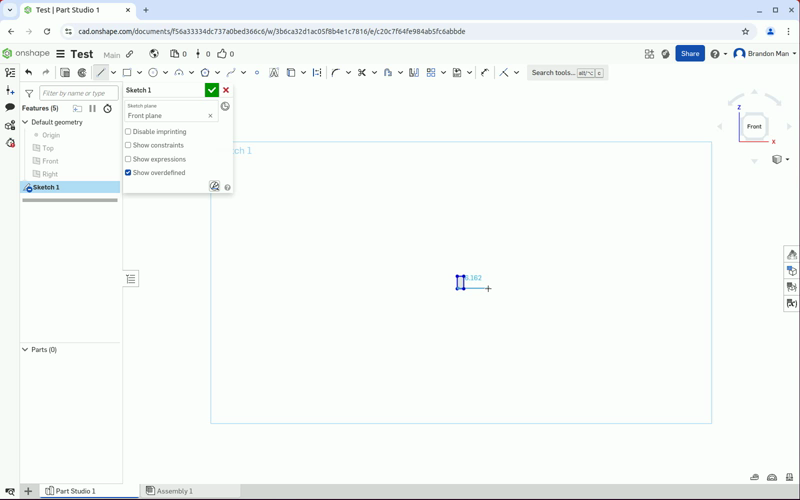
mouse_move(462, 288)
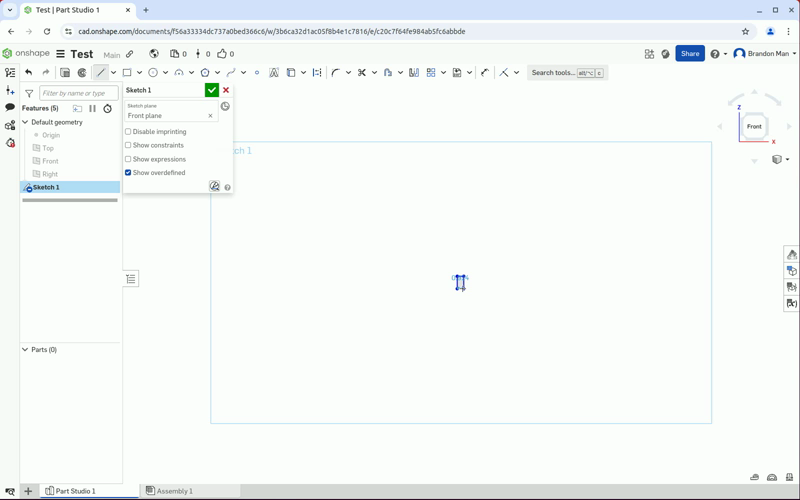
scroll(6)
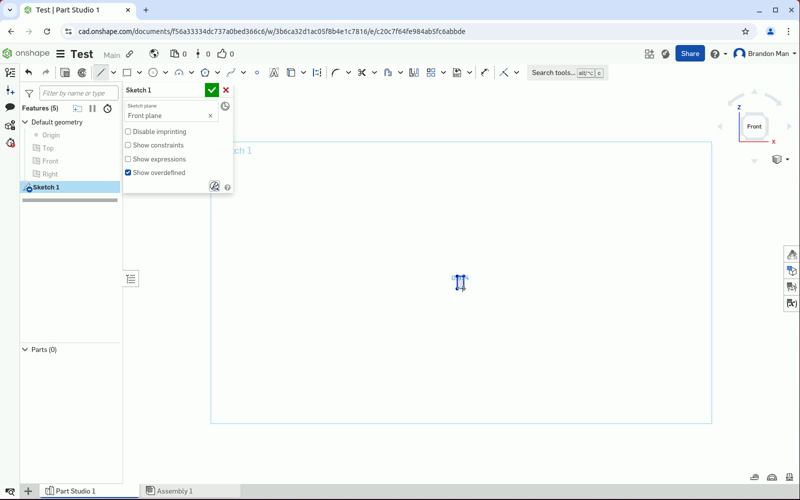
scroll(6)
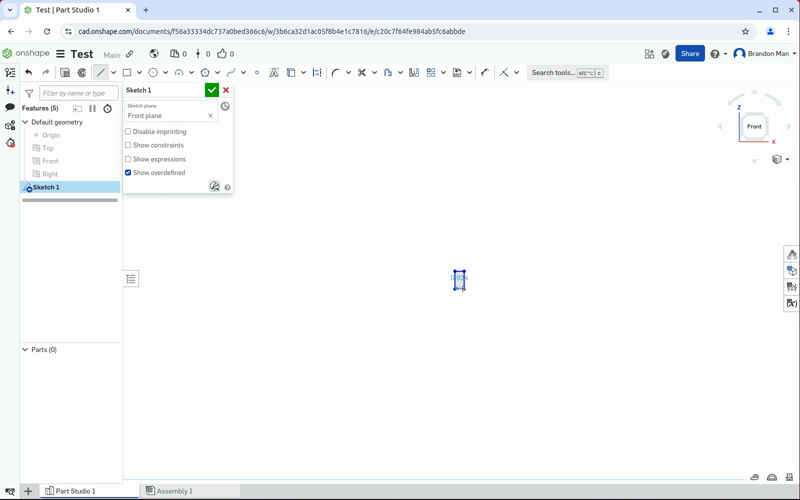
scroll(6)
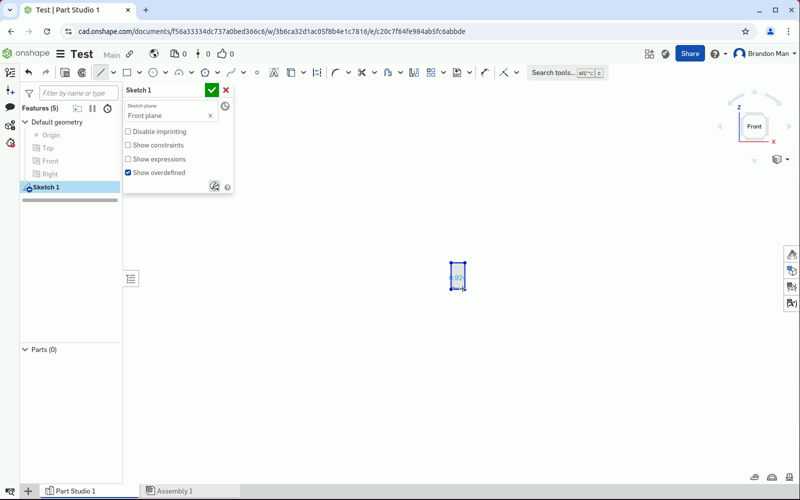
scroll(6)
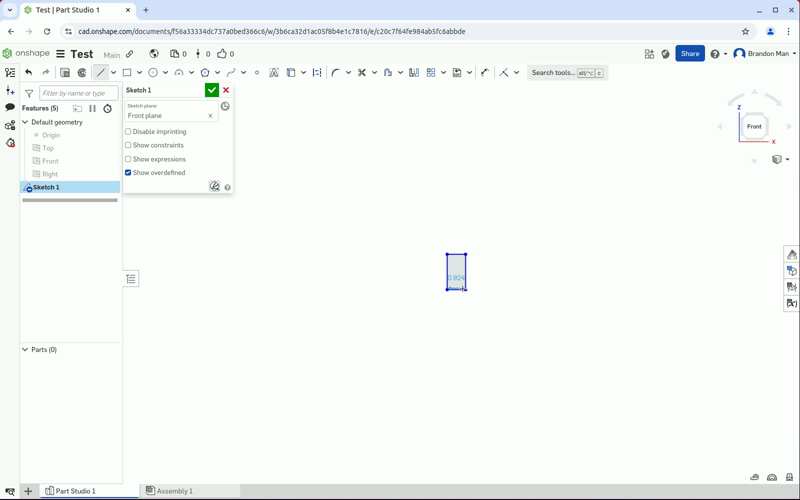
scroll(6)
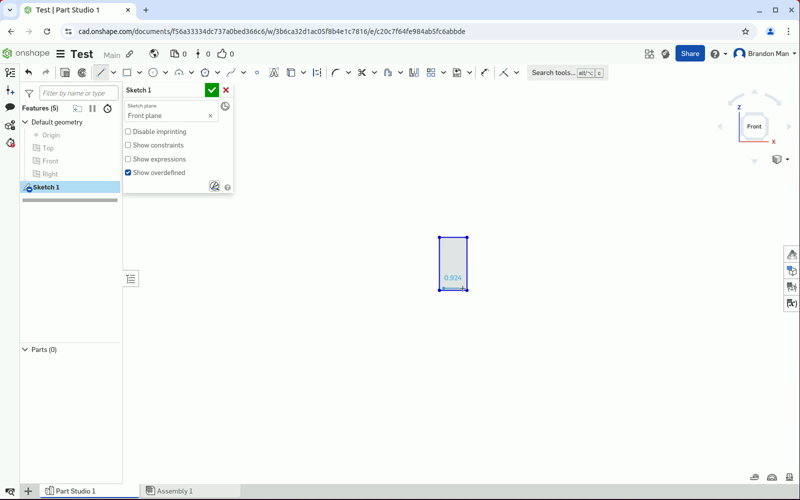
scroll(6)
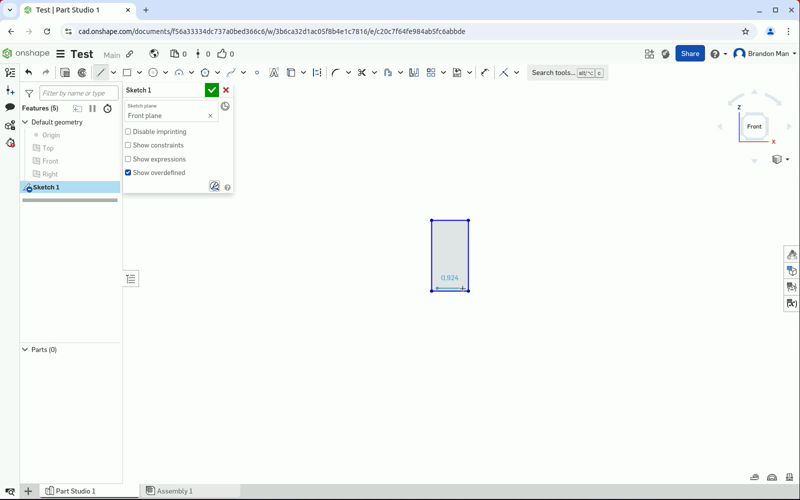
scroll(6)
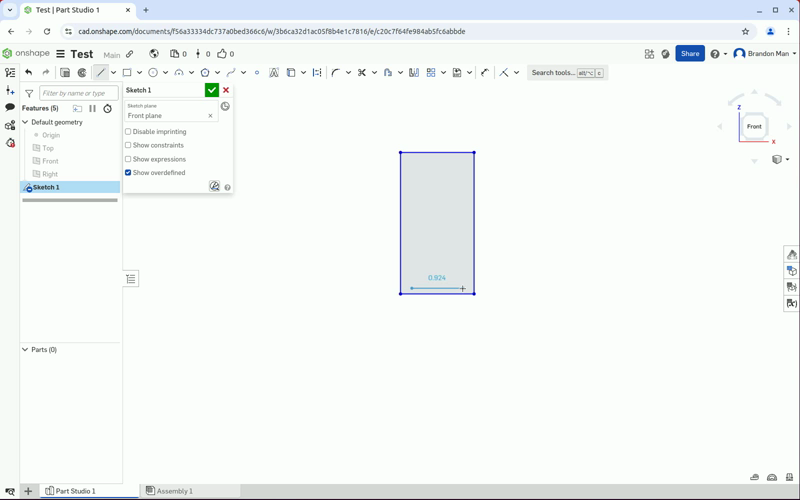
click(462, 288)
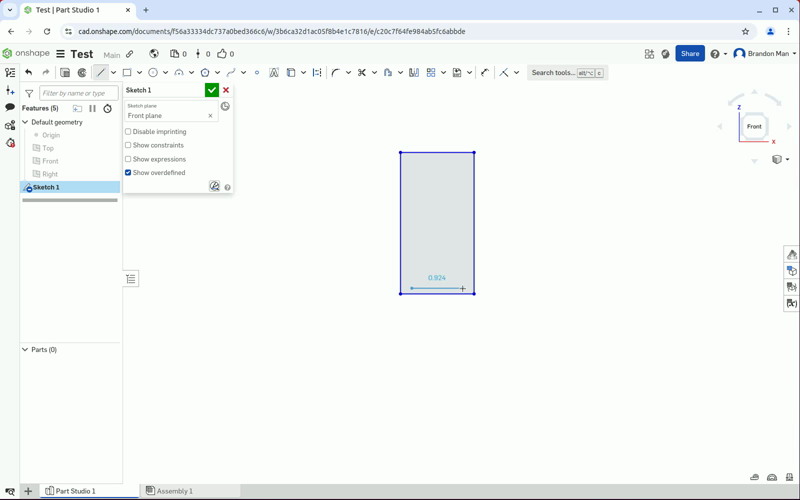
scroll(-6)
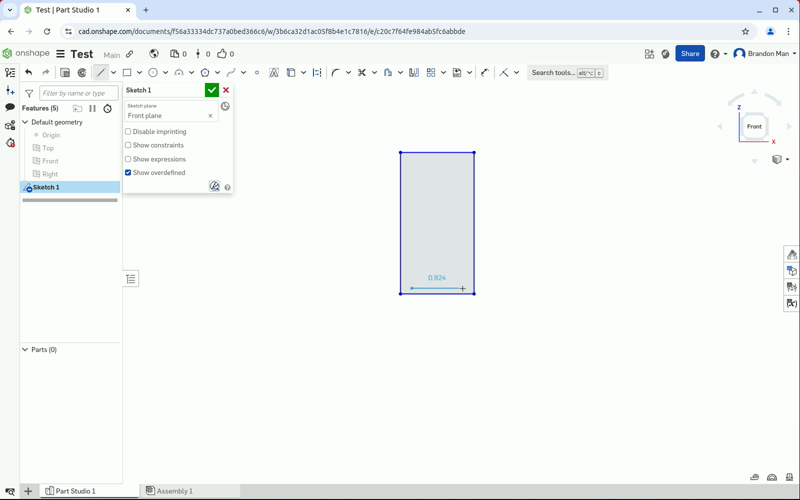
scroll(-6)
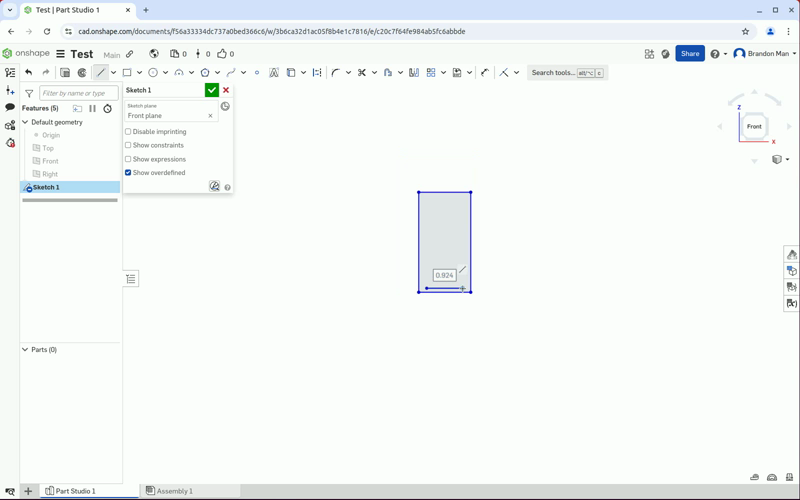
scroll(-6)
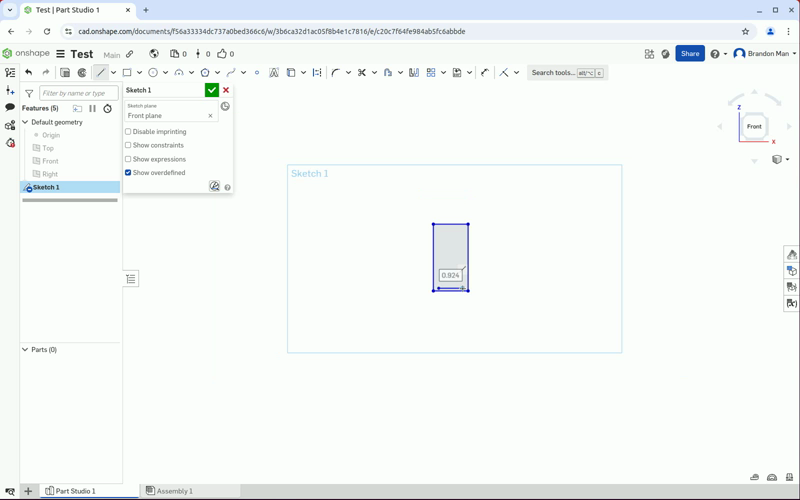
scroll(-6)
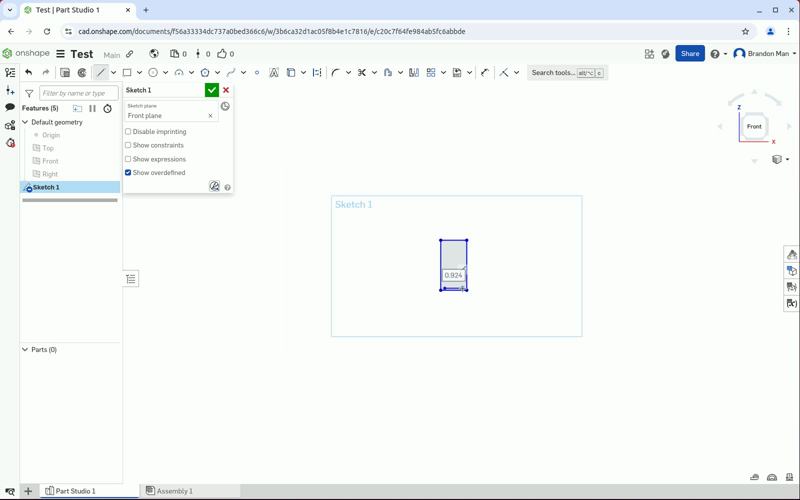
scroll(-6)
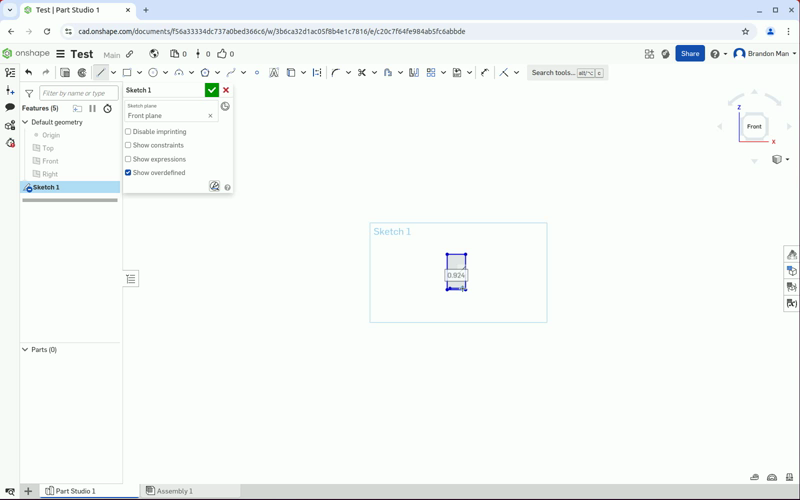
scroll(-6)
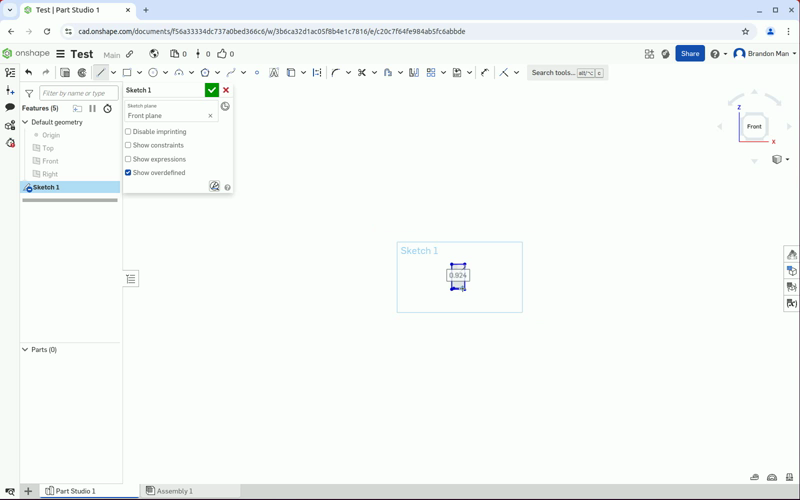
scroll(-6)
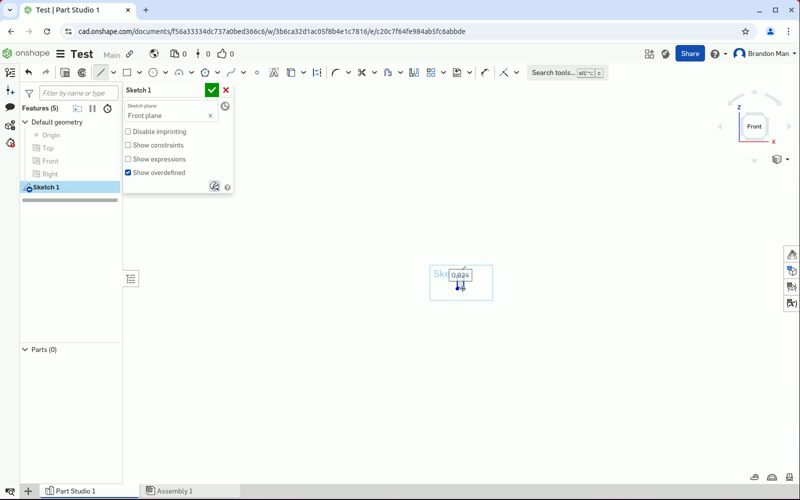
key_up(shift)
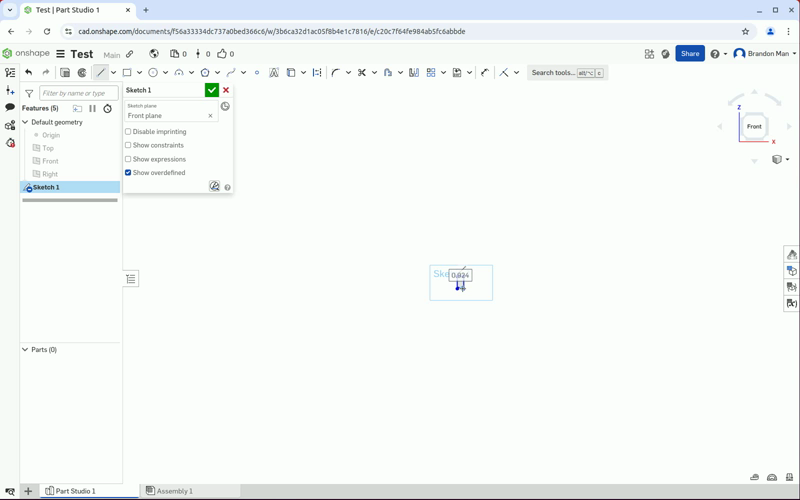
key_down(shift)
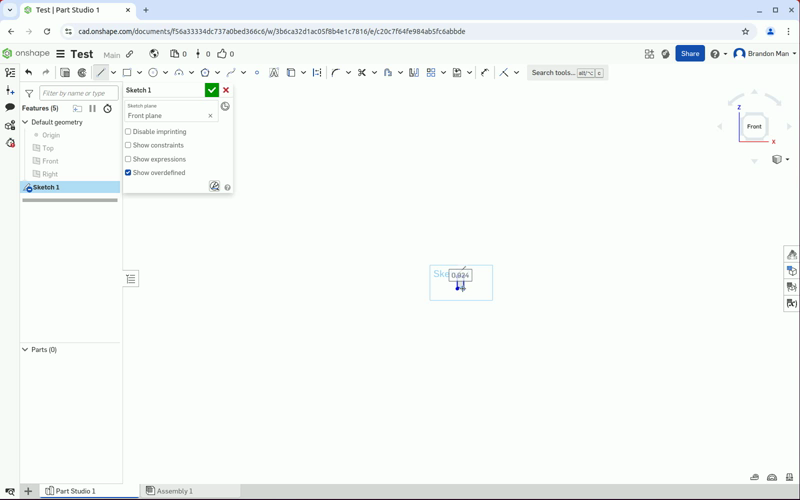
mouse_move(492, 288)
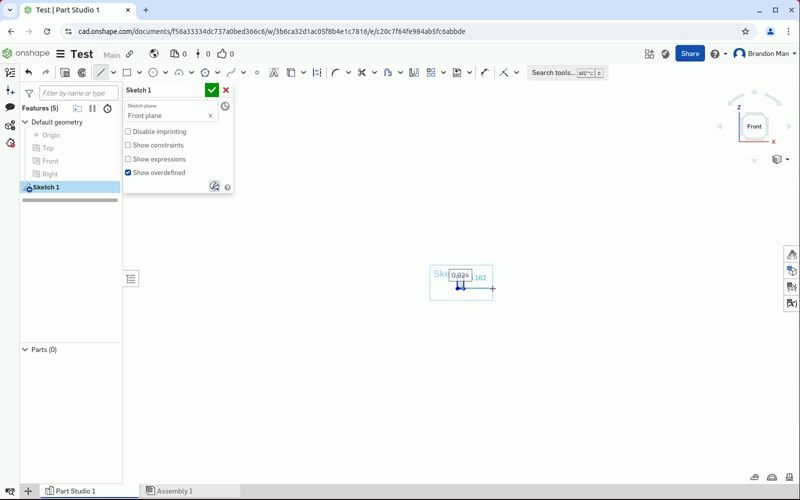
mouse_move(462, 276)
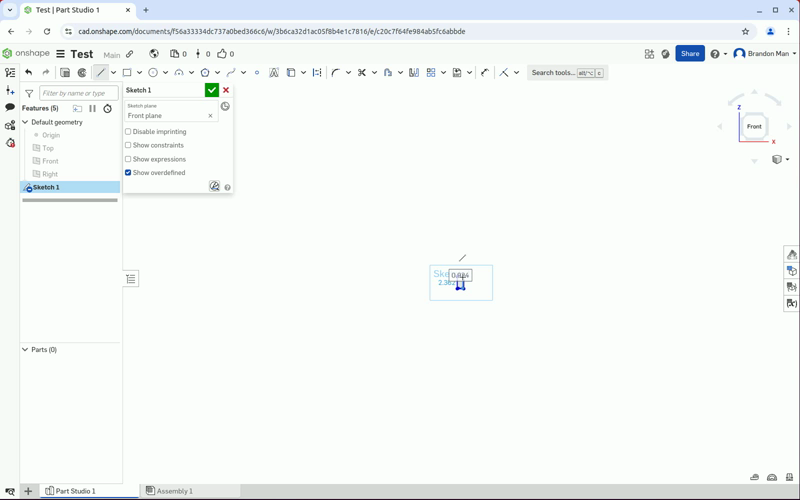
scroll(6)
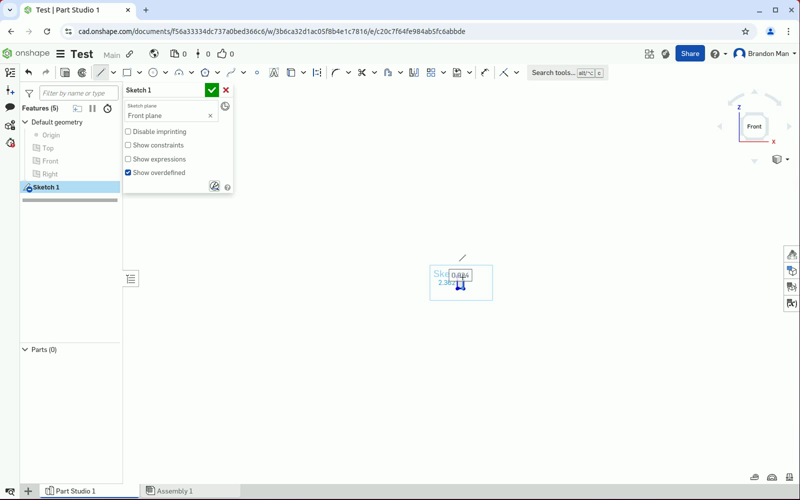
scroll(6)
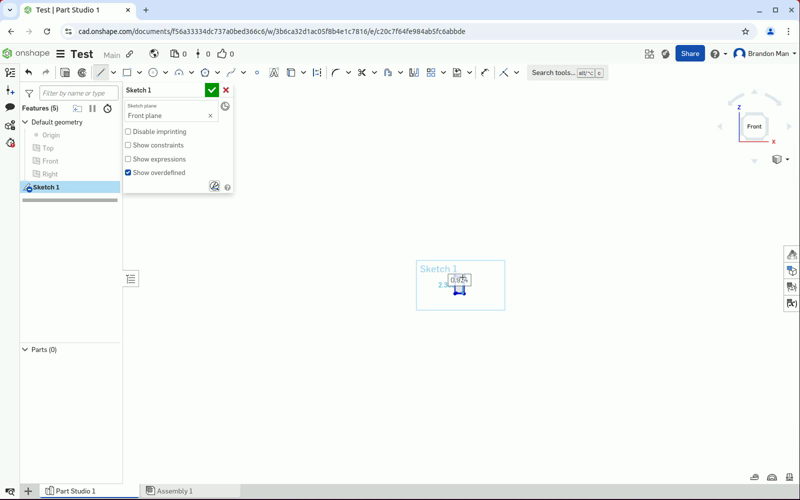
scroll(6)
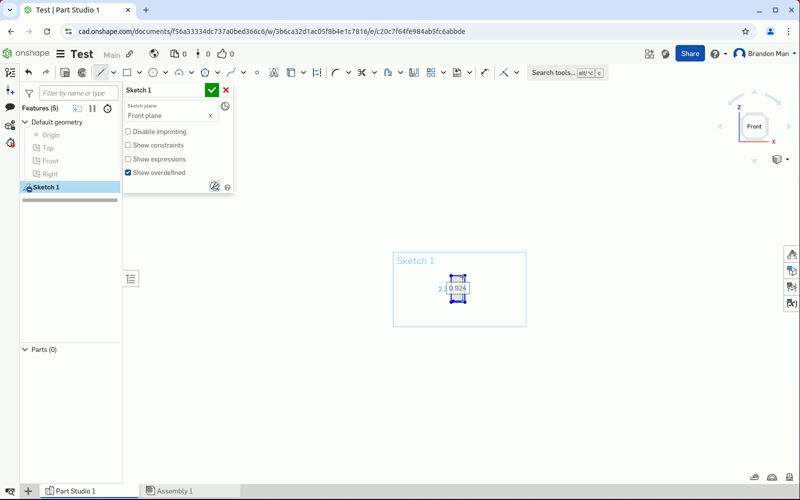
scroll(6)
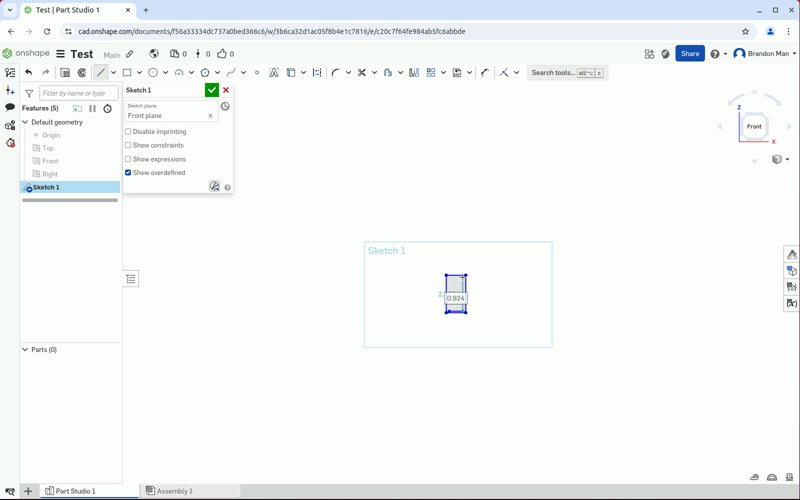
scroll(6)
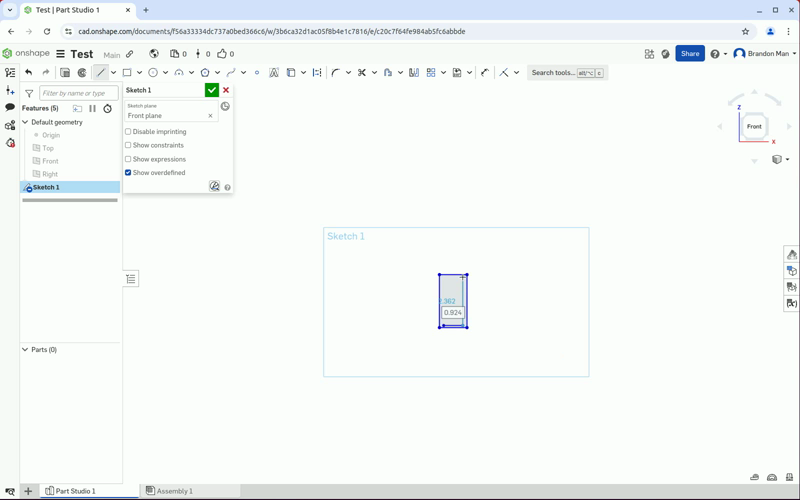
scroll(6)
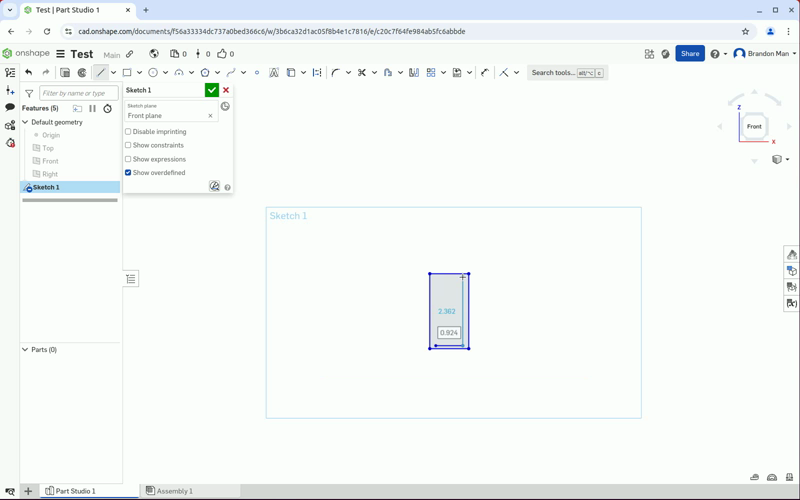
scroll(6)
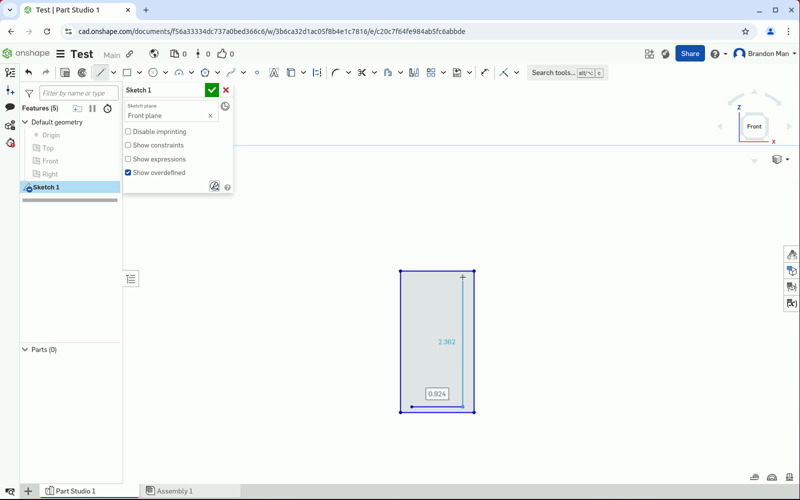
click(462, 276)
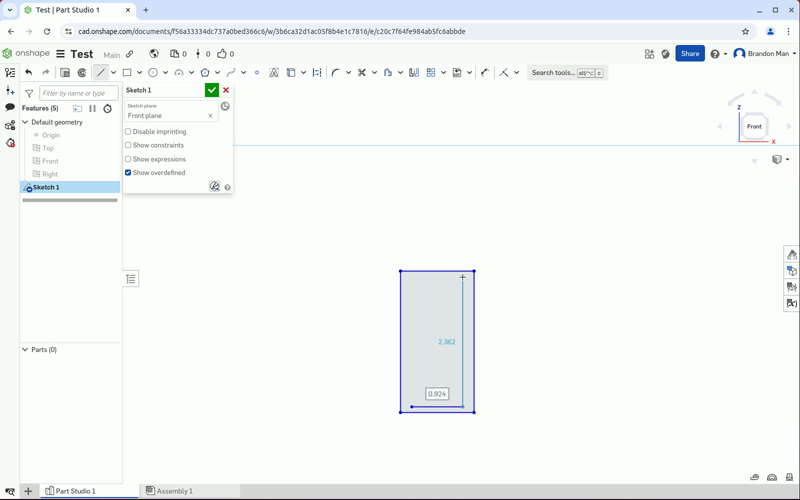
scroll(-6)
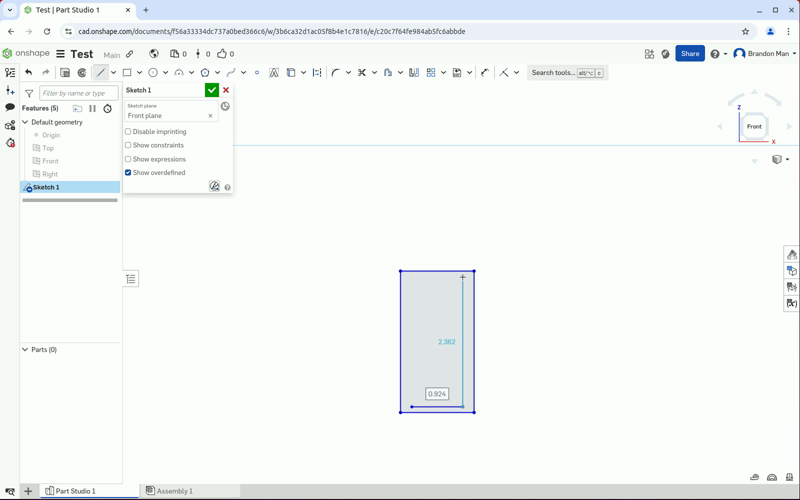
scroll(-6)
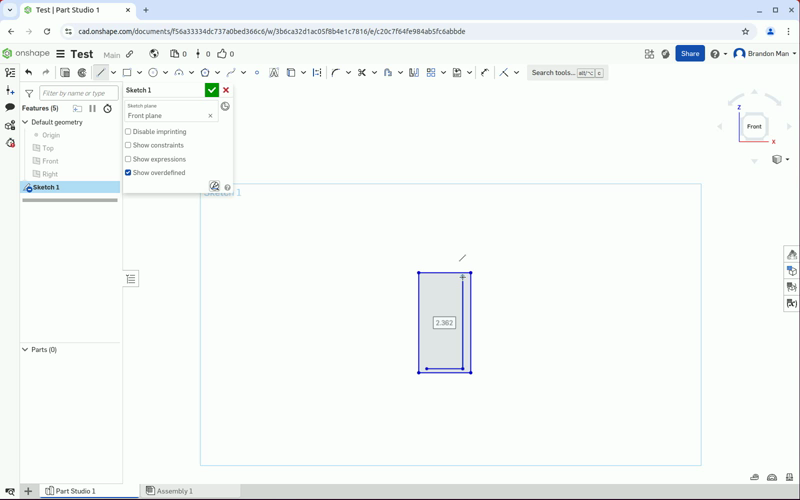
scroll(-6)
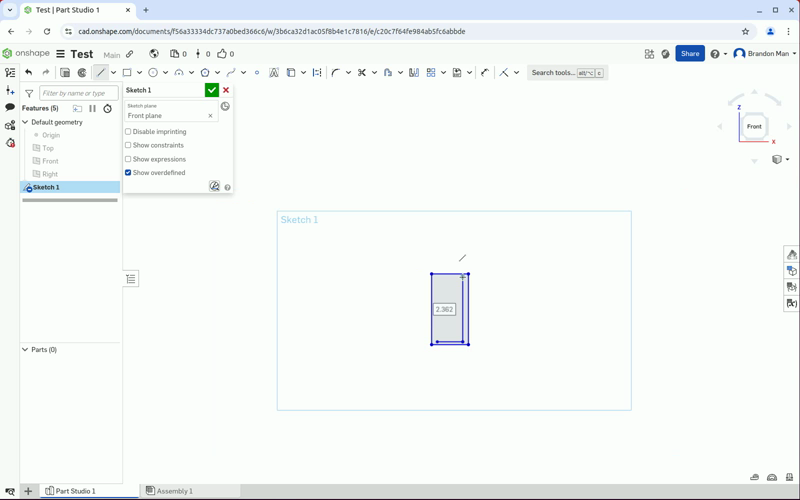
scroll(-6)
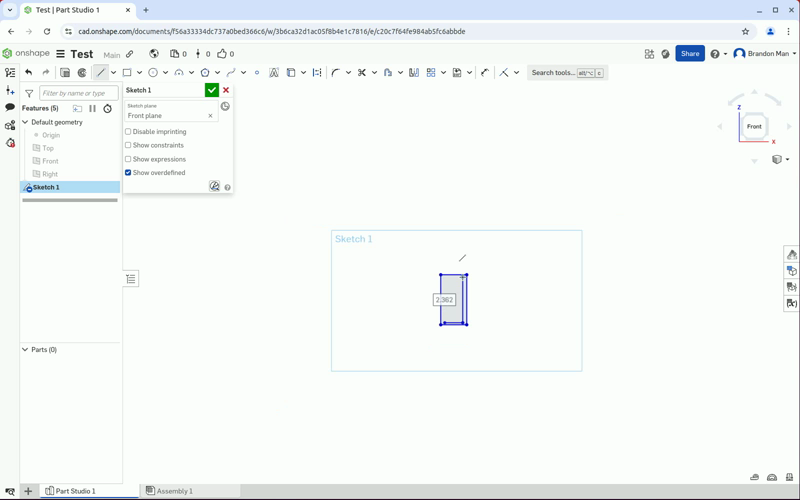
scroll(-6)
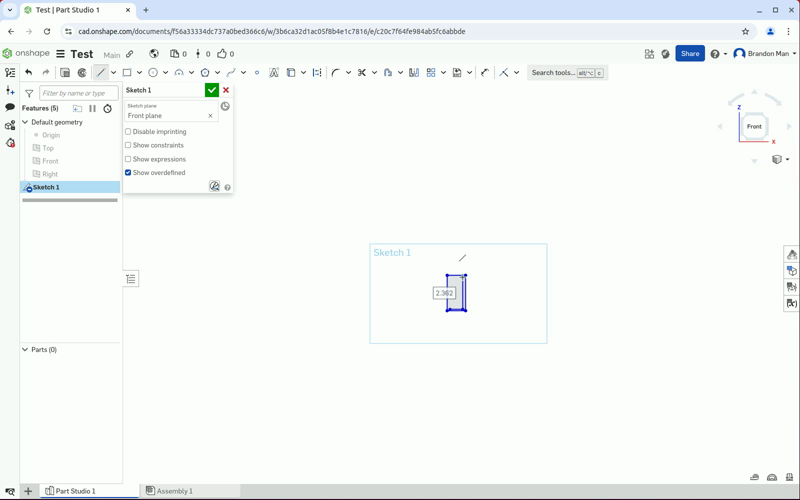
scroll(-6)
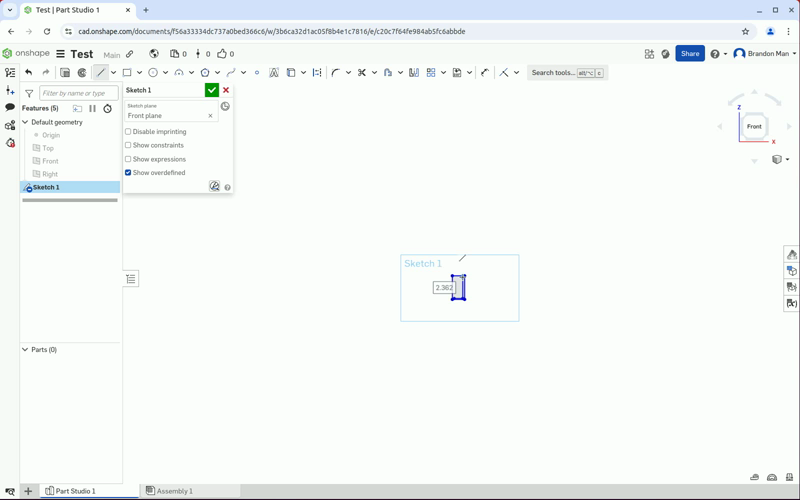
scroll(-6)
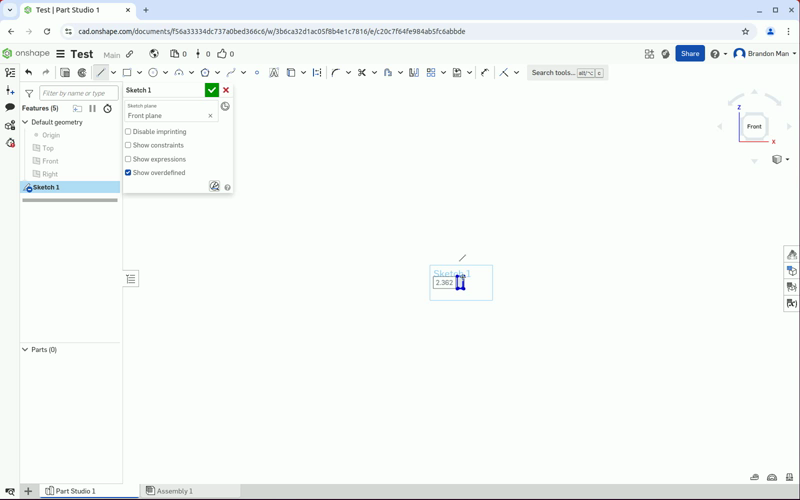
key_up(shift)
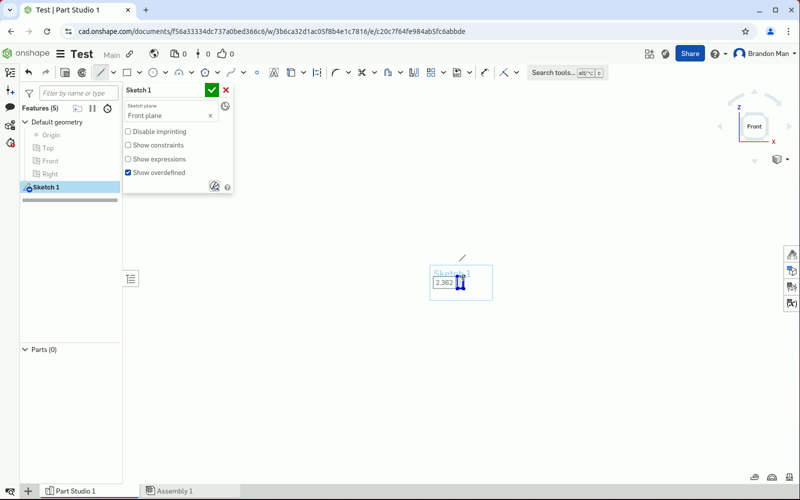
key_down(shift)
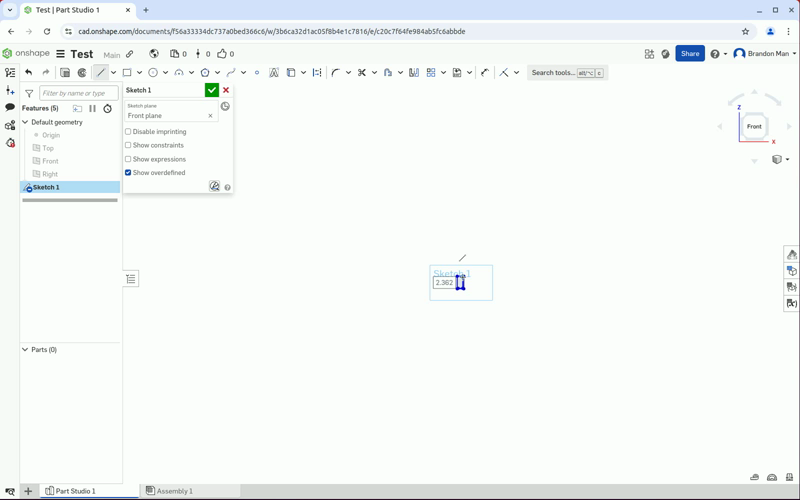
mouse_move(492, 276)
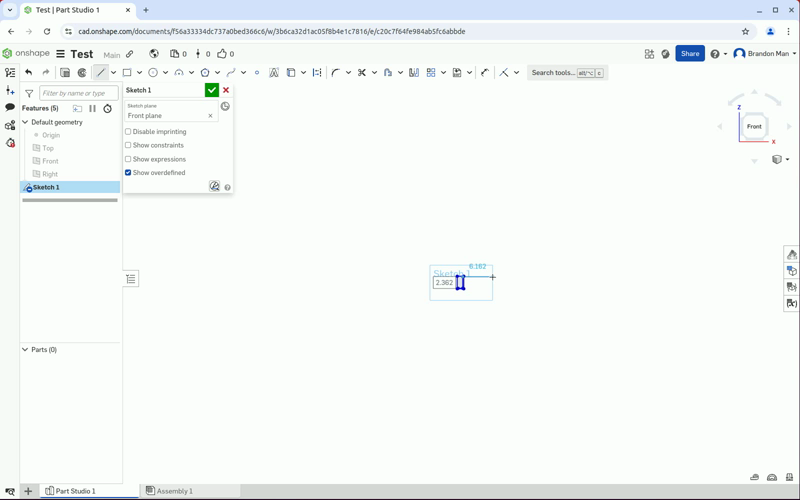
mouse_move(458, 276)
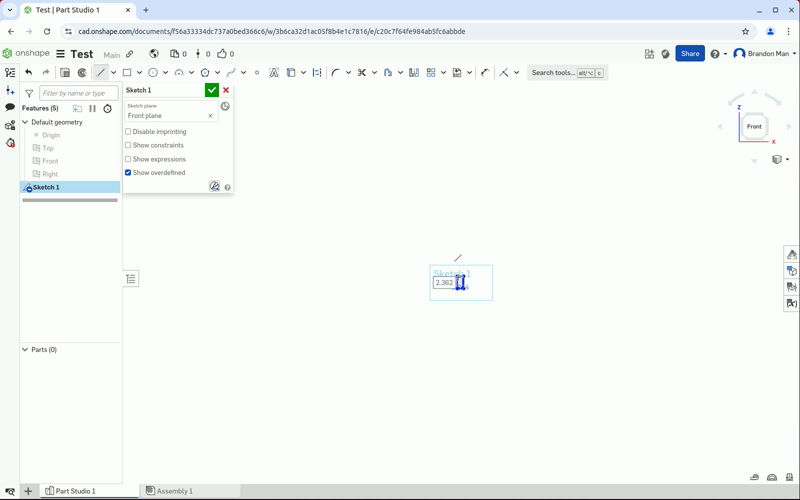
scroll(6)
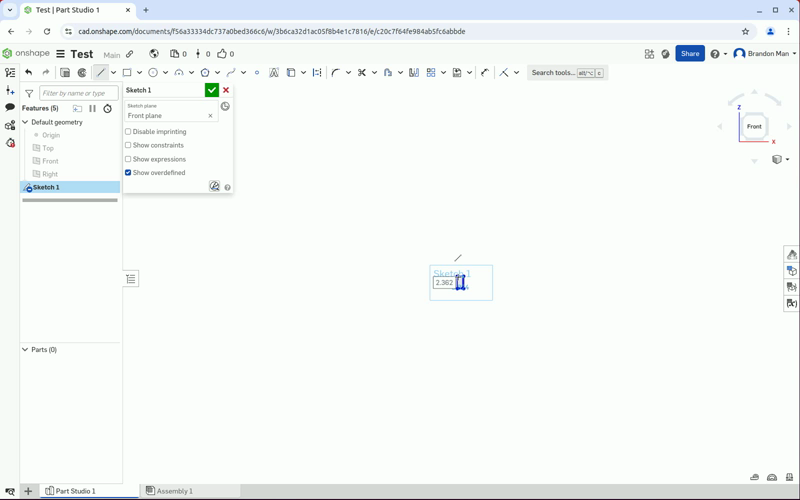
scroll(6)
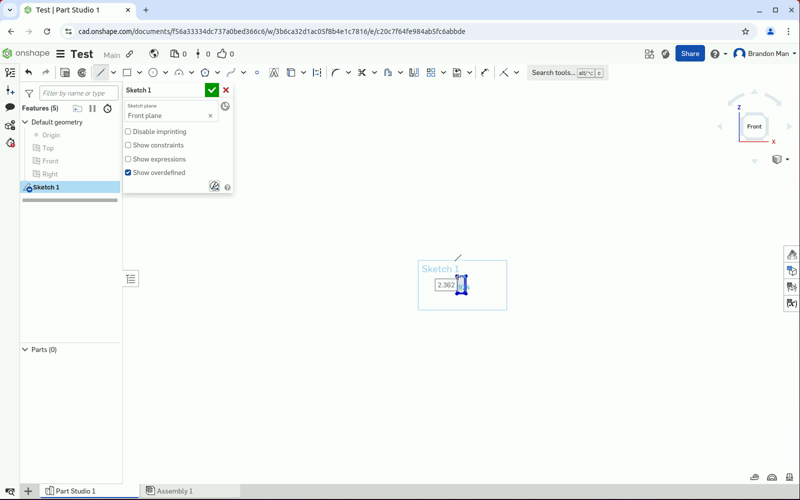
scroll(6)
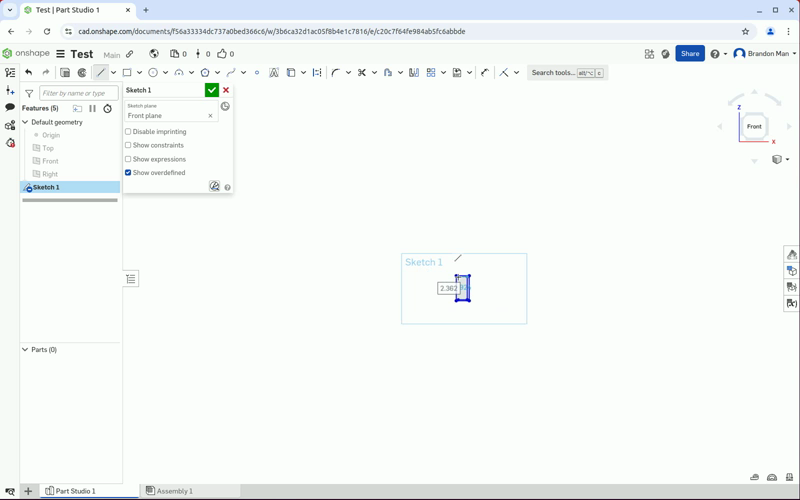
scroll(6)
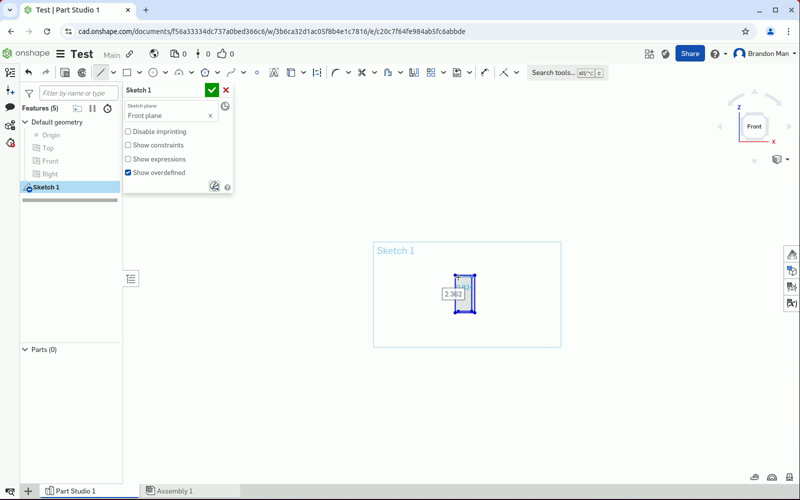
scroll(6)
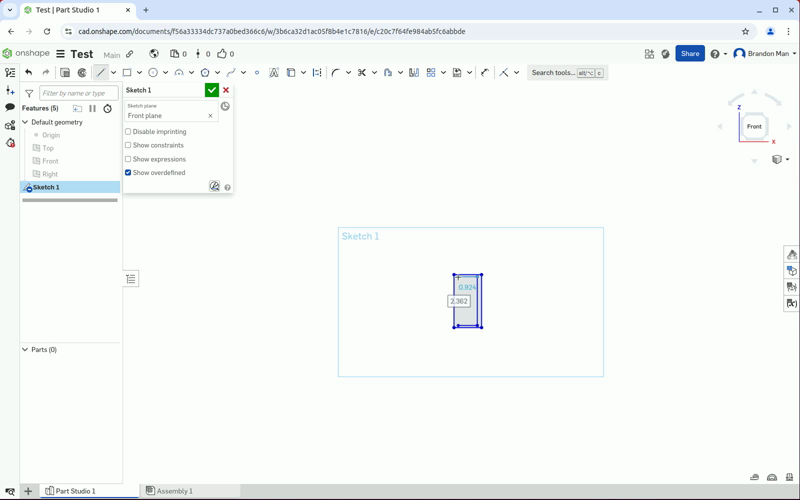
scroll(6)
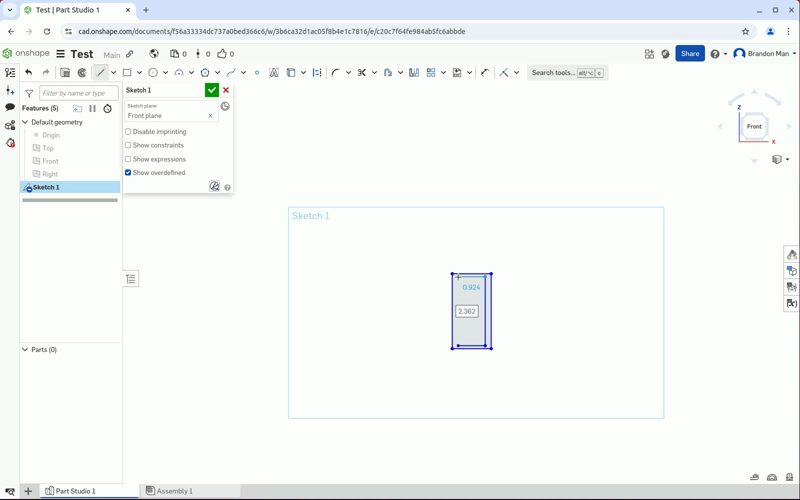
scroll(6)
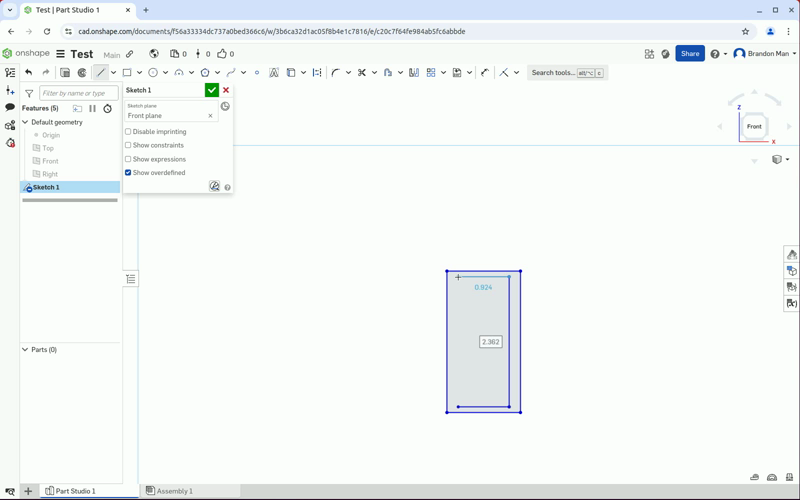
click(458, 276)
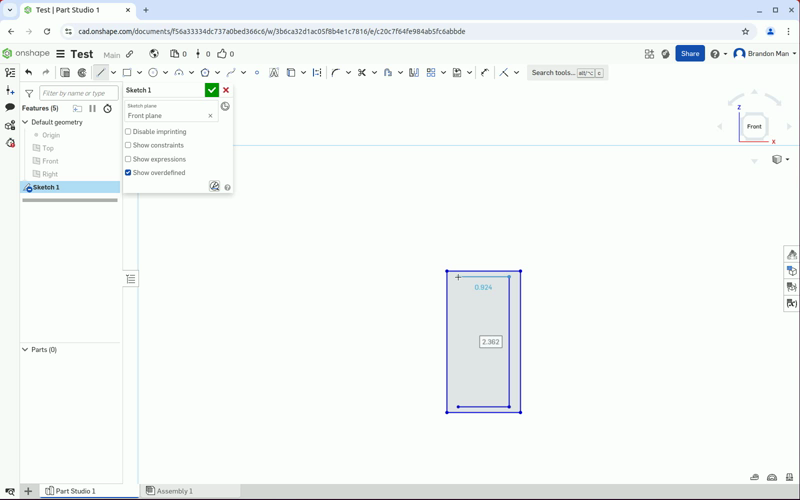
scroll(-6)
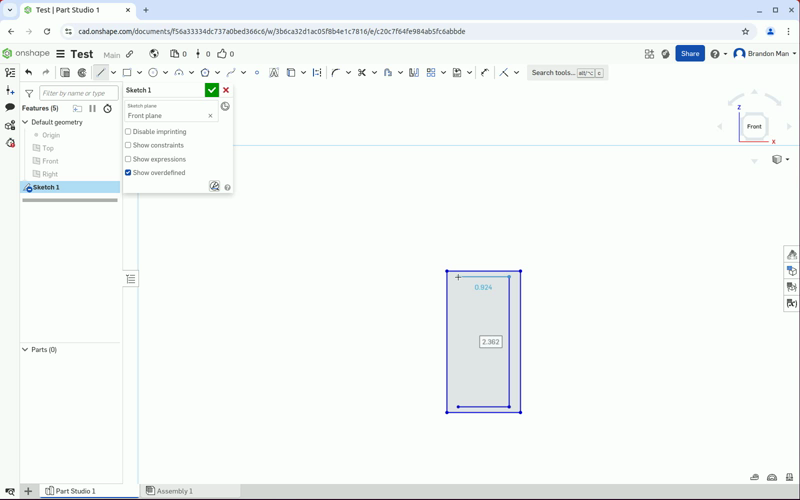
scroll(-6)
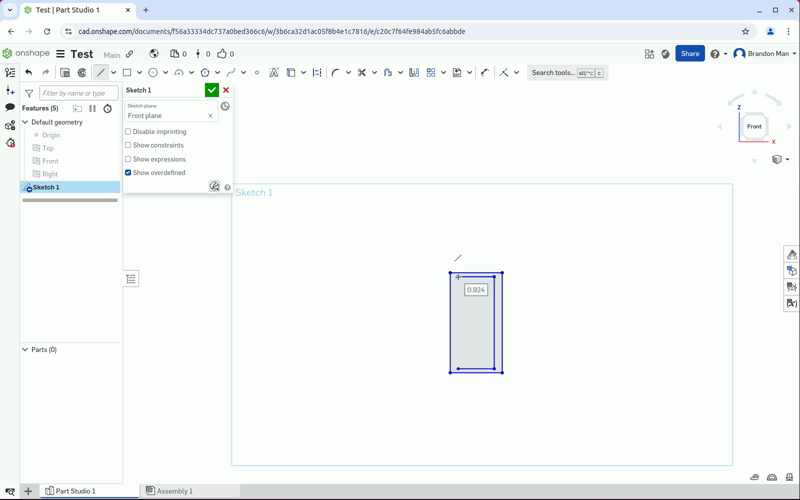
scroll(-6)
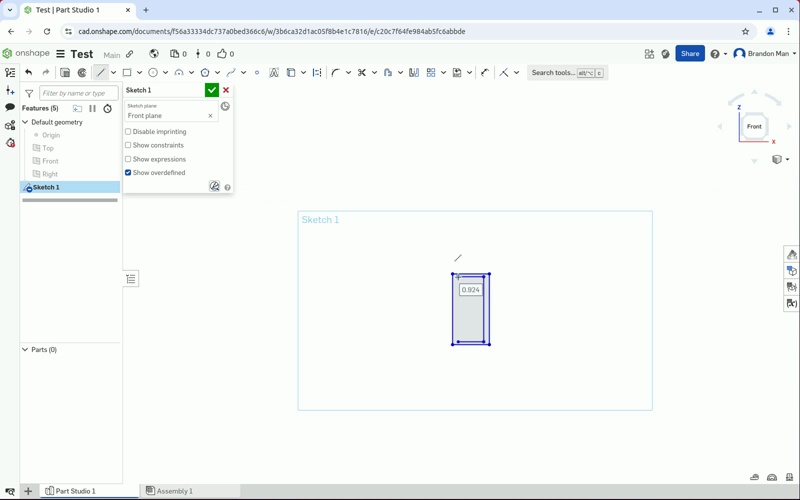
scroll(-6)
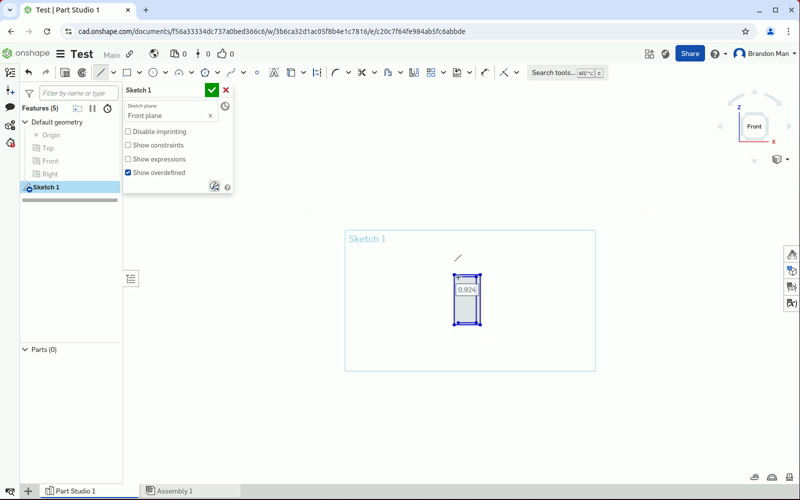
scroll(-6)
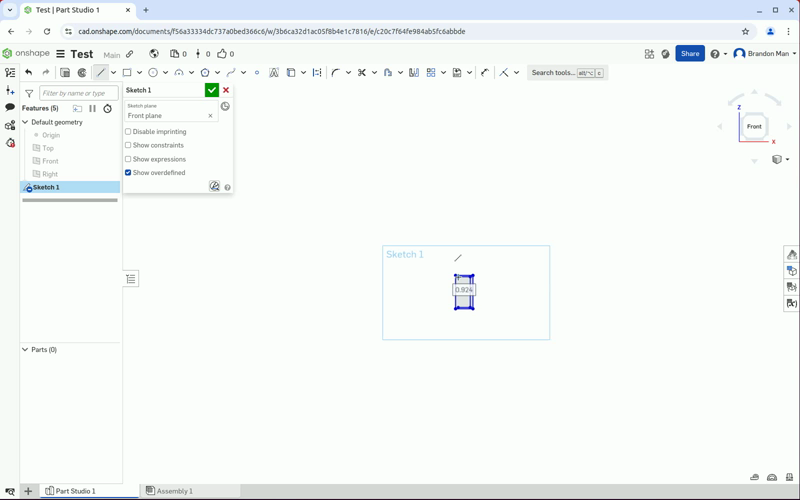
scroll(-6)
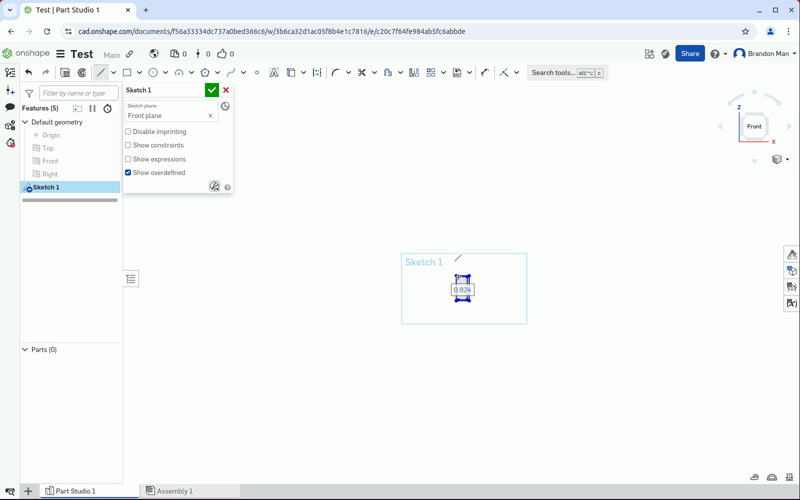
scroll(-6)
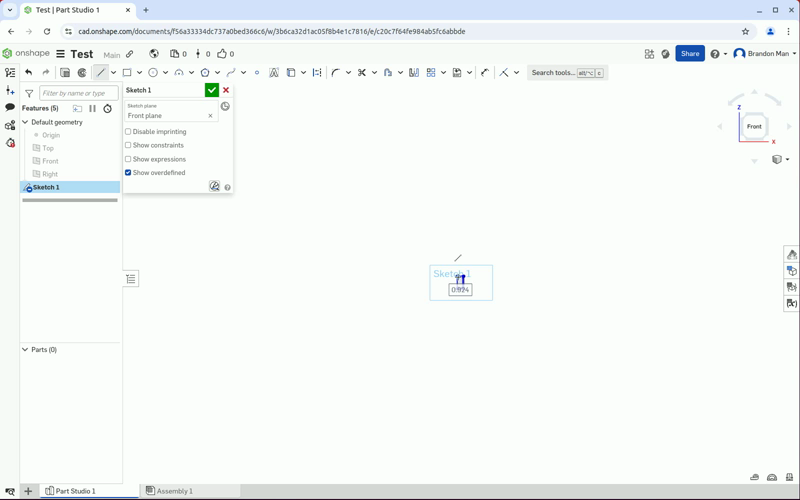
key_up(shift)
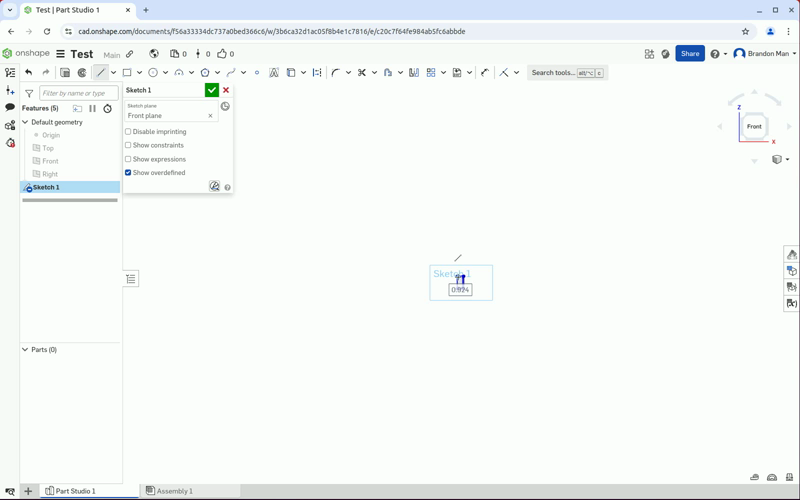
mouse_move(488, 276)
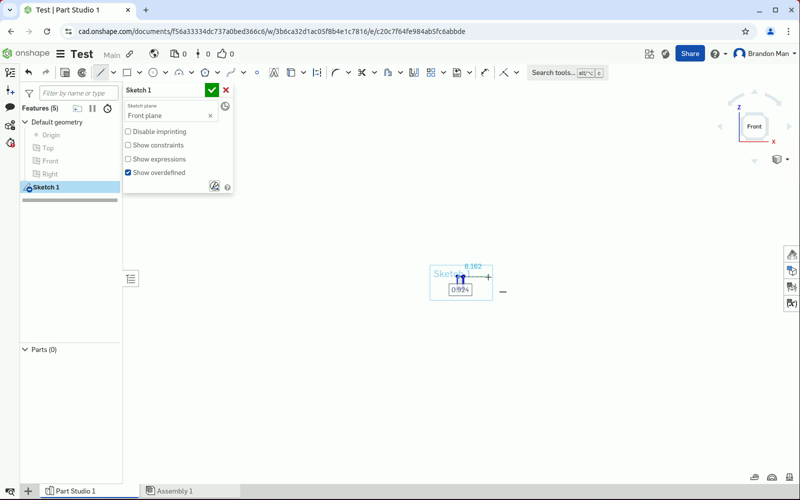
key_down(shift)
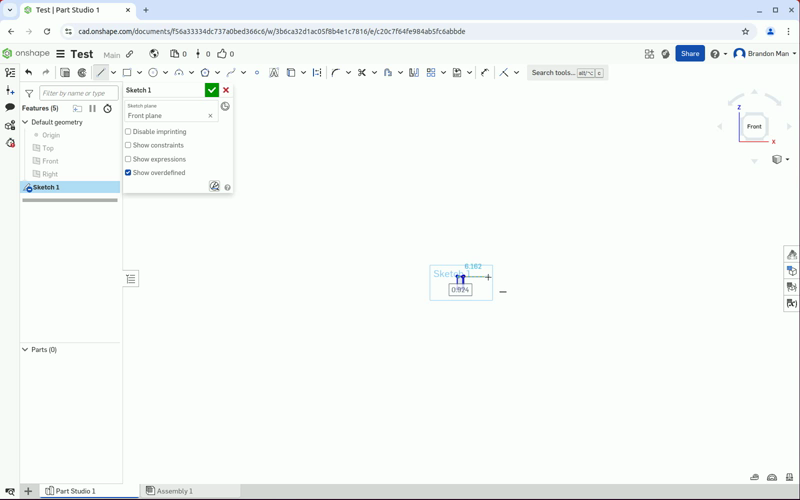
mouse_move(458, 288)
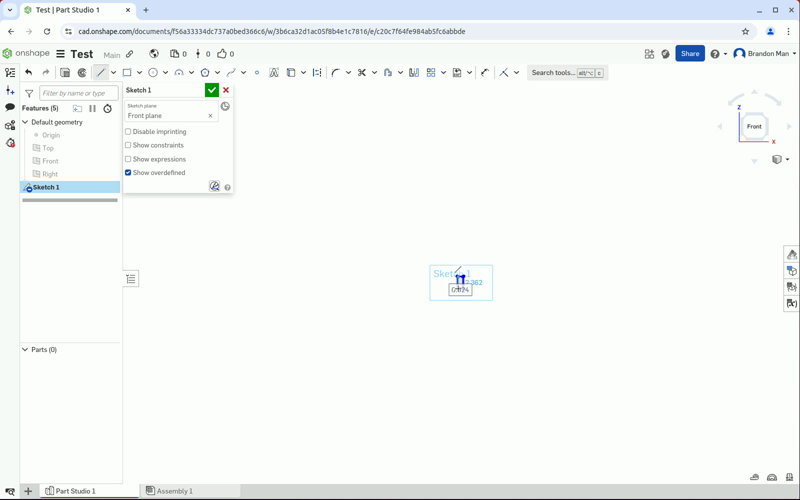
scroll(6)
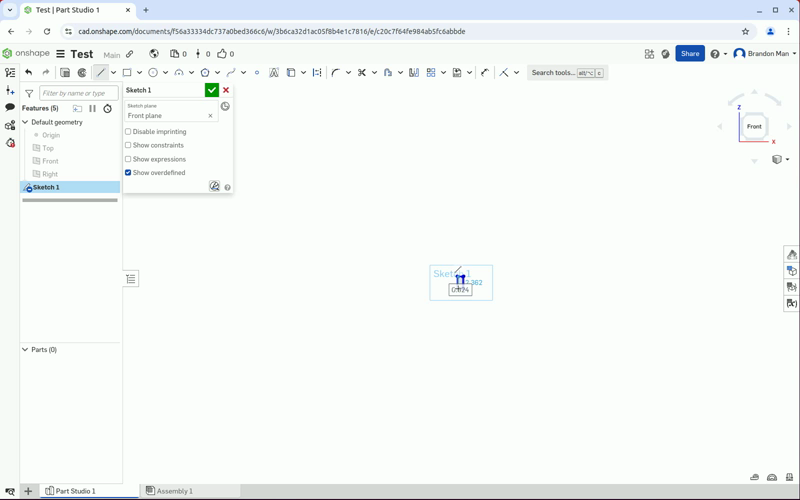
scroll(6)
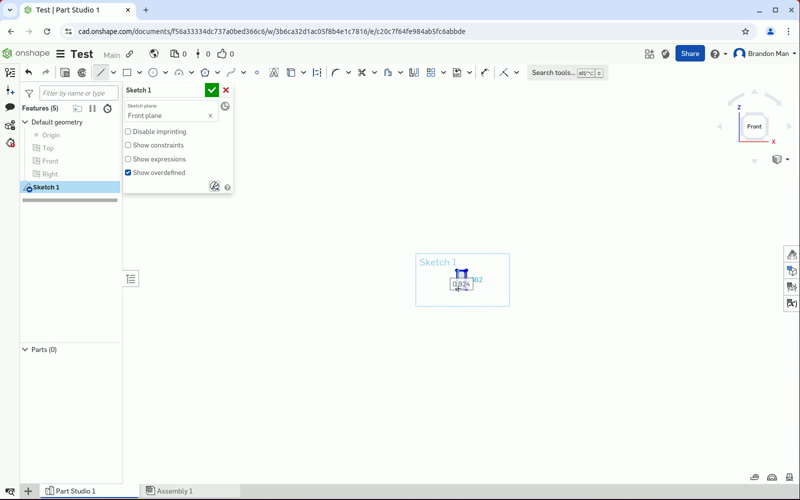
scroll(6)
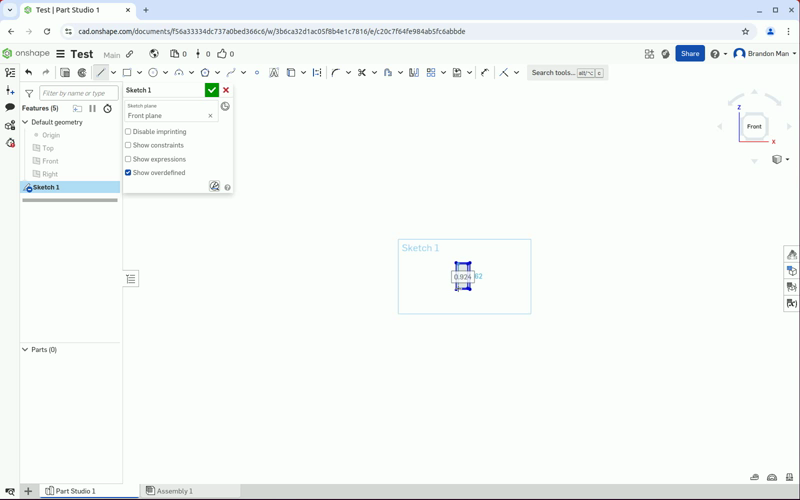
scroll(6)
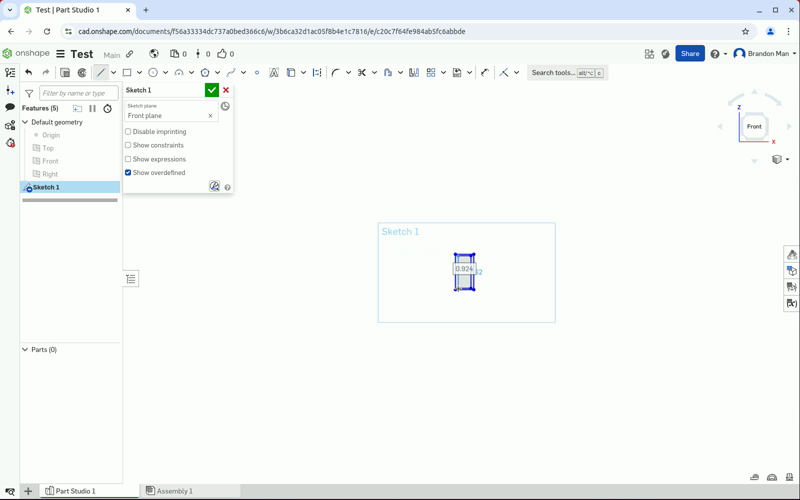
scroll(6)
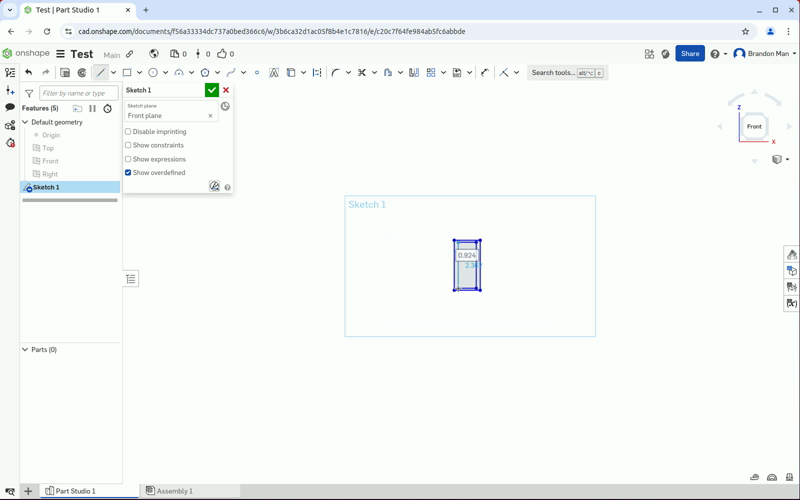
scroll(6)
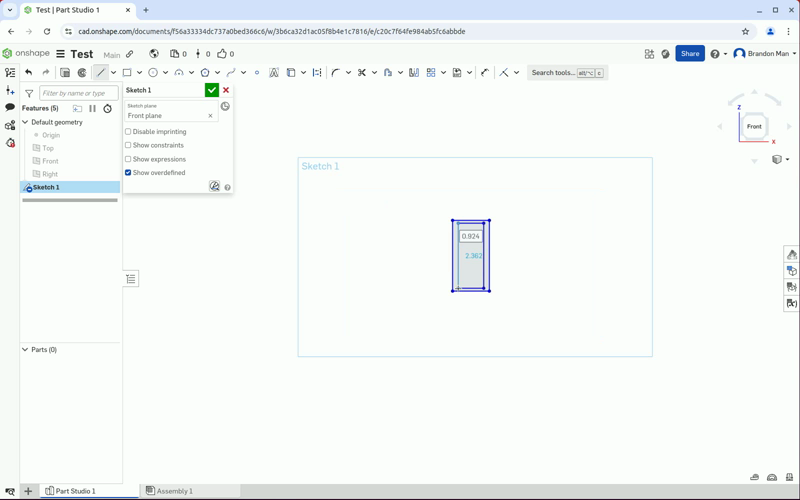
scroll(6)
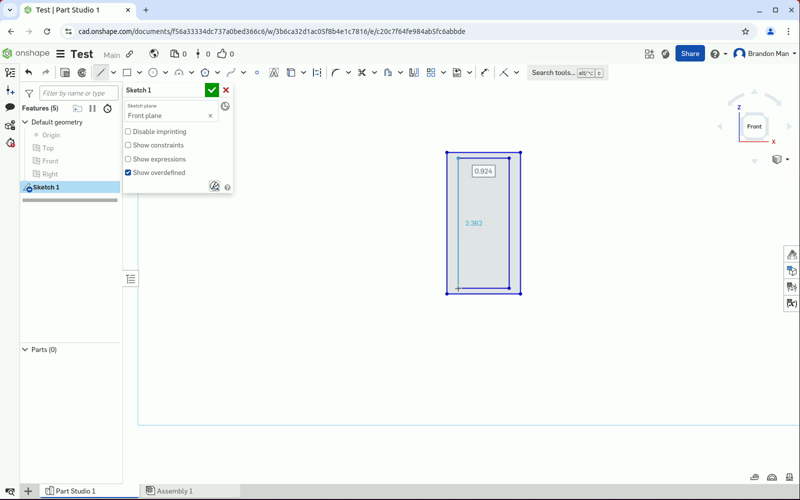
key_up(shift)
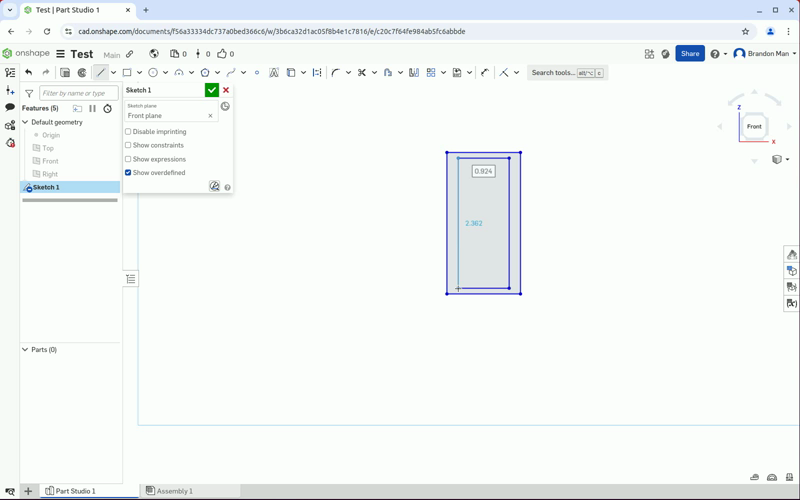
click(458, 288)
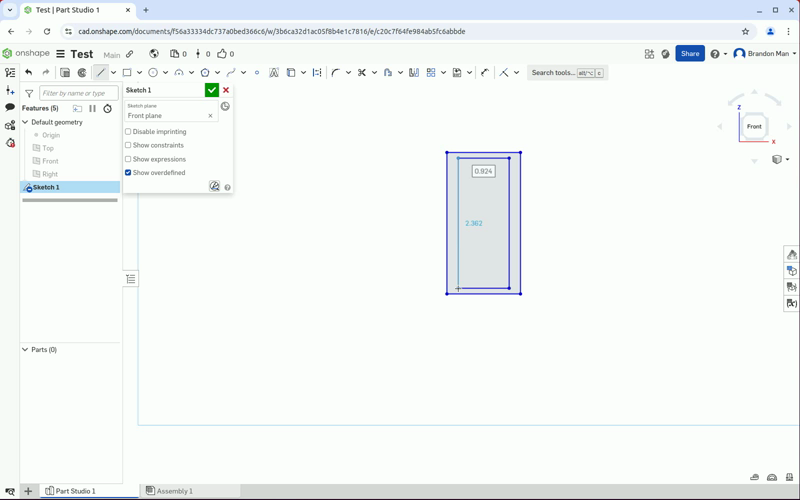
scroll(-6)
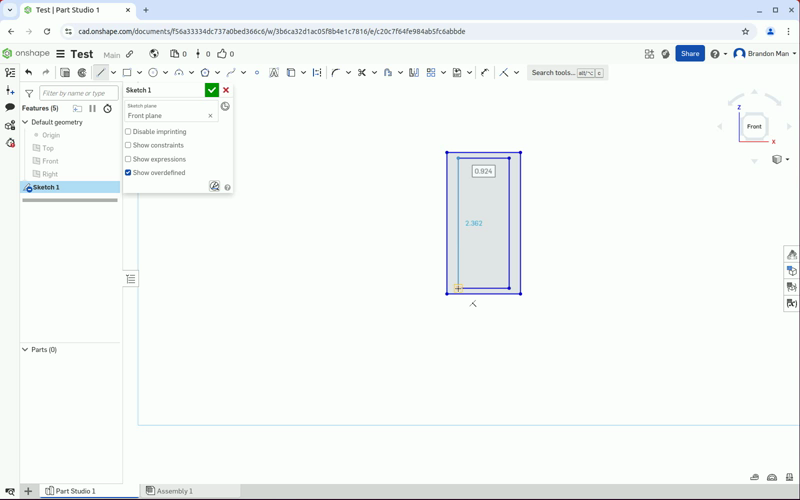
scroll(-6)
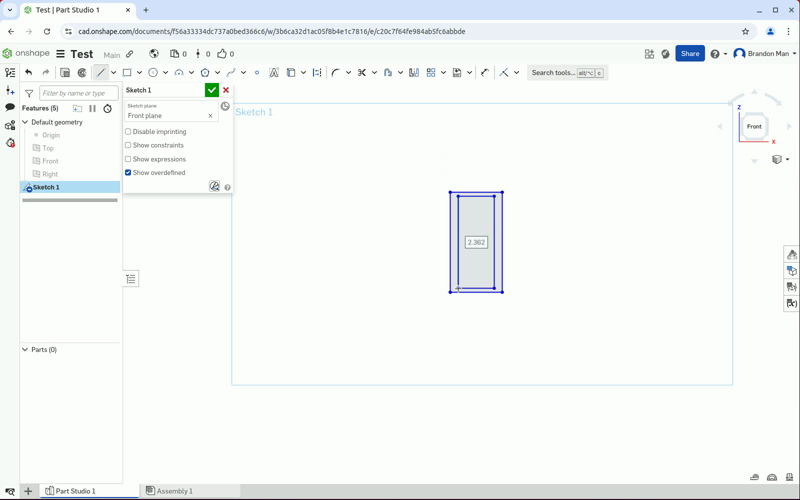
scroll(-6)
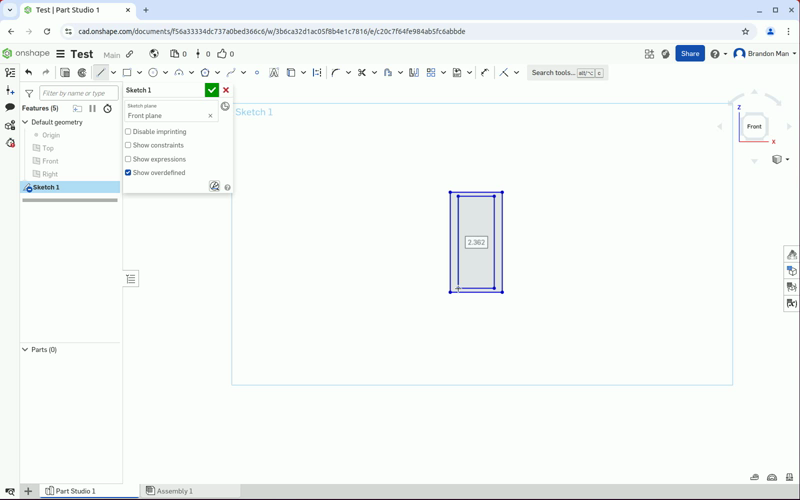
scroll(-6)
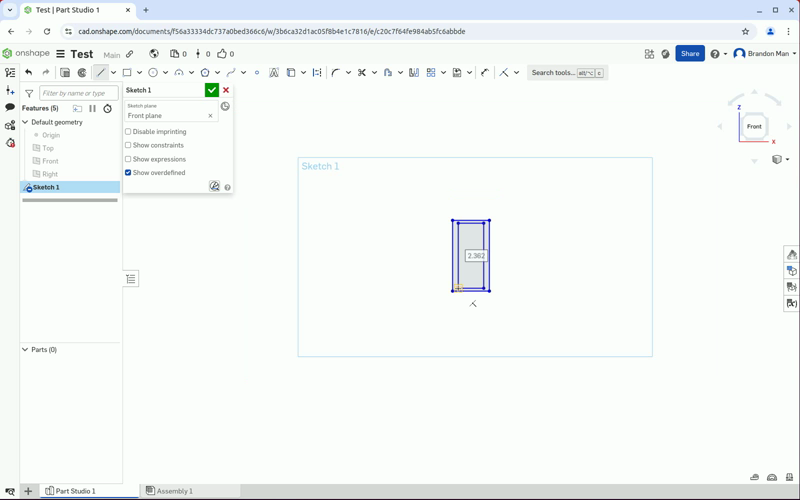
scroll(-6)
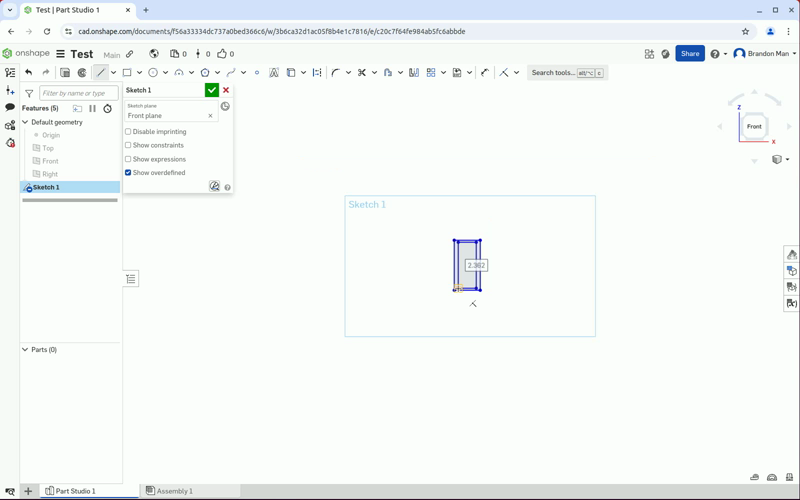
scroll(-6)
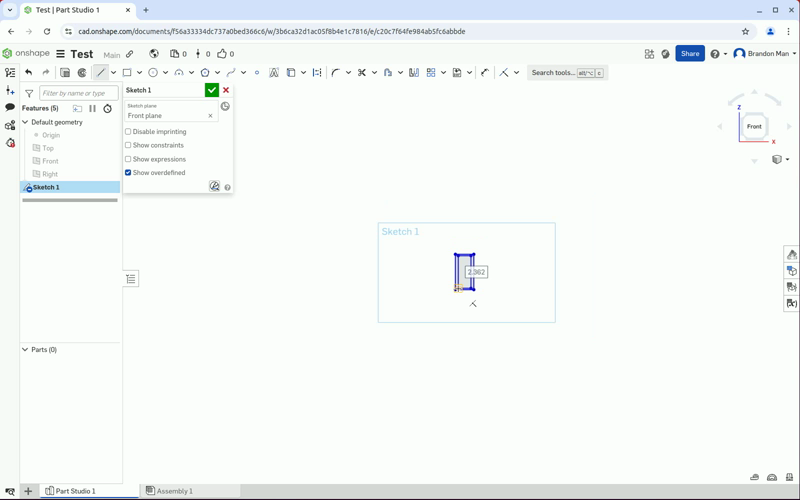
scroll(-6)
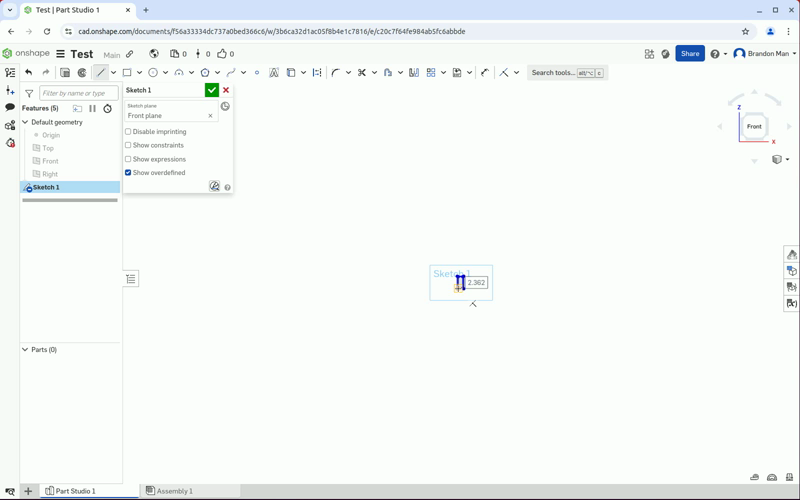
key(esc)
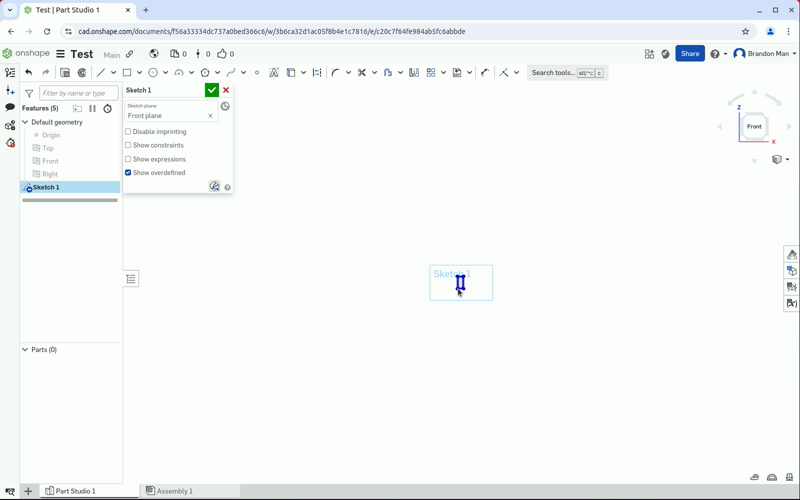
mouse_move(457, 285)
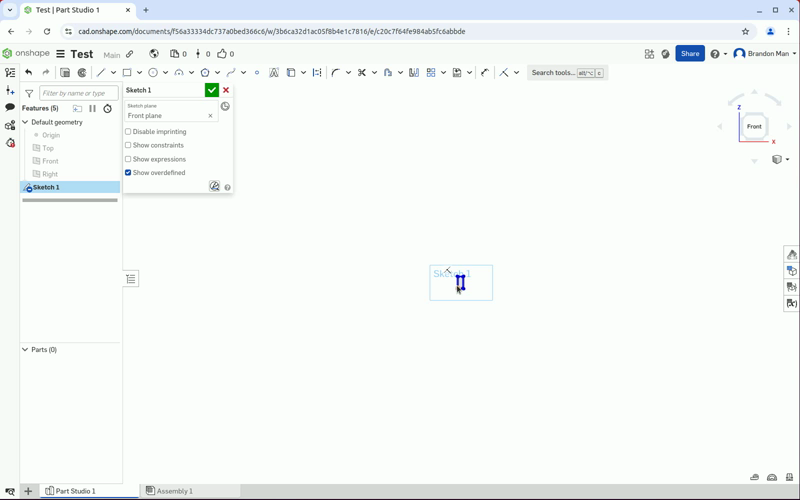
scroll(6)
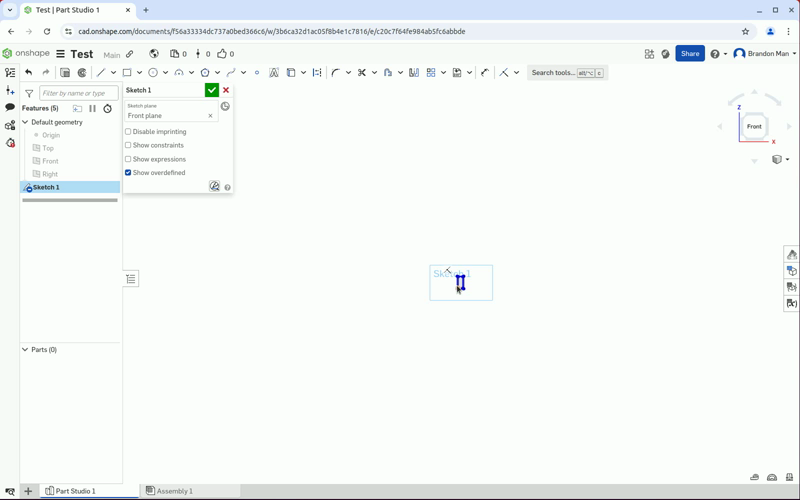
scroll(6)
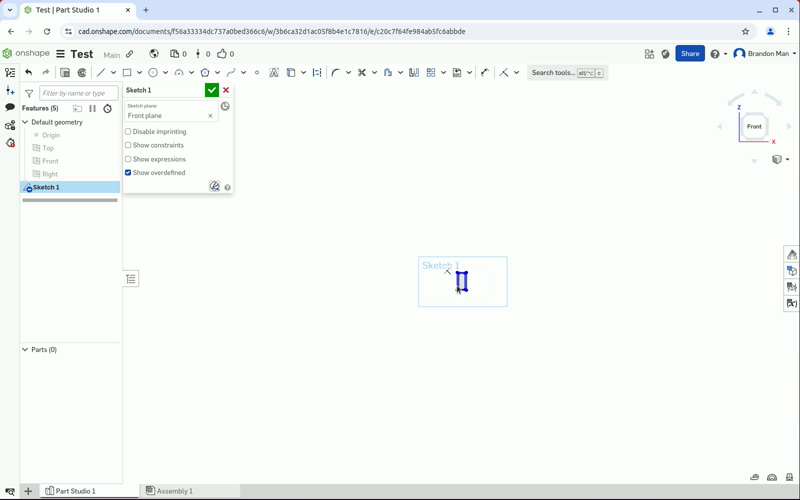
scroll(6)
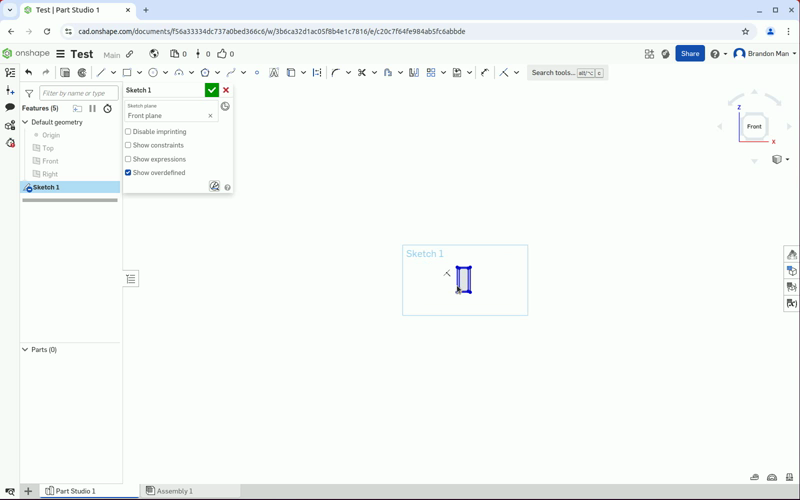
scroll(6)
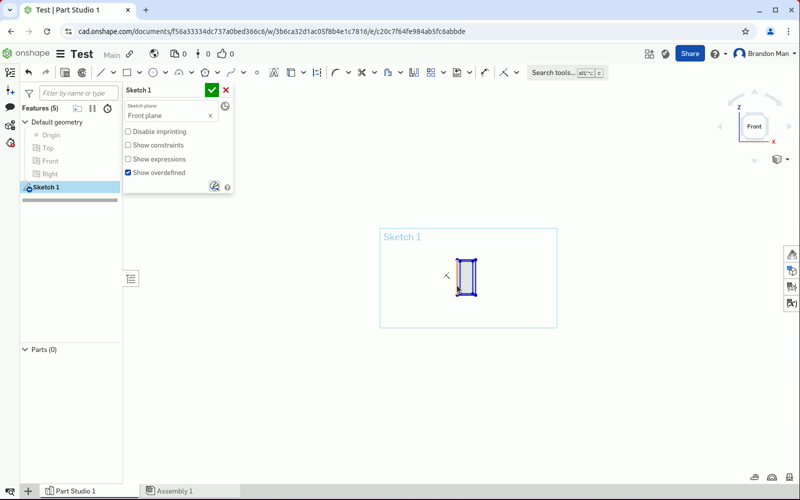
scroll(6)
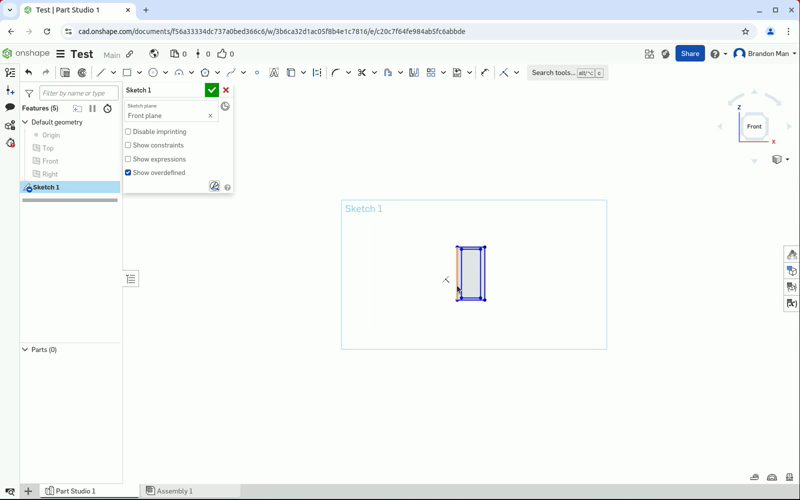
scroll(6)
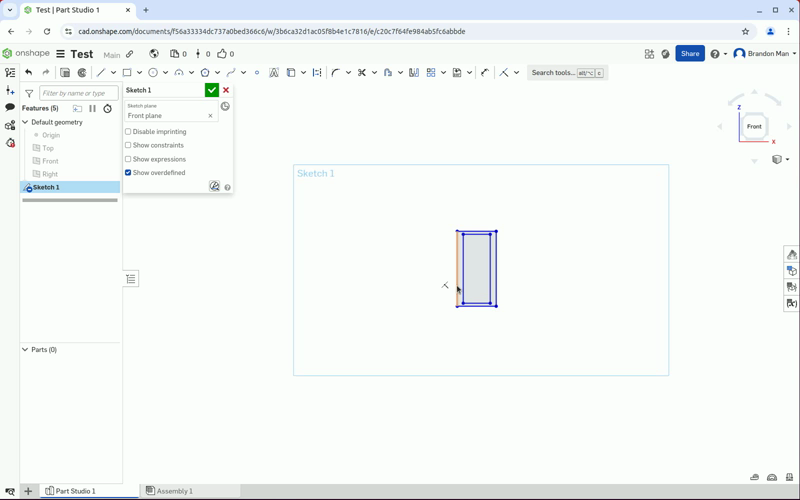
scroll(6)
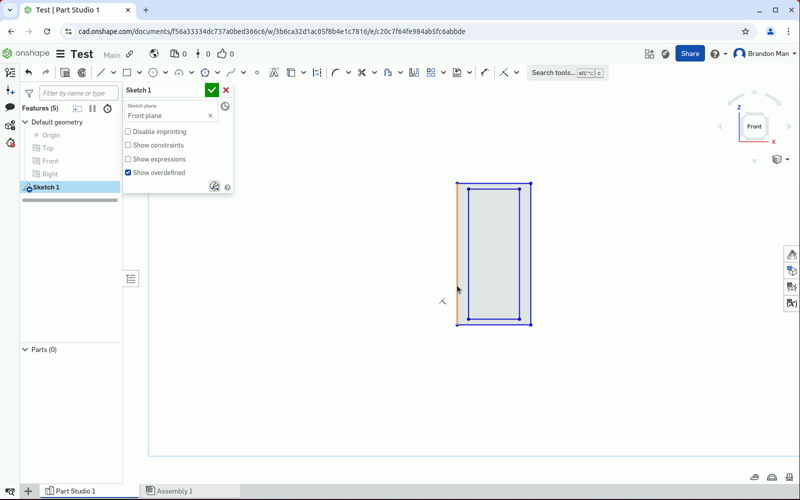
click(457, 285)
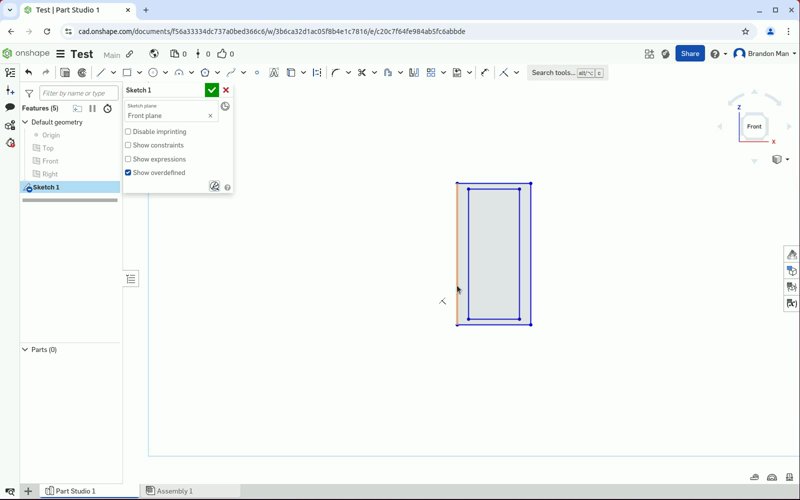
scroll(-6)
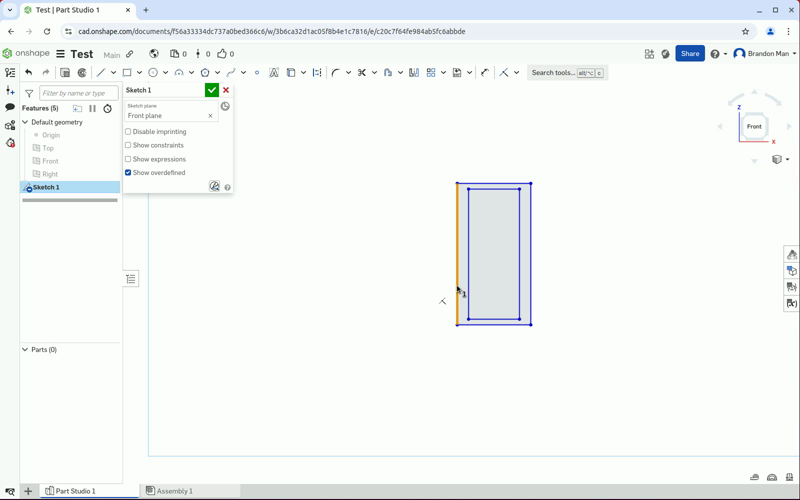
scroll(-6)
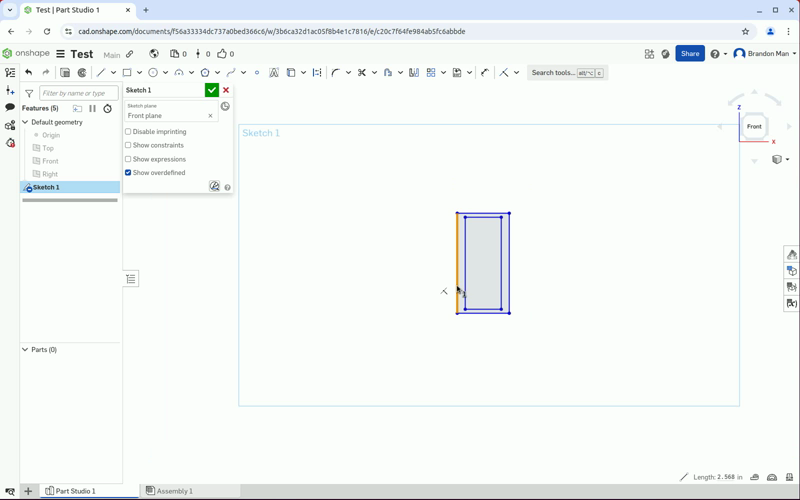
scroll(-6)
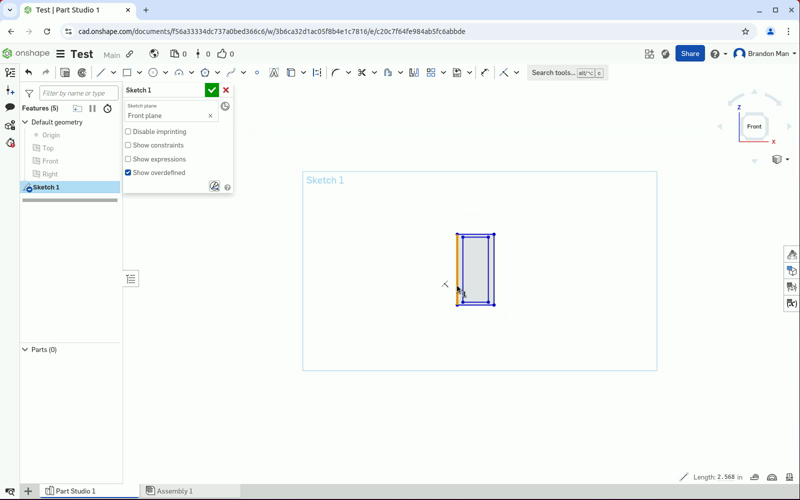
scroll(-6)
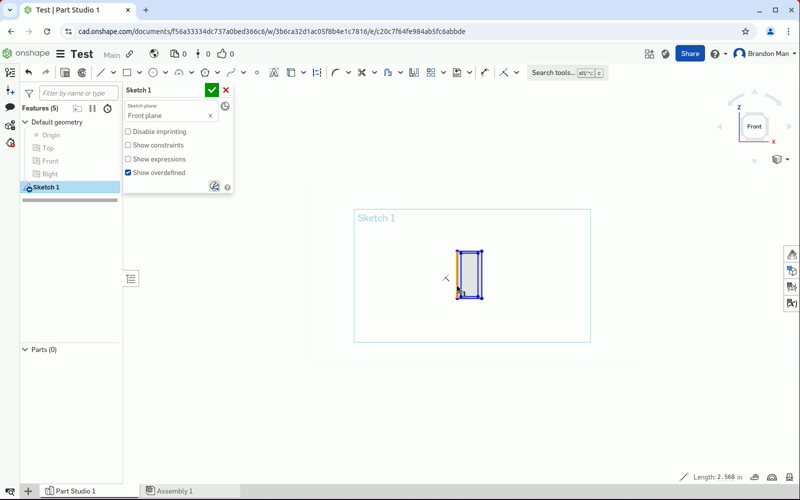
scroll(-6)
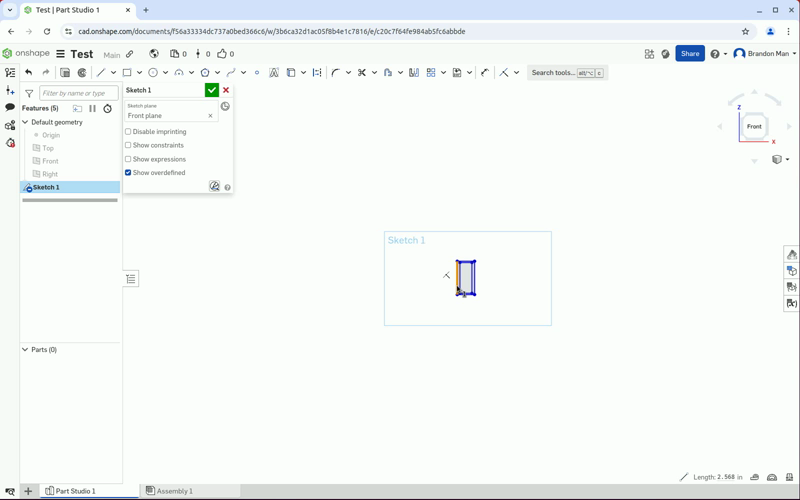
scroll(-6)
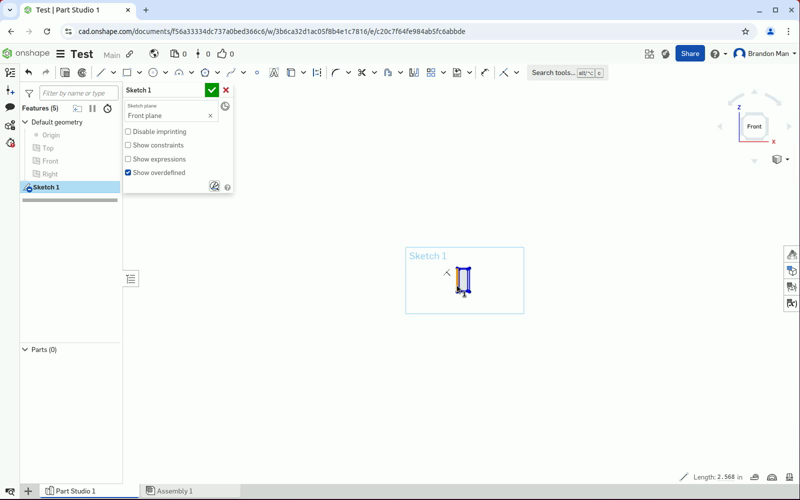
scroll(-6)
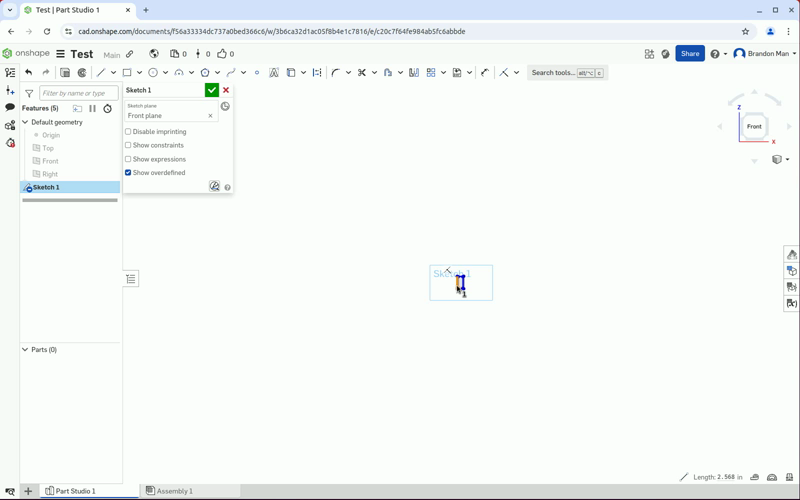
mouse_move(73, 352)
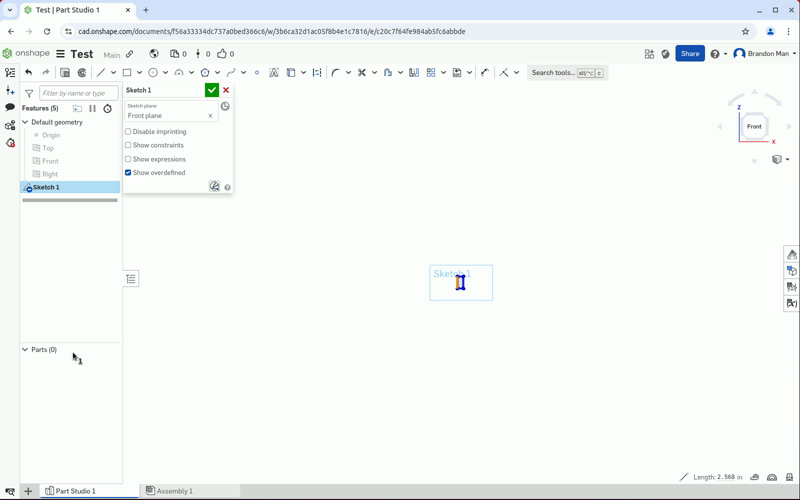
key(shift+y)
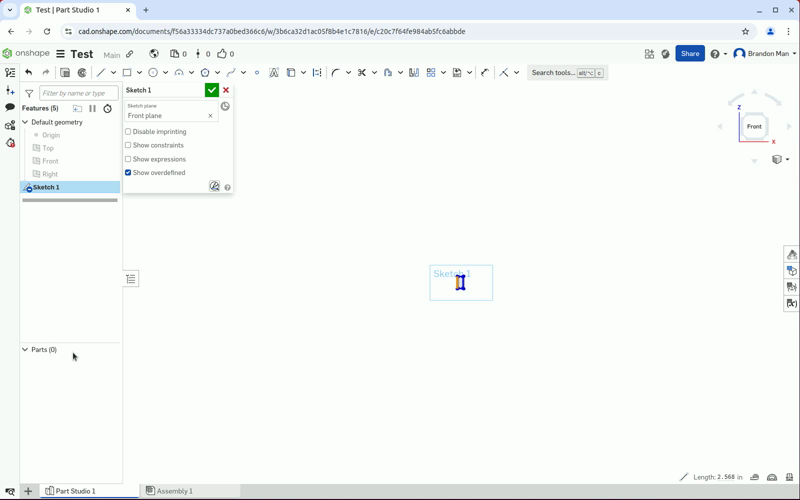
key(shift+e)
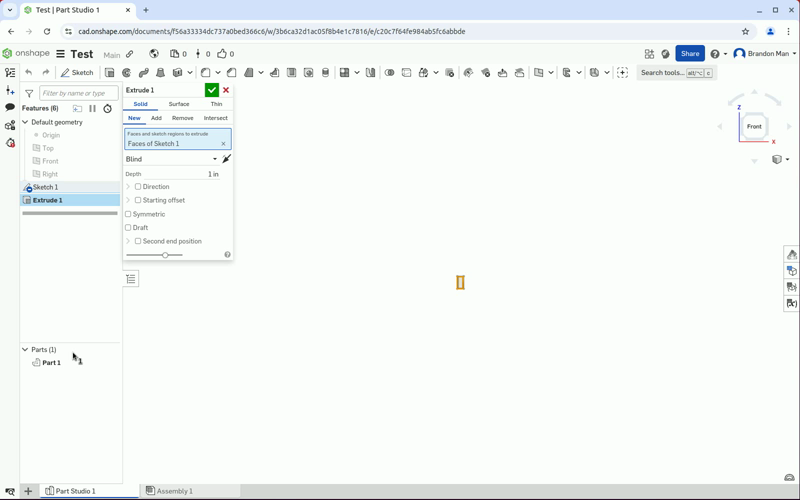
mouse_move(143, 106)
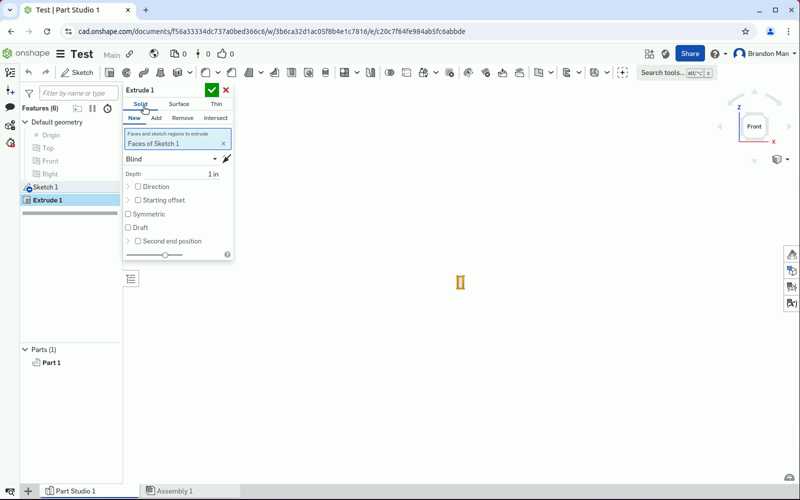
click(143, 106)
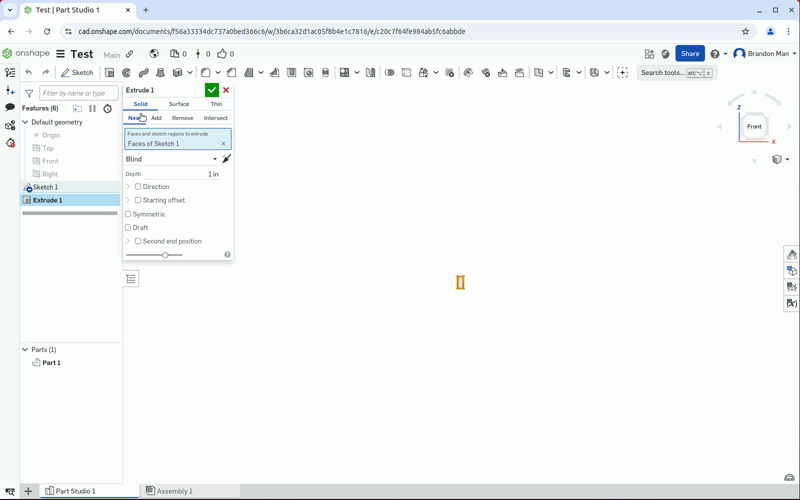
mouse_move(137, 120)
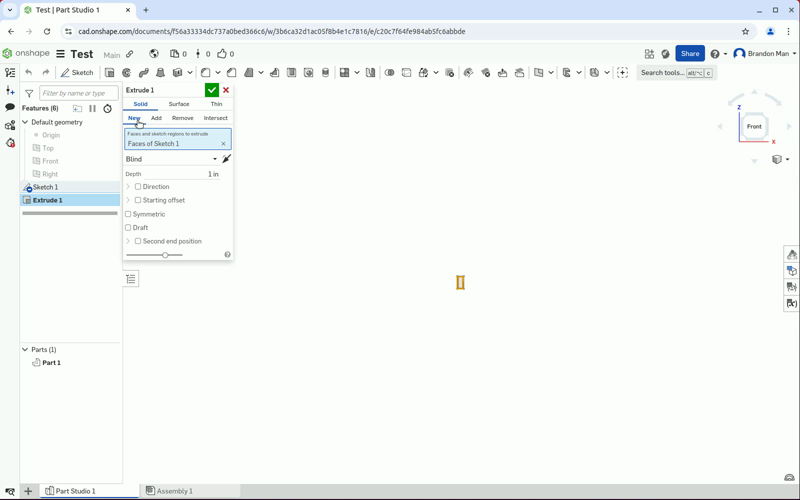
click(137, 120)
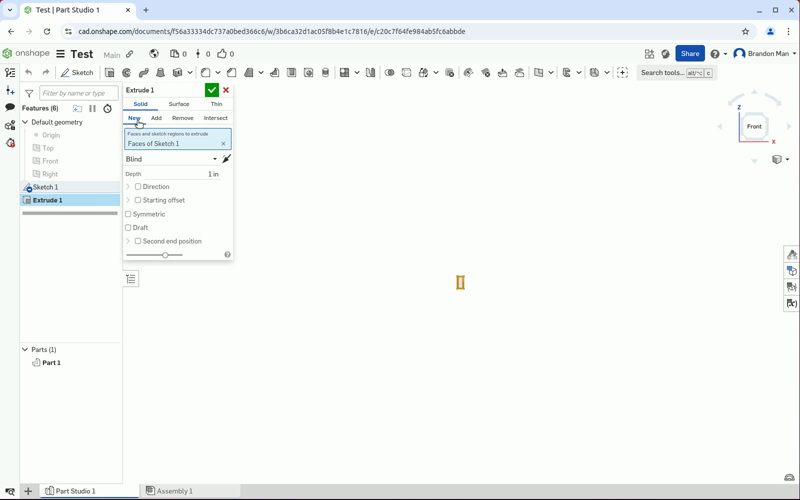
key(tab, 4)
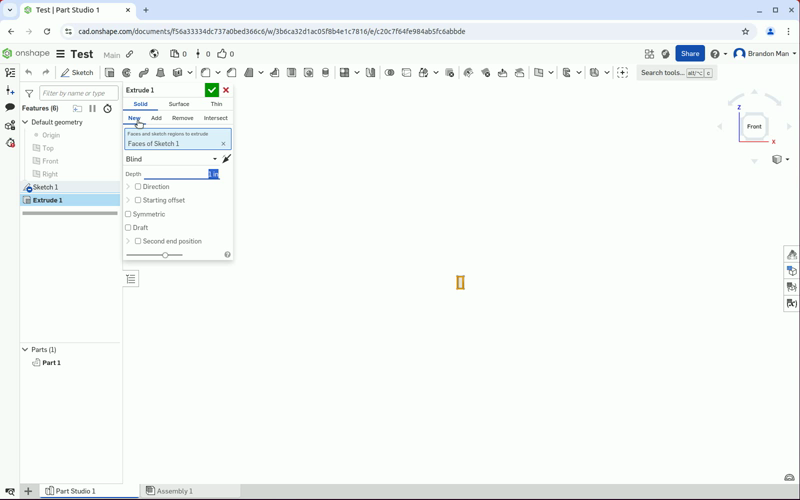
text(23.108)
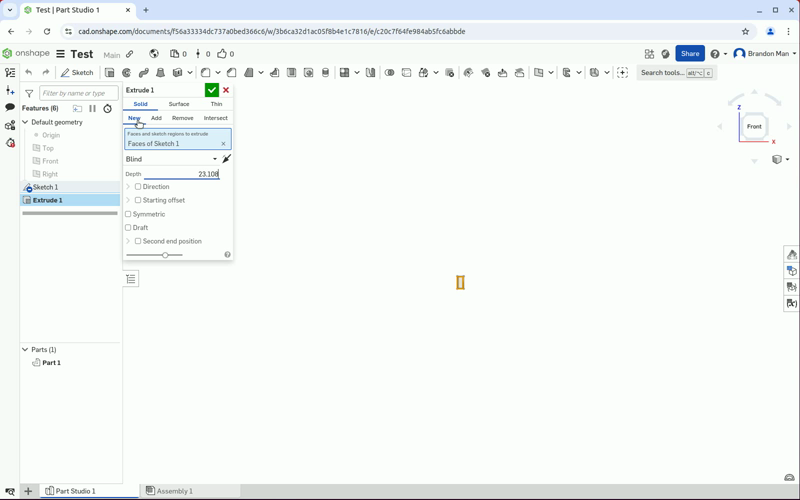
key(enter)
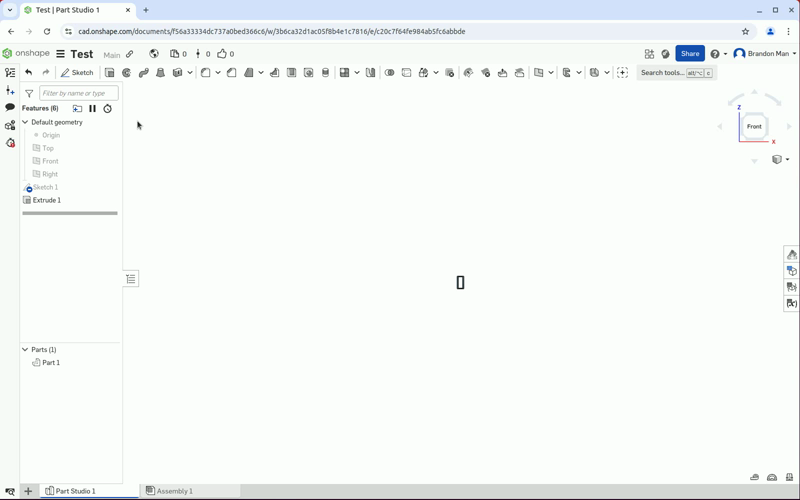
key(shift+h)
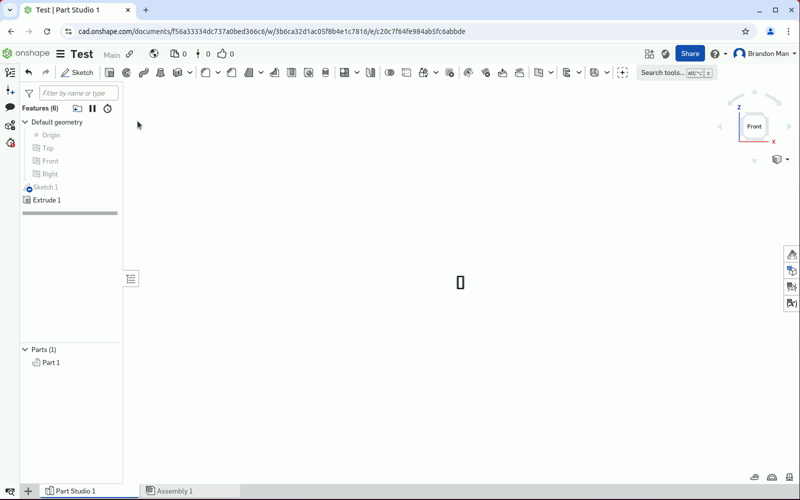
key(shift+h)
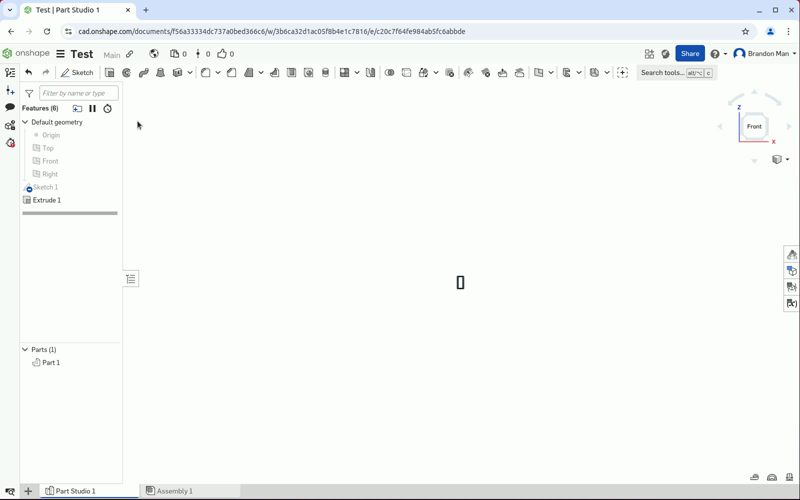
mouse_move(73, 189)
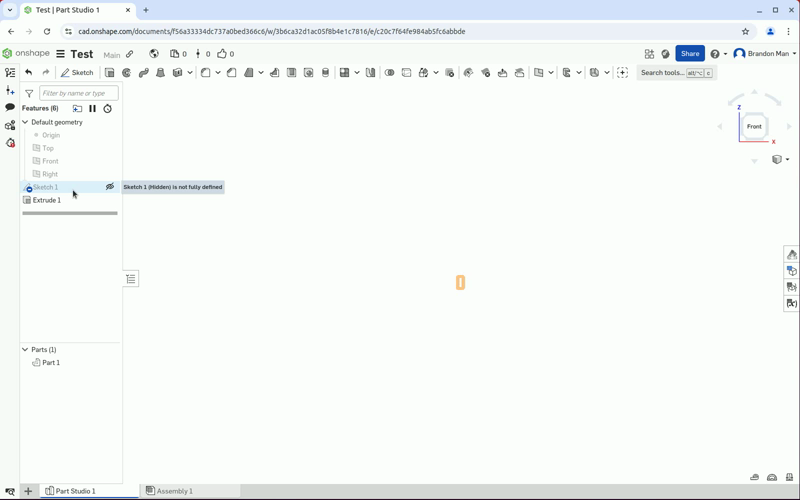
click(73, 189)
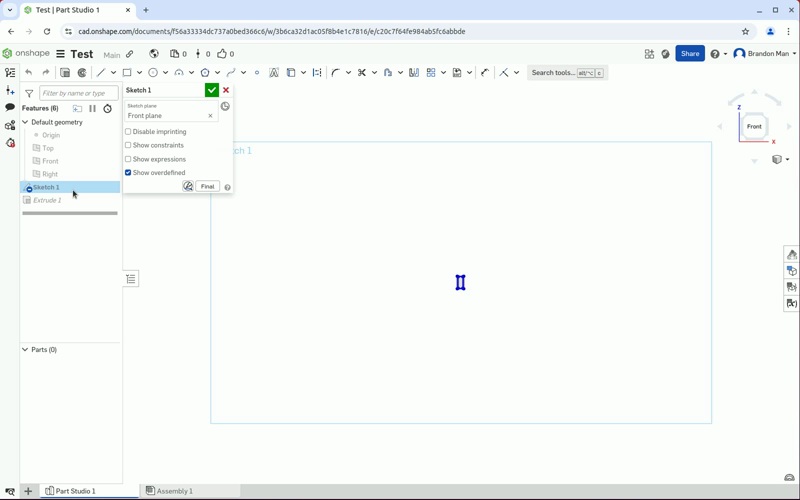
mouse_move(229, 92)
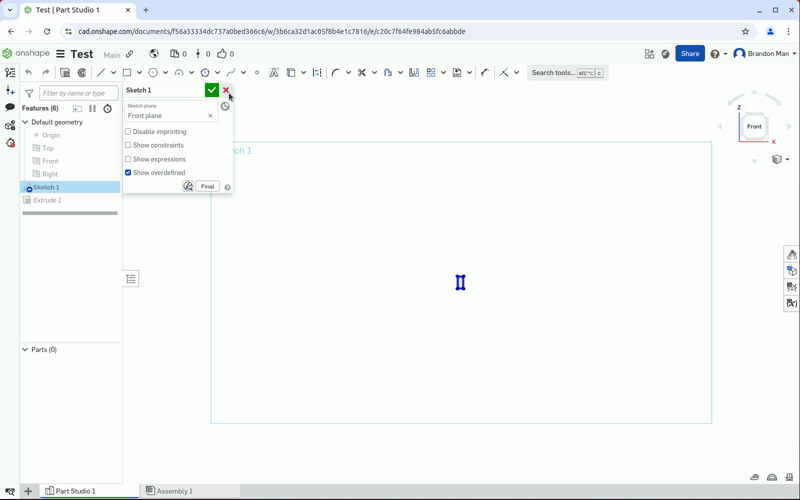
click(229, 92)
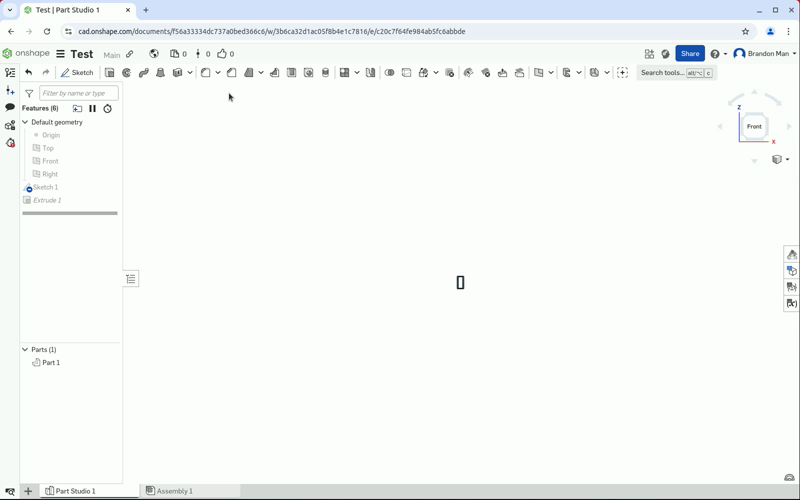
mouse_move(73, 352)
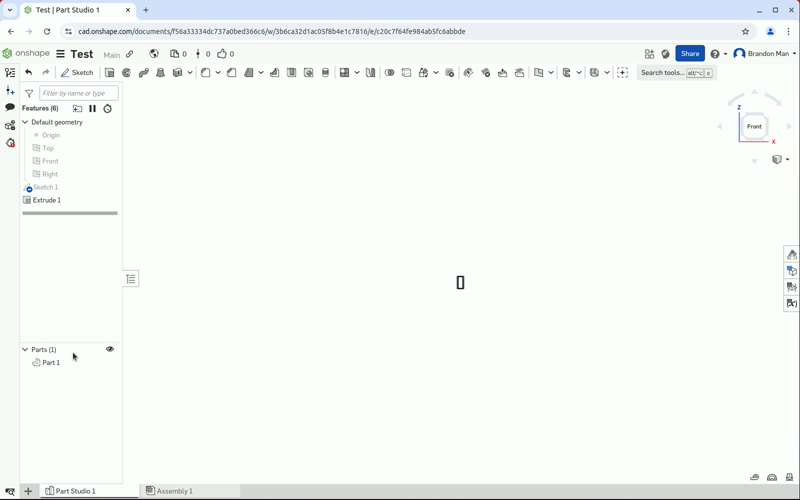
key(y)
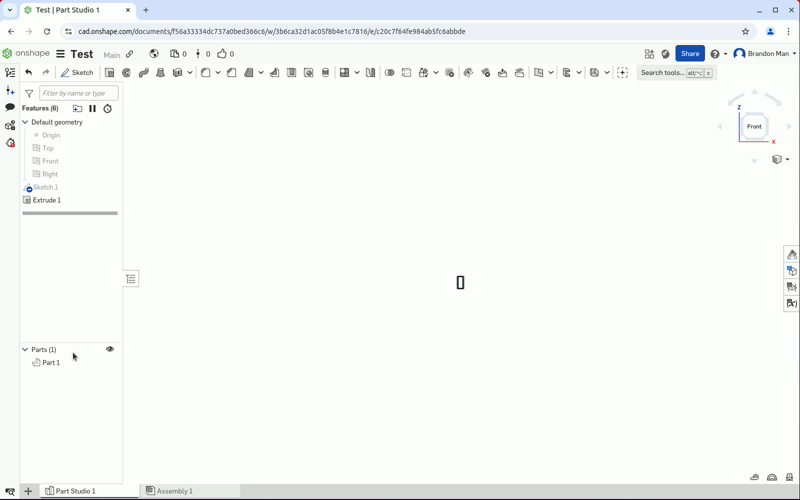
key(shift+p)
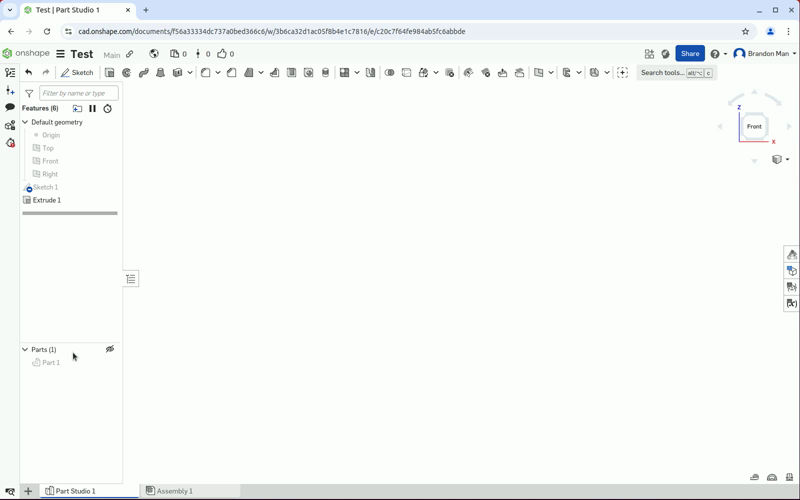
key(space)
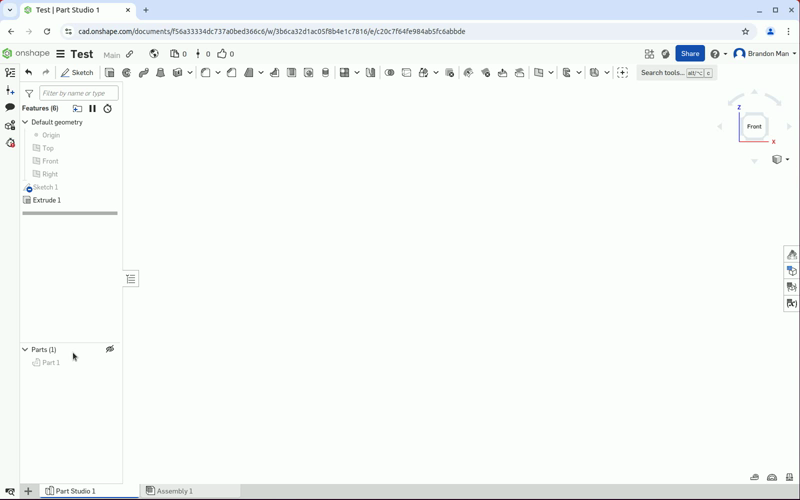
key_down(shift)
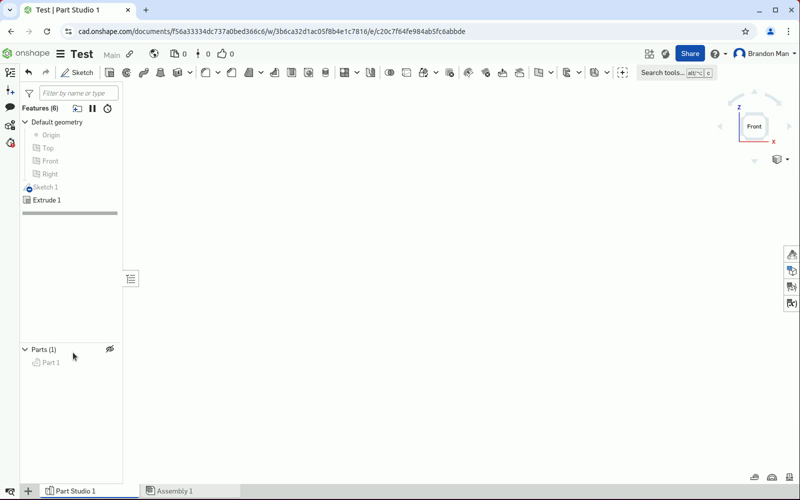
key(left)
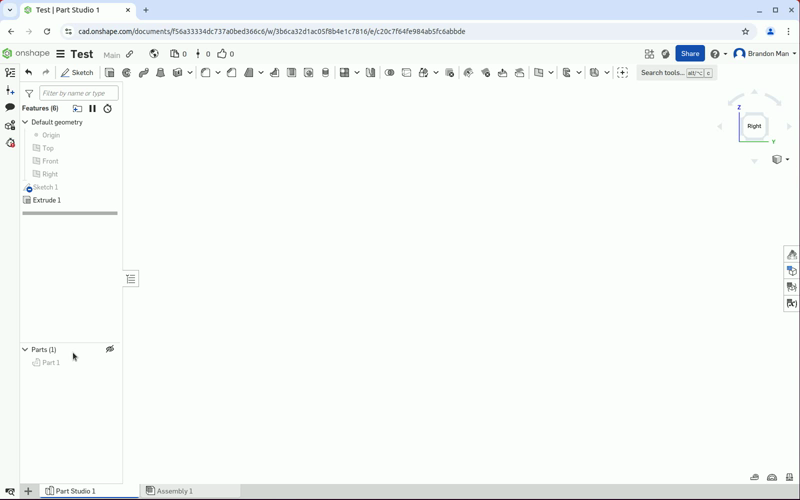
key_up(shift)
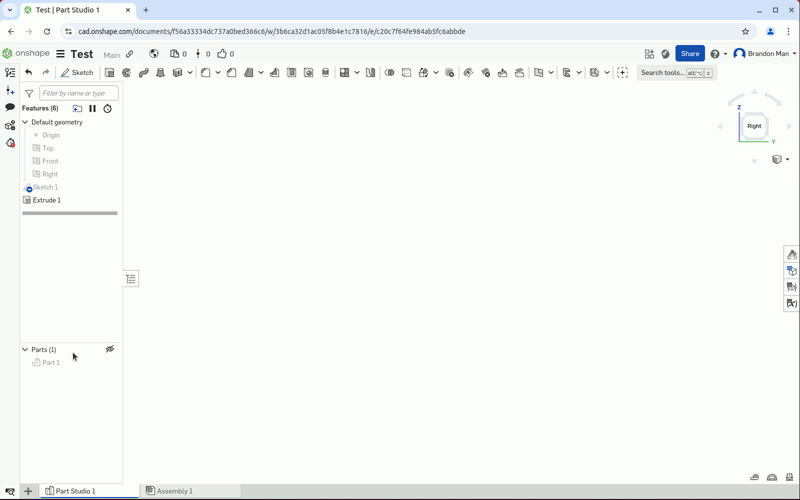
mouse_move(73, 352)
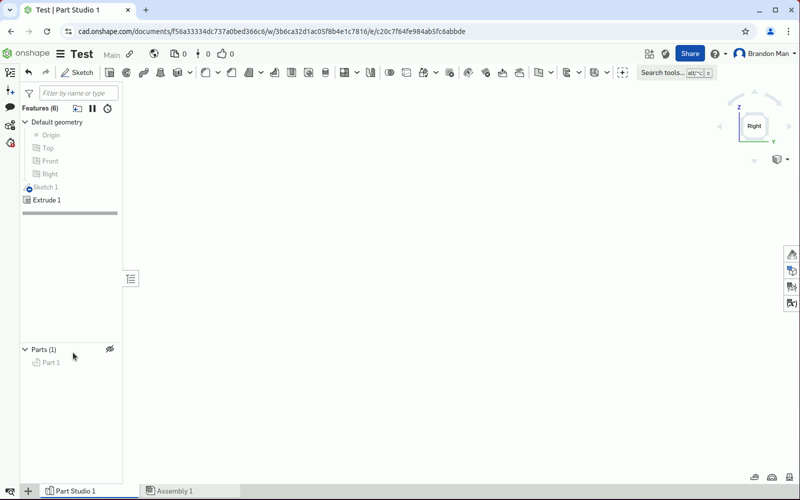
key(shift+y)
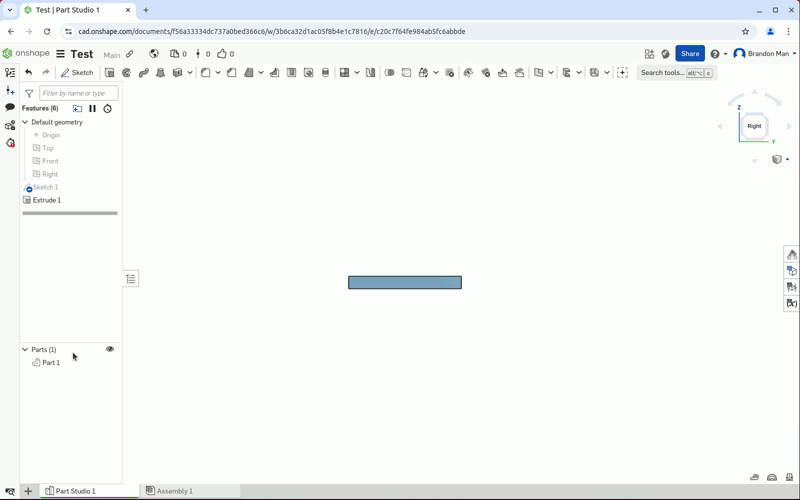
mouse_move(541, 75)
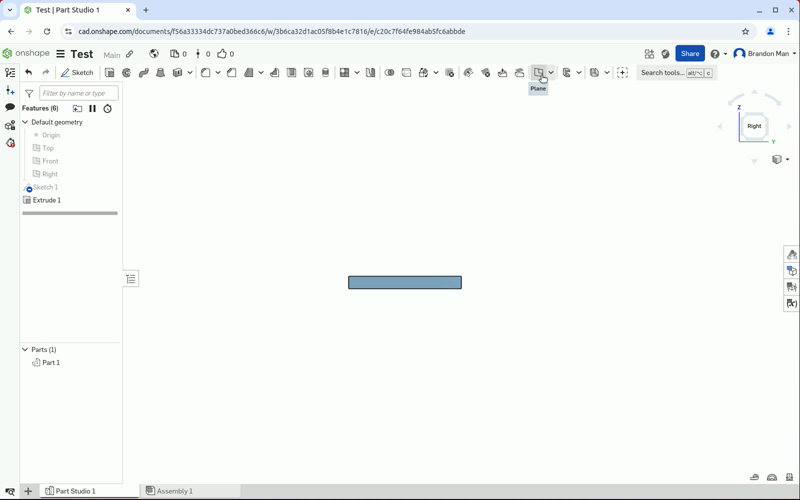
click(541, 75)
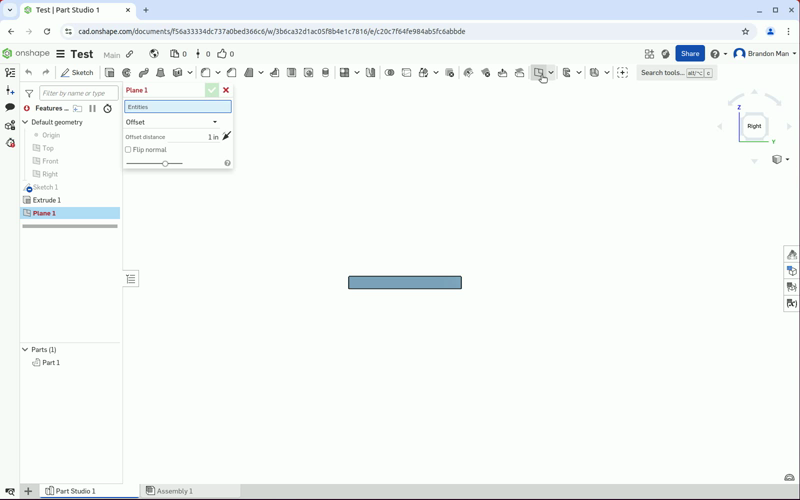
mouse_move(73, 176)
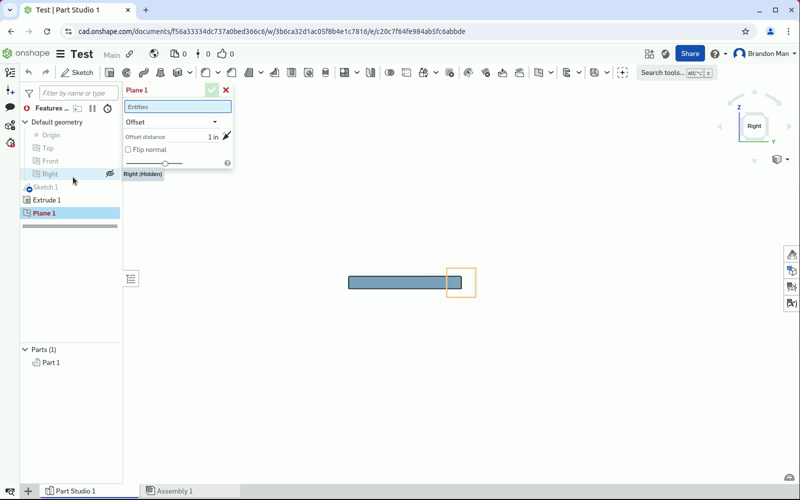
click(73, 176)
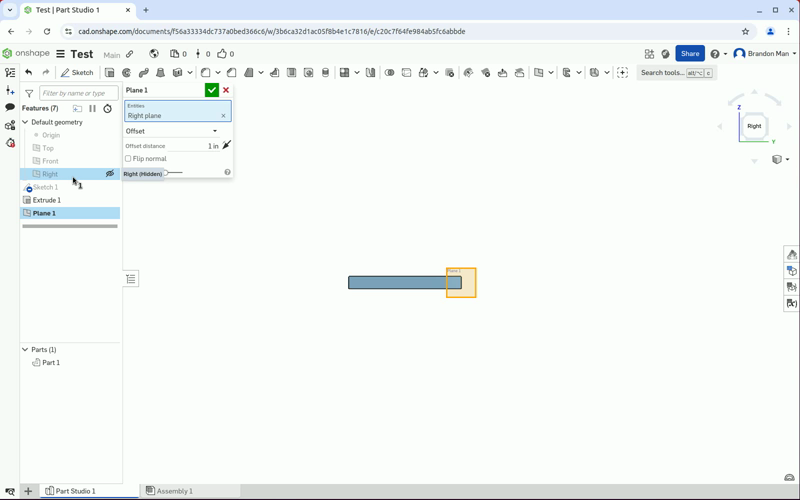
key(tab, 2)
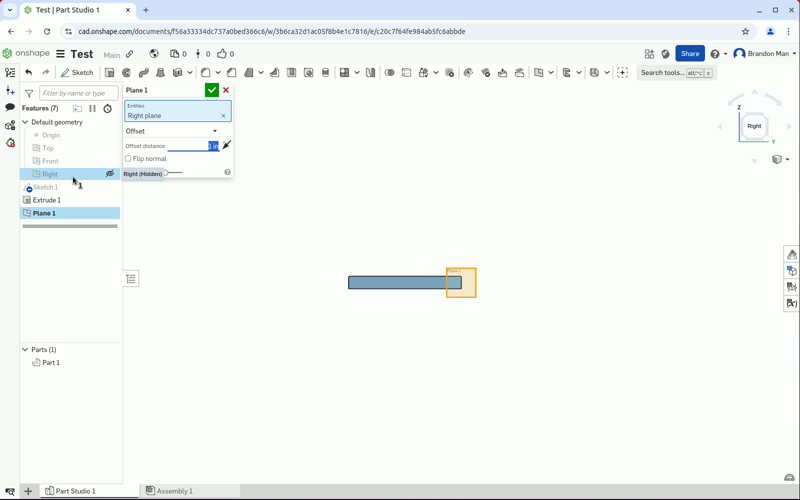
text(0.709)
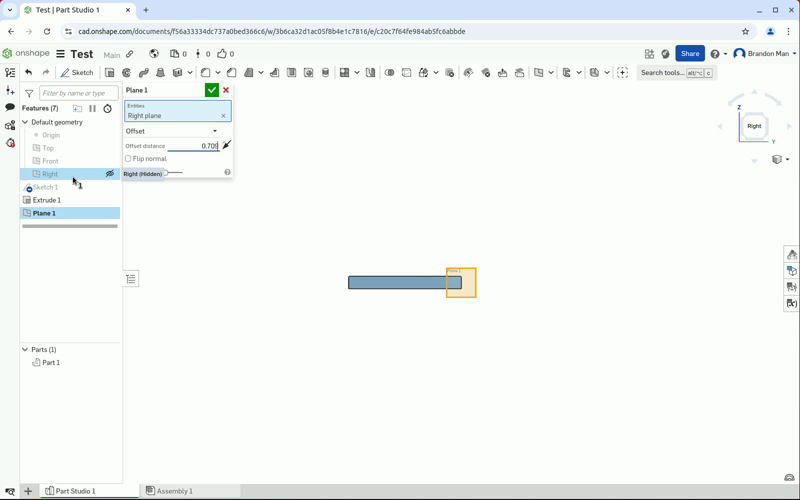
key(enter, 2)
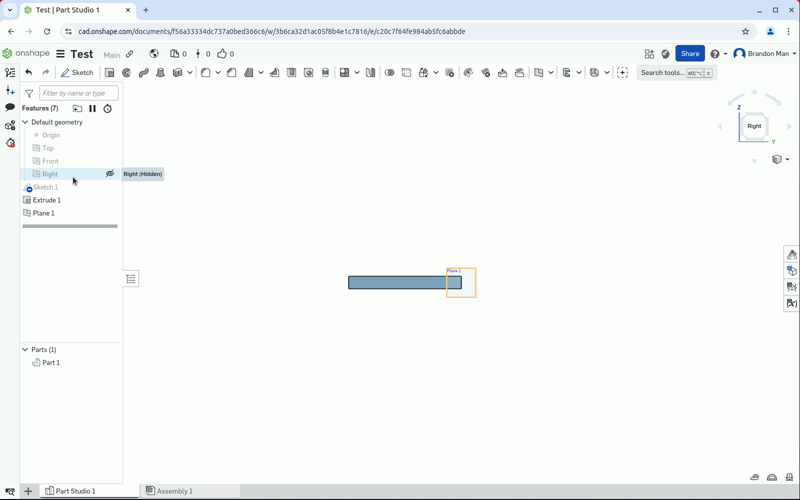
key(shift+s)
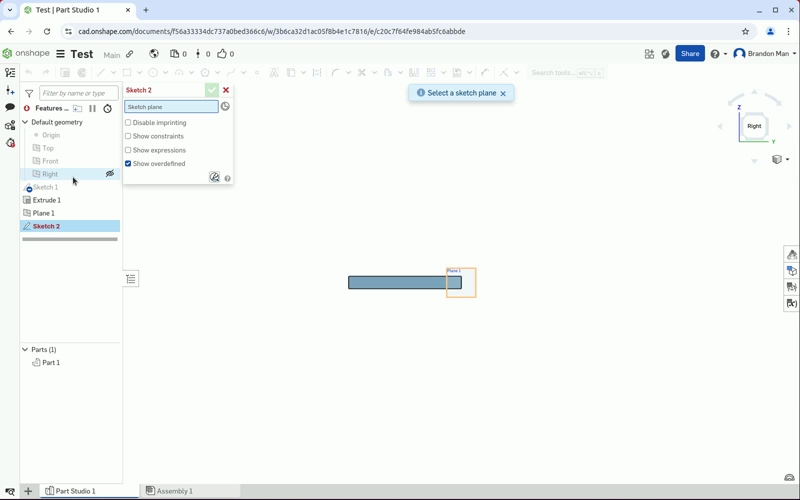
mouse_move(73, 215)
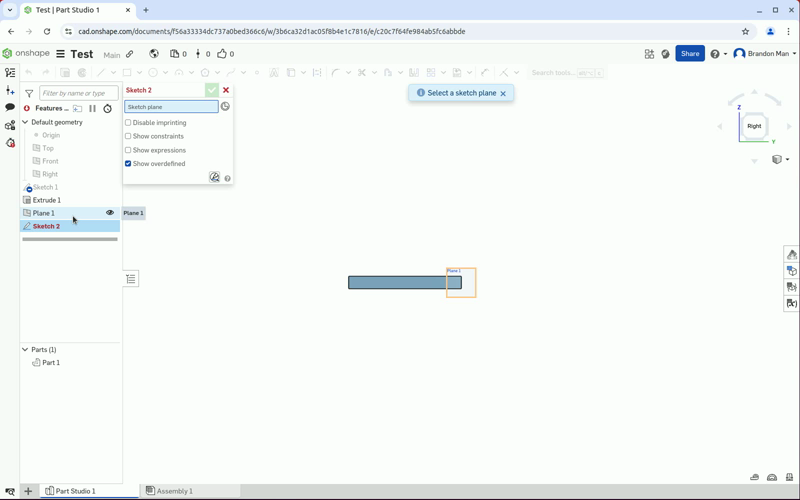
click(73, 215)
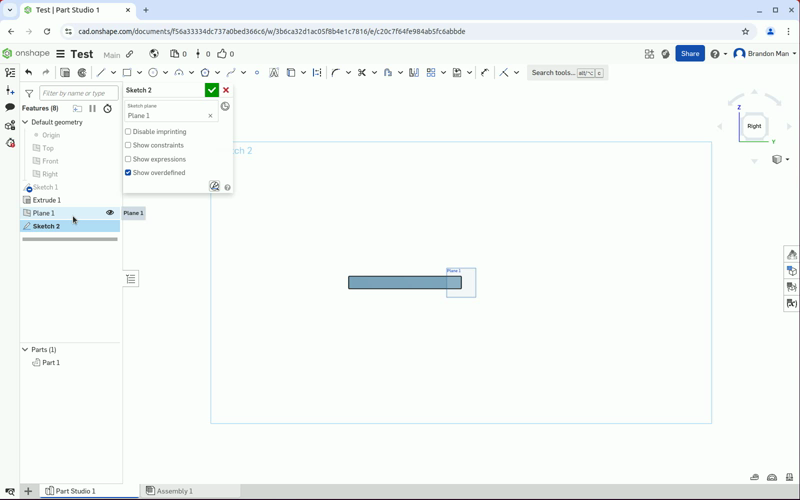
mouse_move(73, 352)
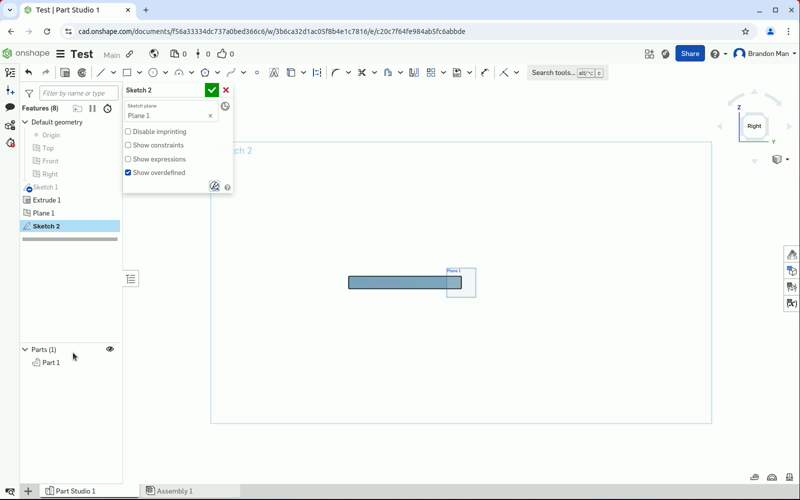
key(y)
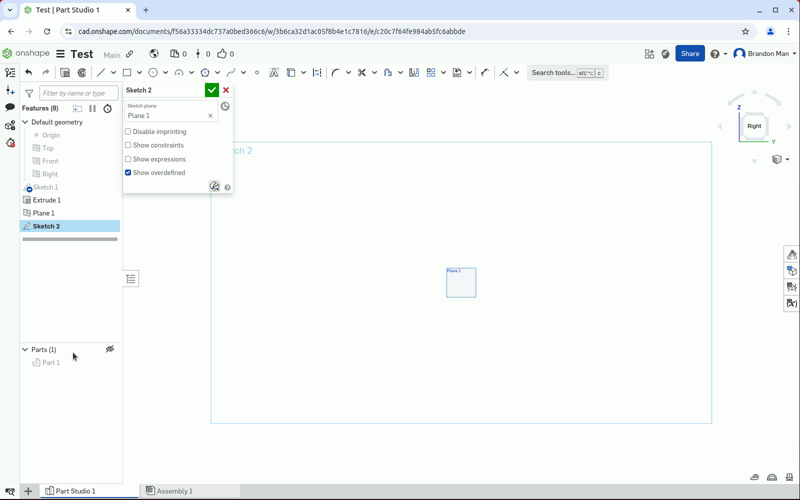
key(c)
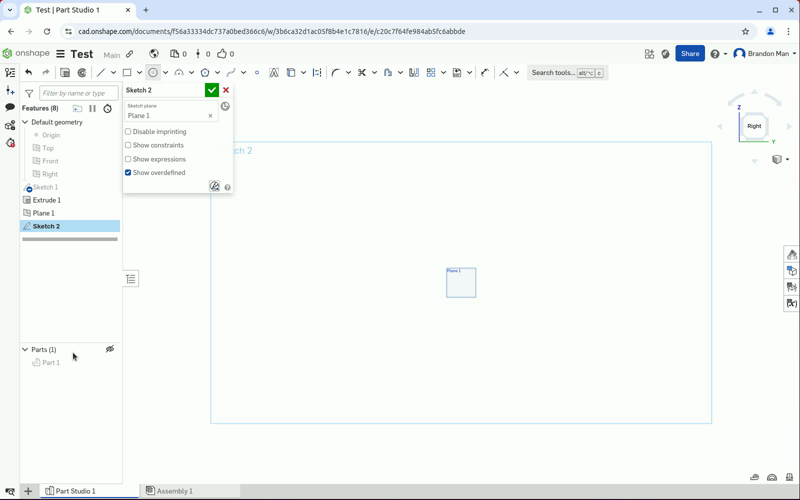
key_down(shift)
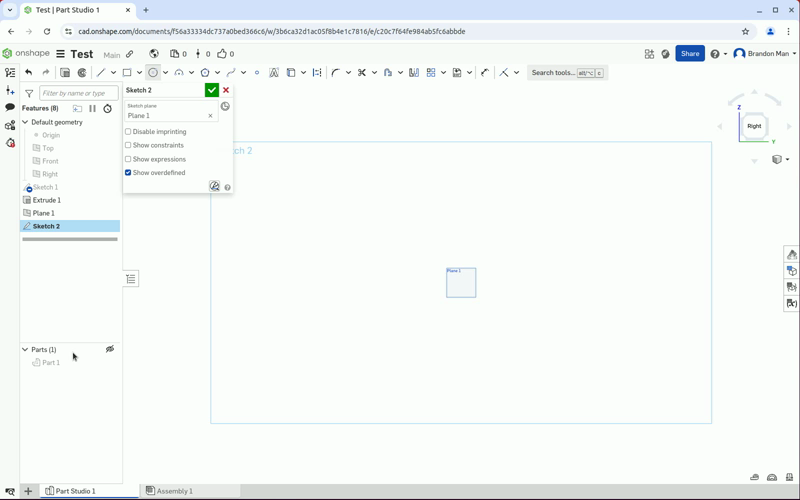
mouse_move(385, 282)
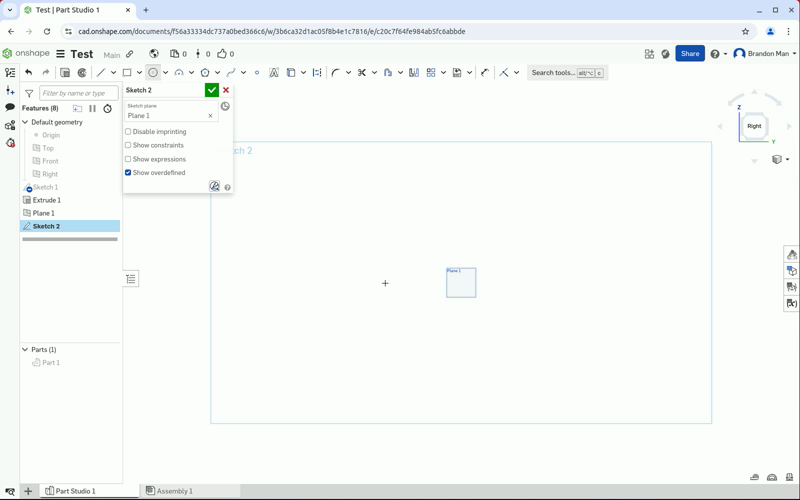
click(385, 282)
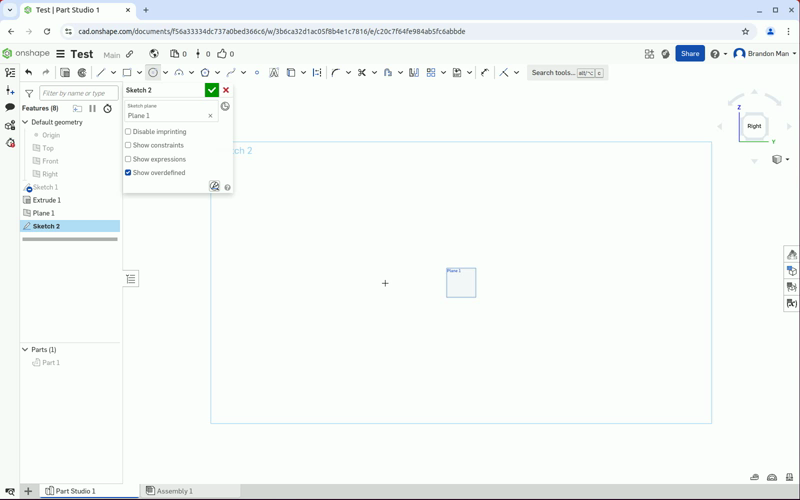
key_up(shift)
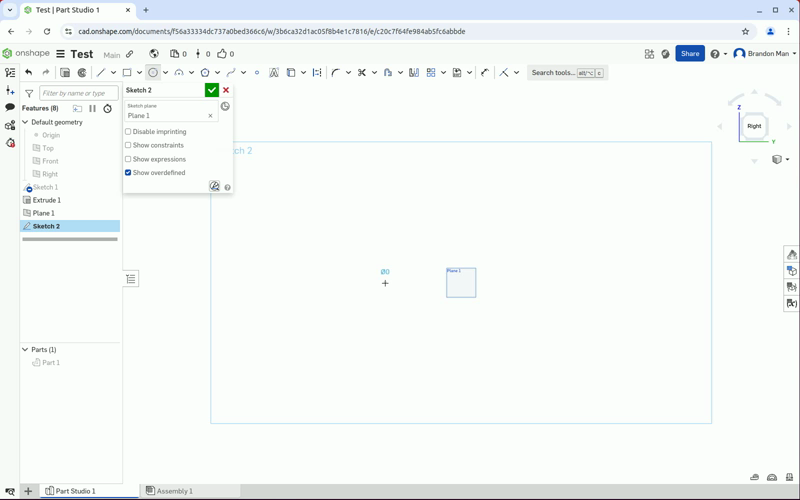
mouse_move(389, 282)
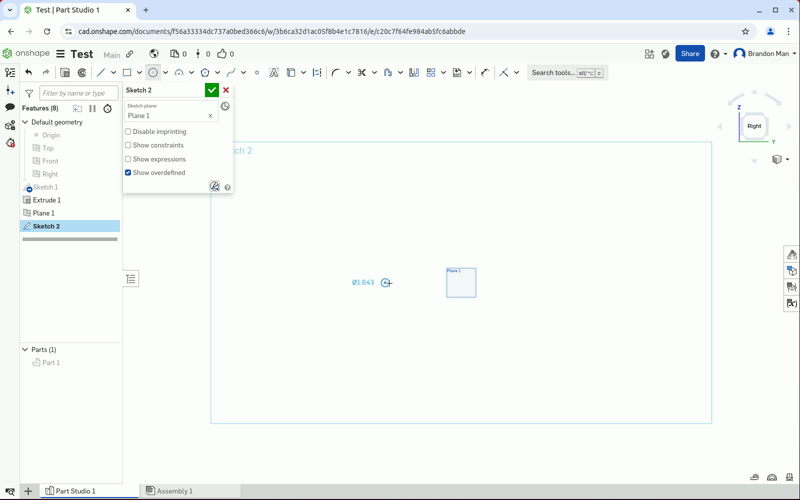
click(389, 282)
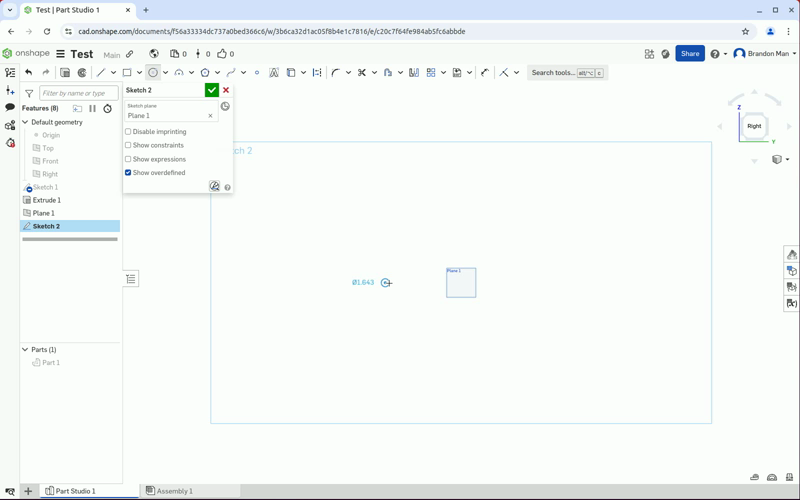
key(esc)
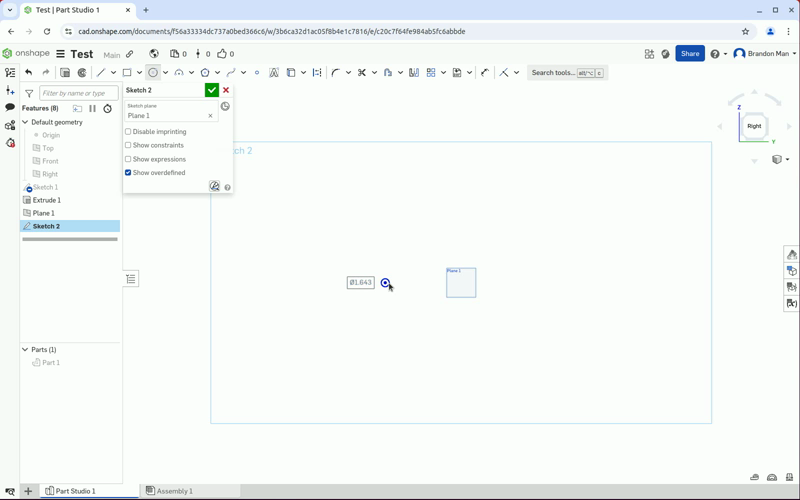
mouse_move(387, 284)
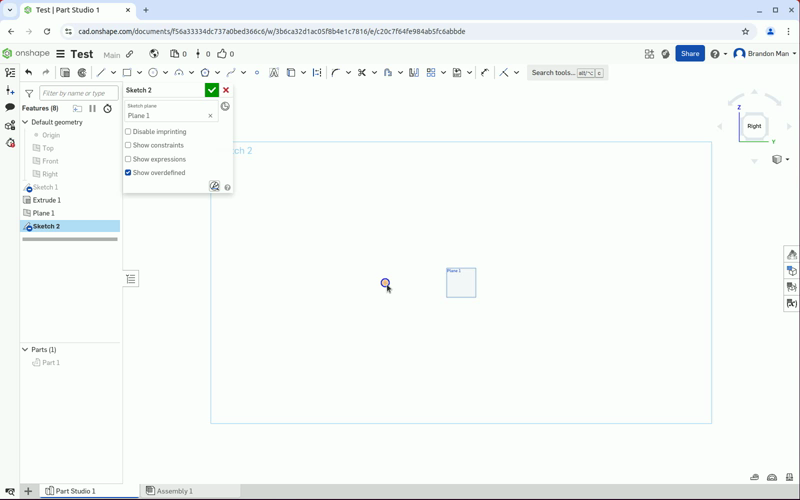
scroll(6)
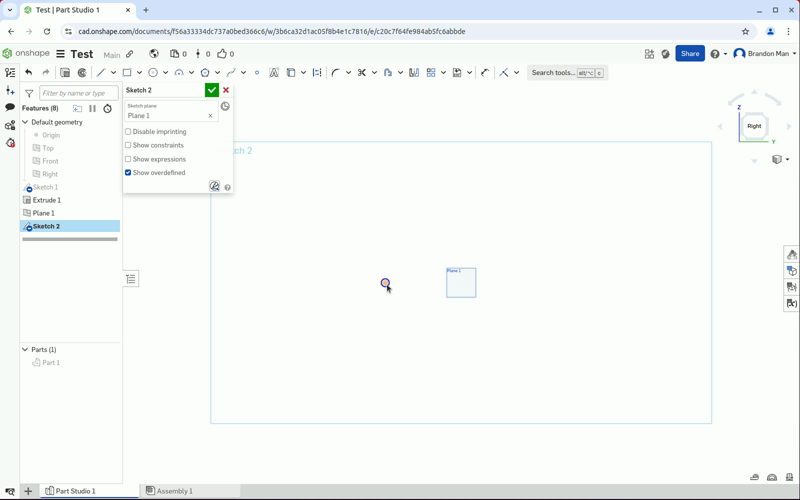
scroll(6)
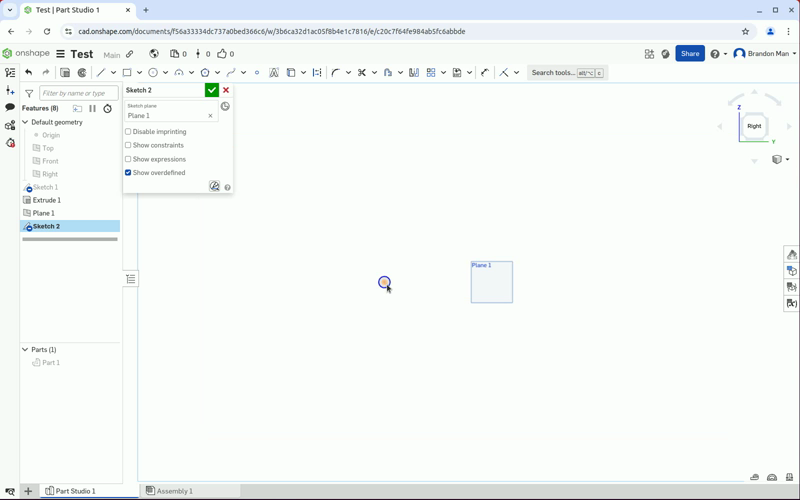
scroll(6)
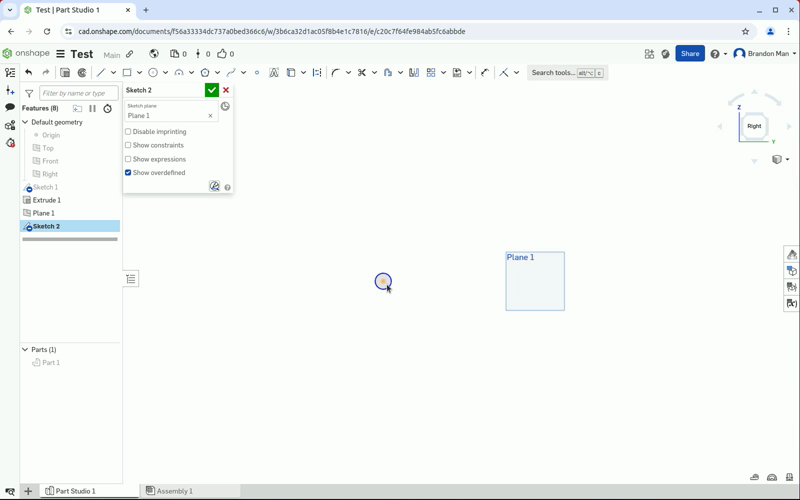
scroll(6)
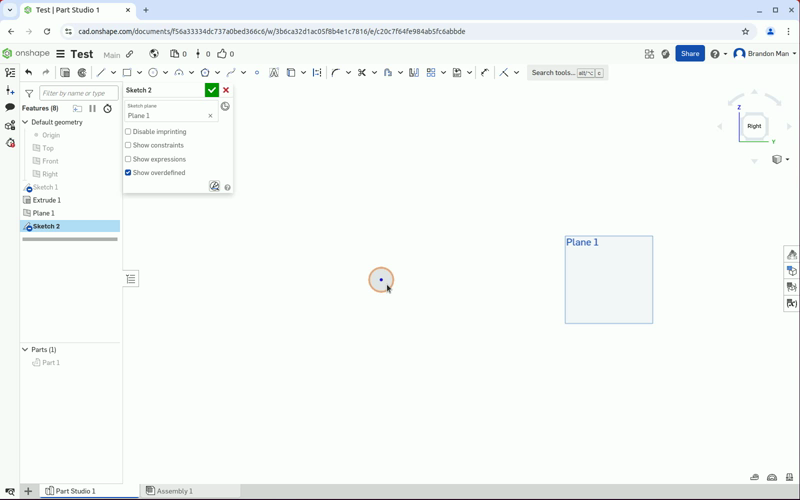
scroll(6)
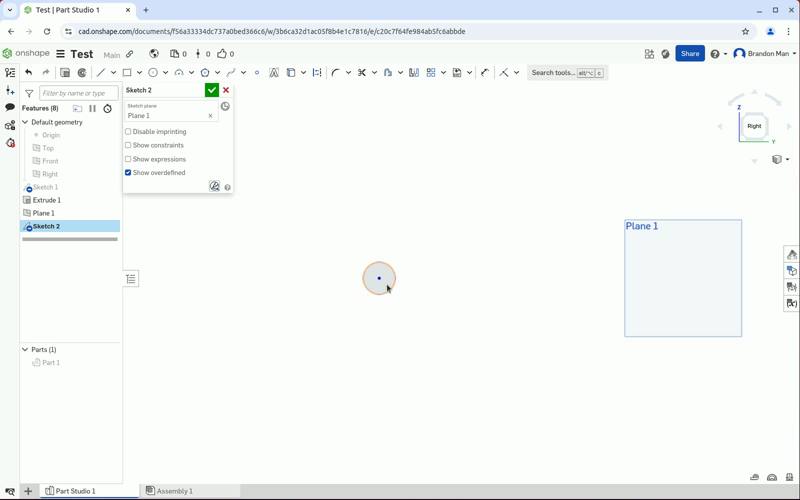
scroll(6)
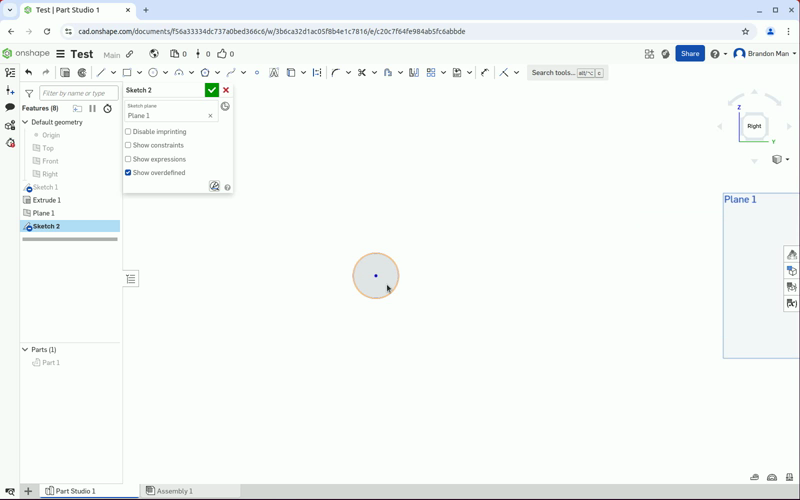
scroll(6)
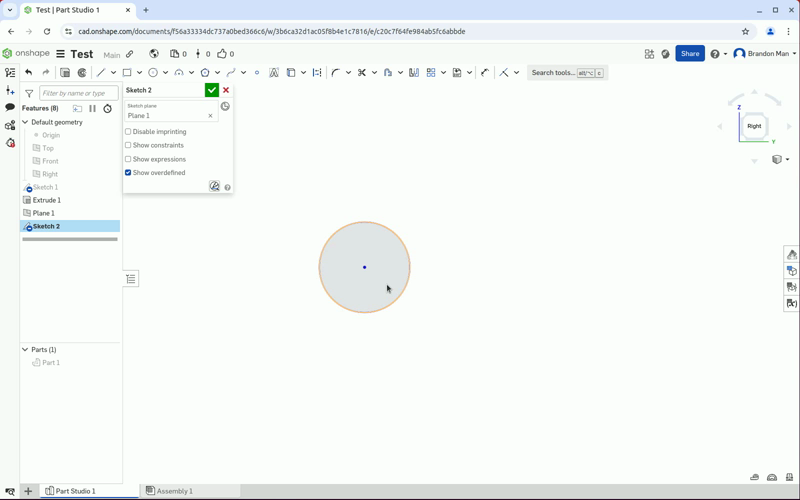
click(387, 284)
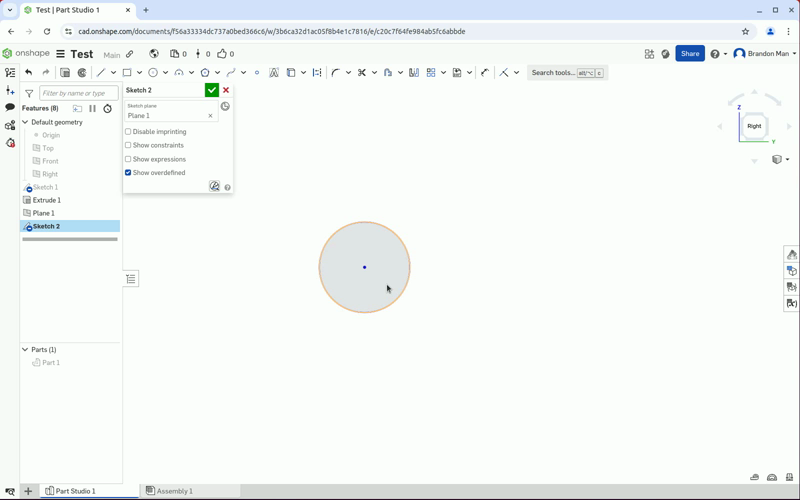
scroll(-6)
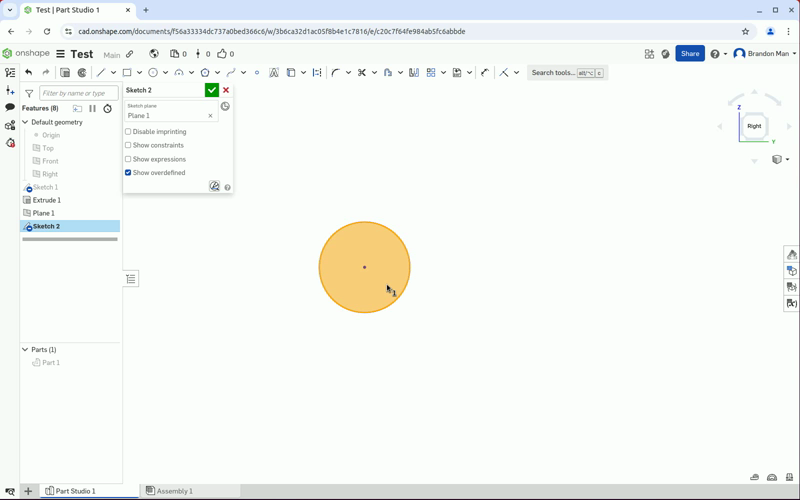
scroll(-6)
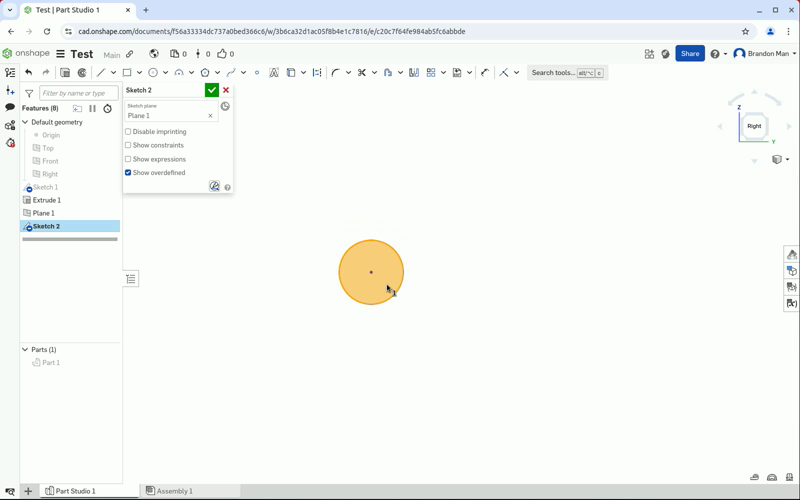
scroll(-6)
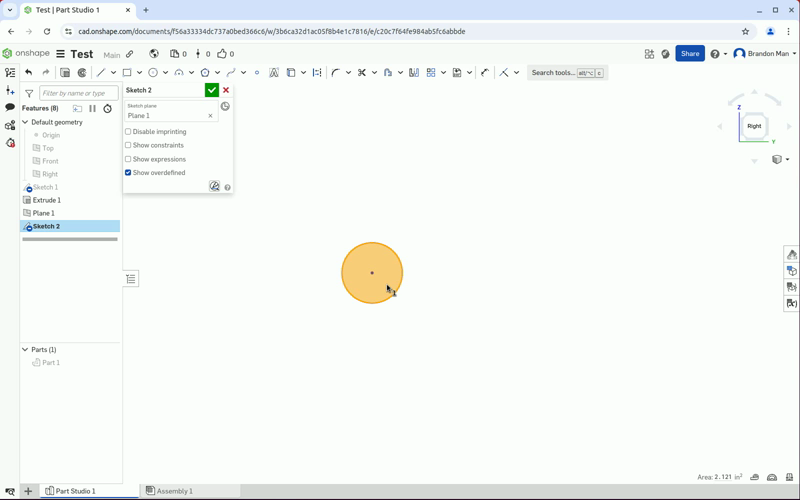
scroll(-6)
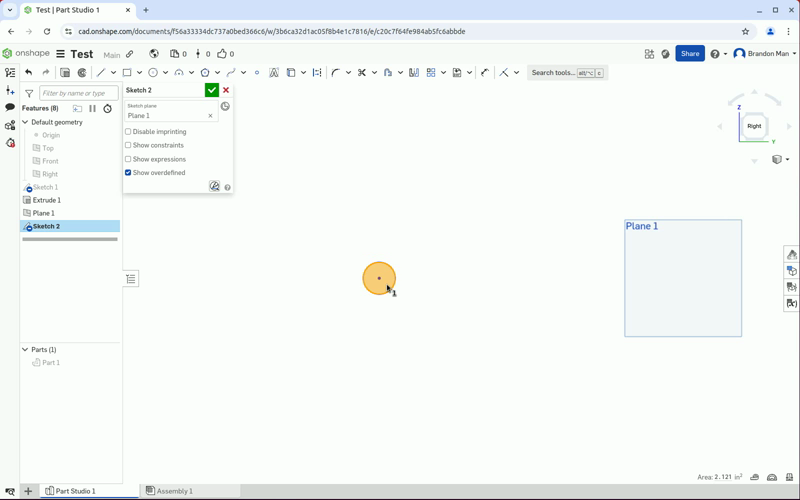
scroll(-6)
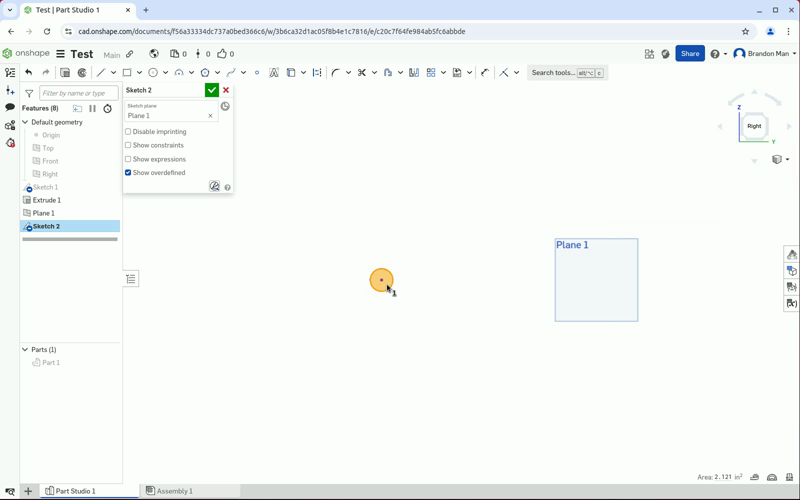
scroll(-6)
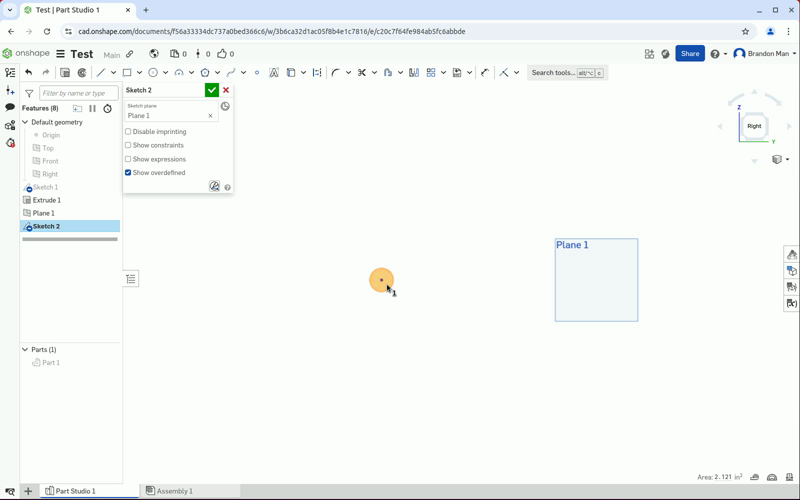
scroll(-6)
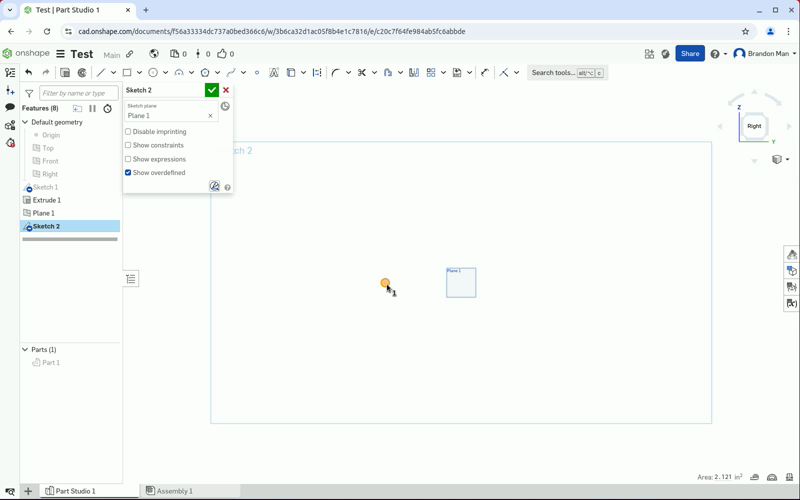
mouse_move(73, 352)
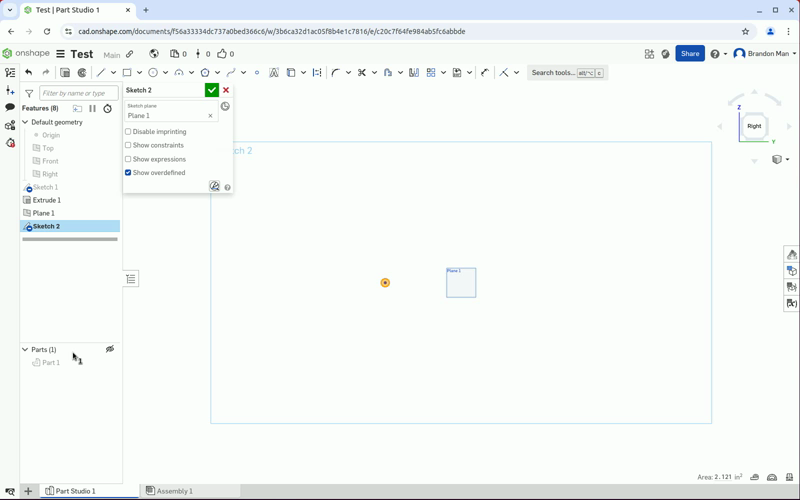
key(shift+y)
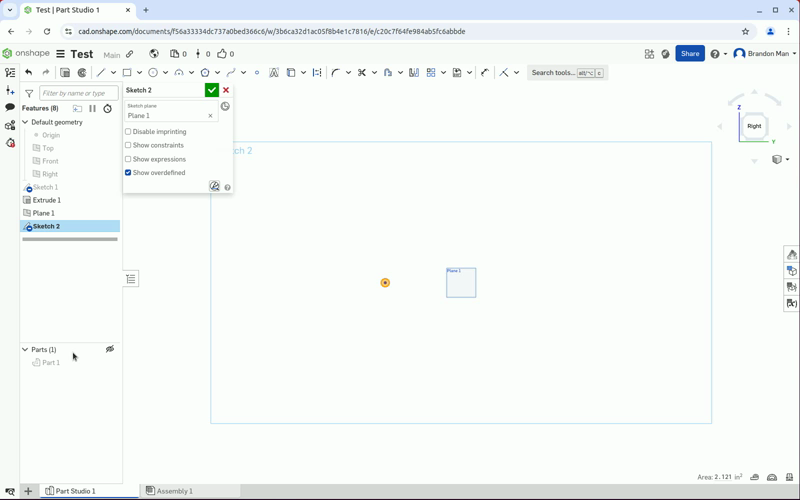
key(shift+e)
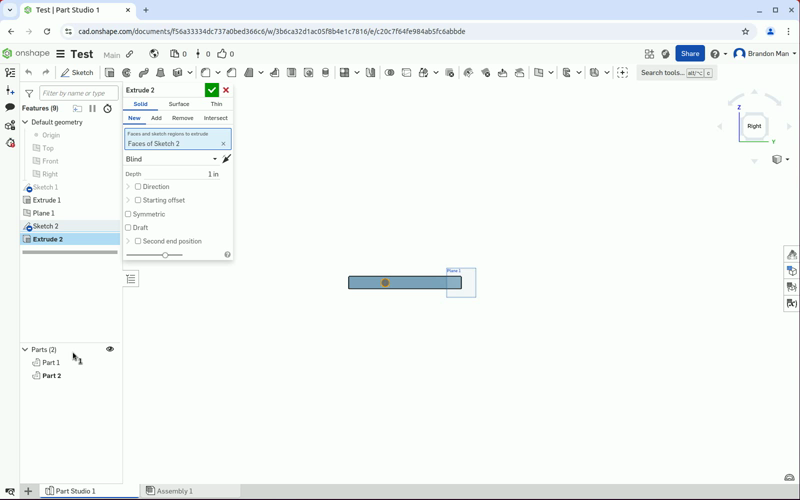
mouse_move(143, 106)
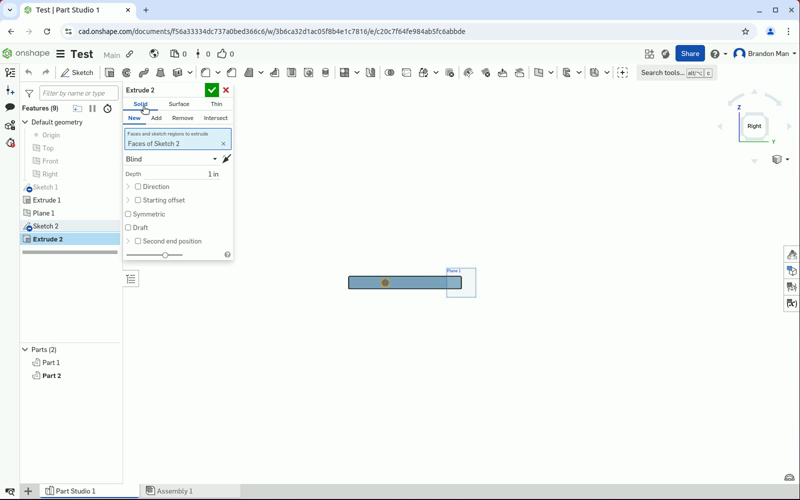
click(143, 106)
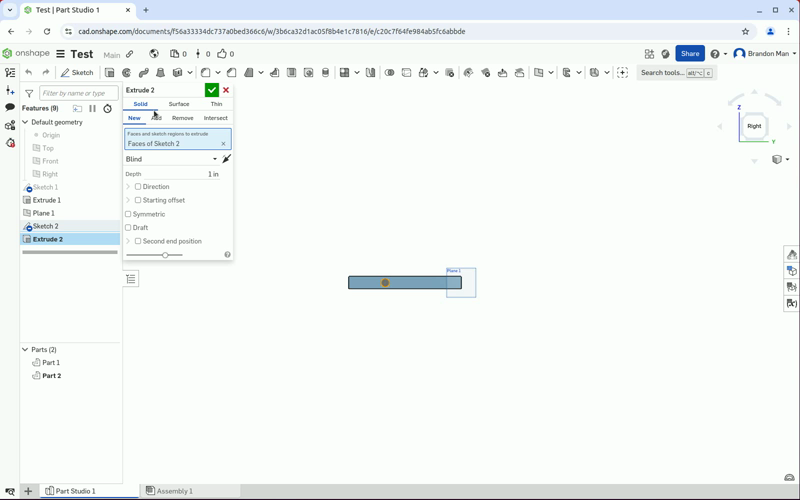
mouse_move(186, 120)
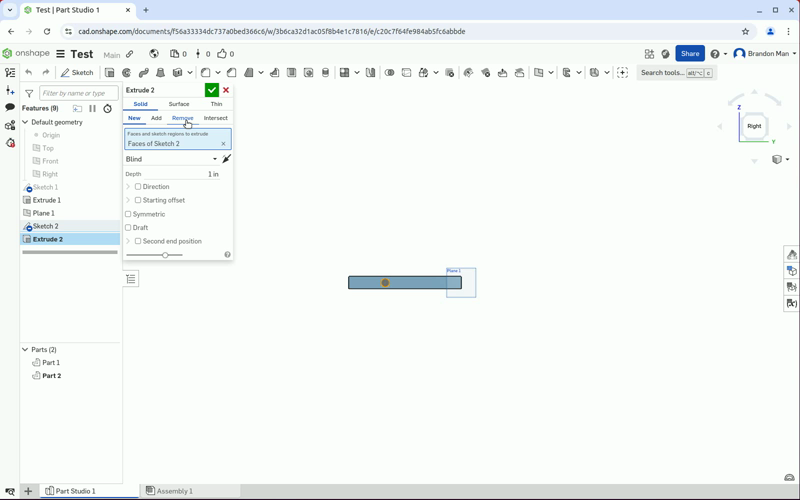
click(186, 120)
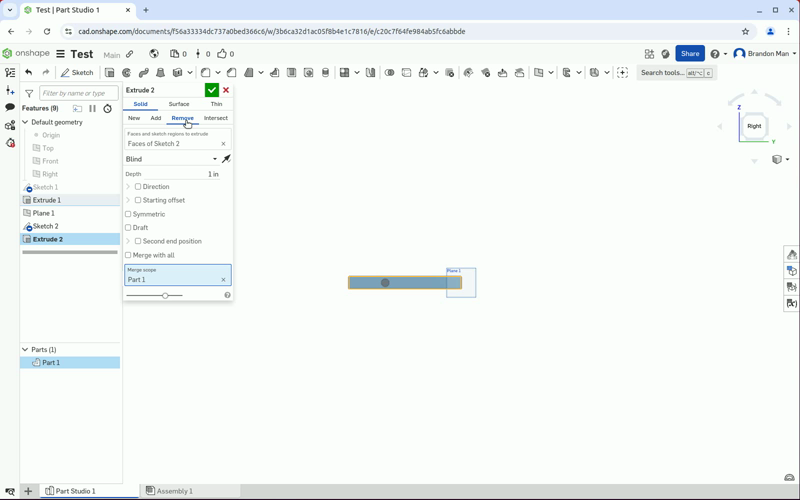
key(tab, 4)
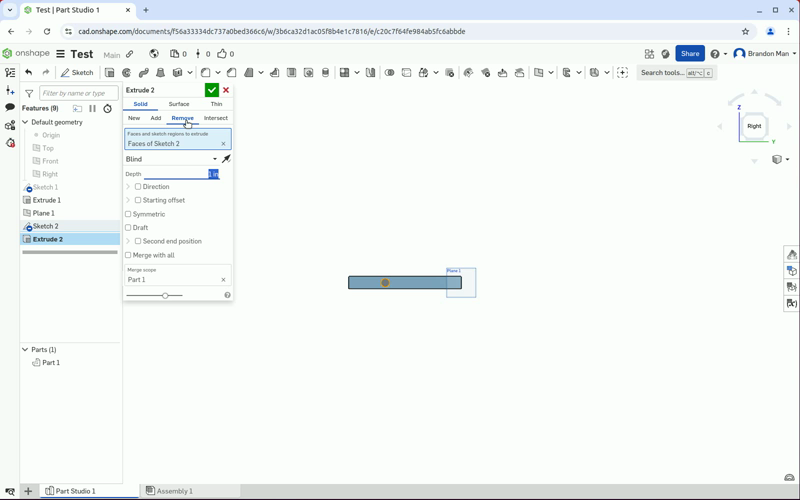
text(1.204)
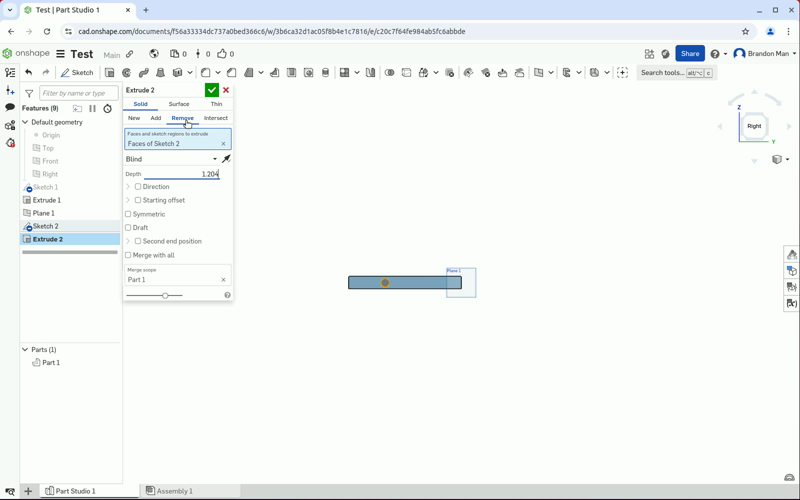
key(tab, 6)
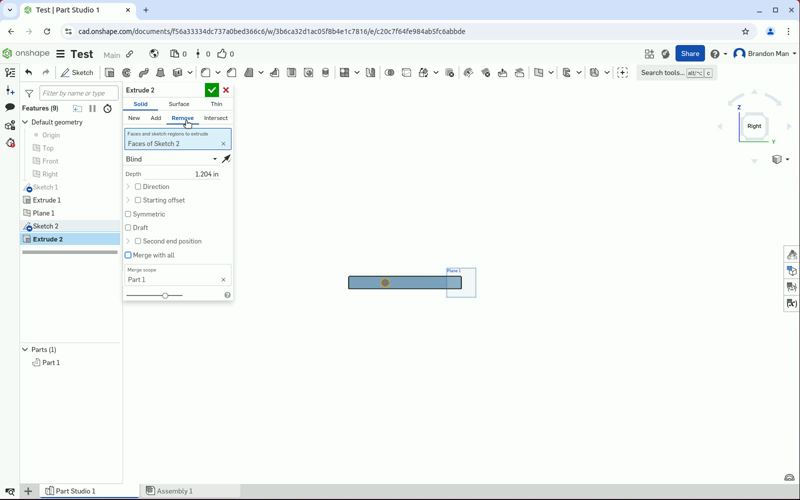
key(space)
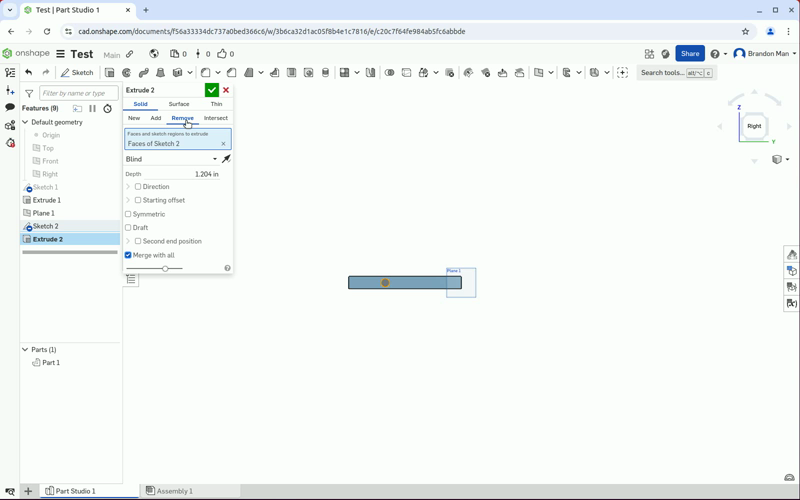
key(enter)
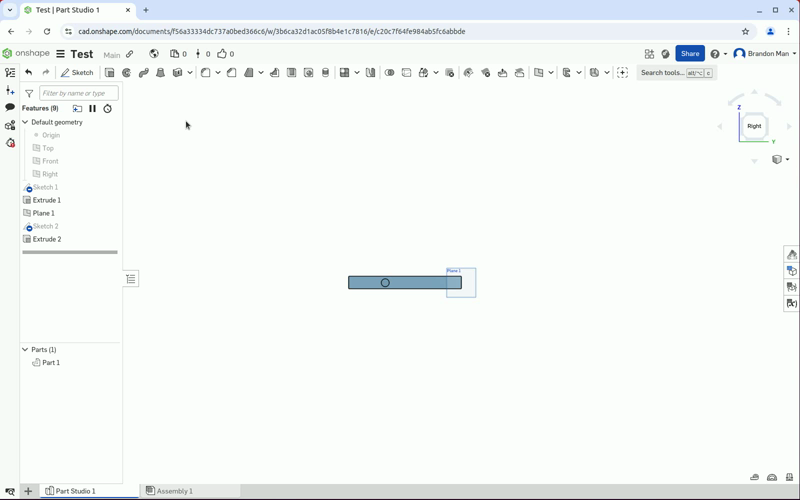
key(shift+h)
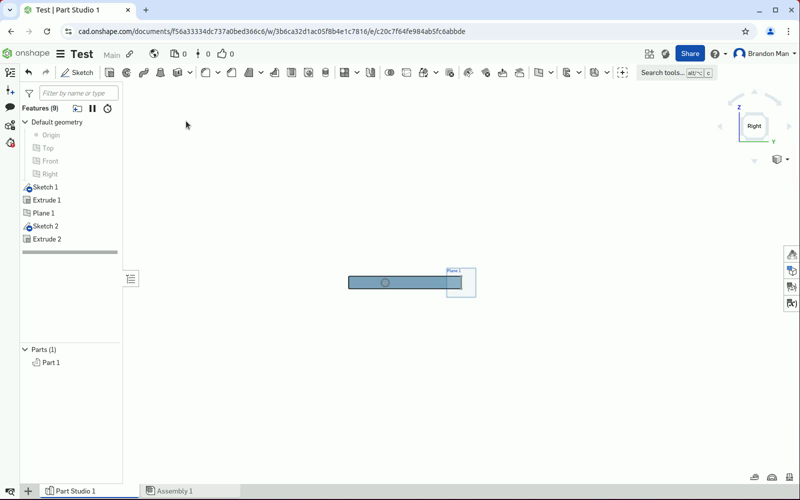
key(shift+h)
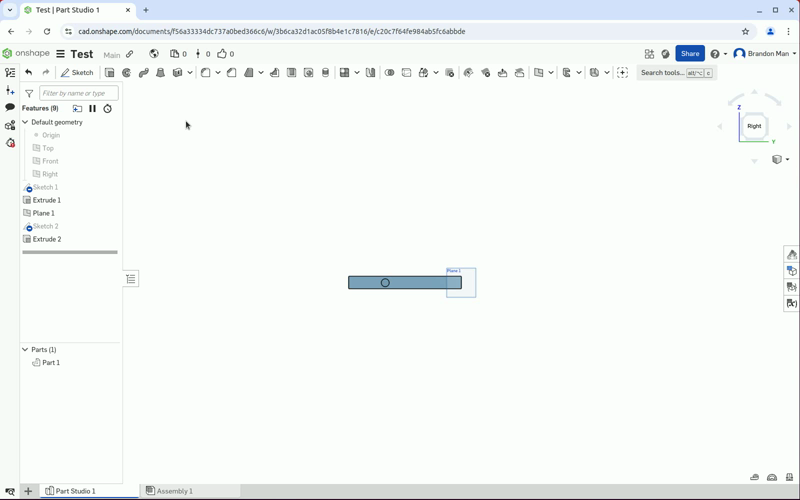
mouse_move(73, 189)
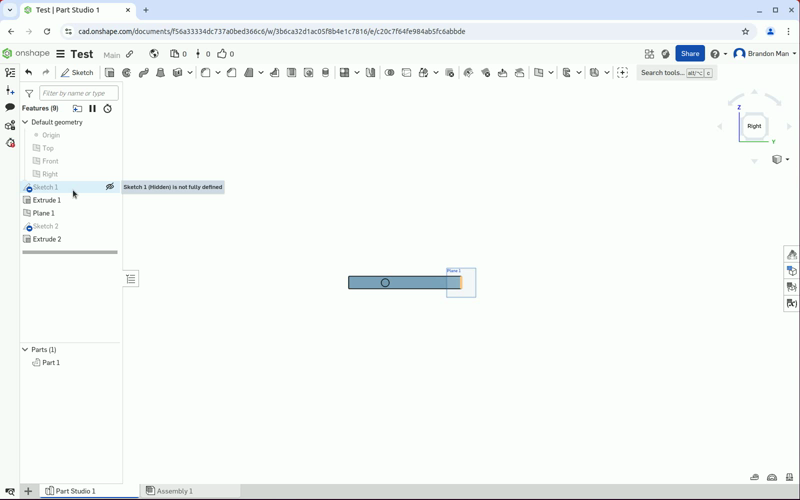
click(73, 189)
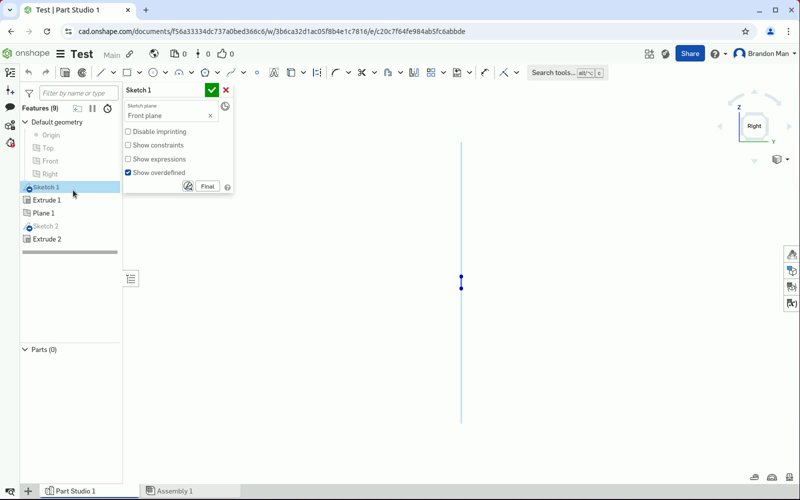
mouse_move(229, 92)
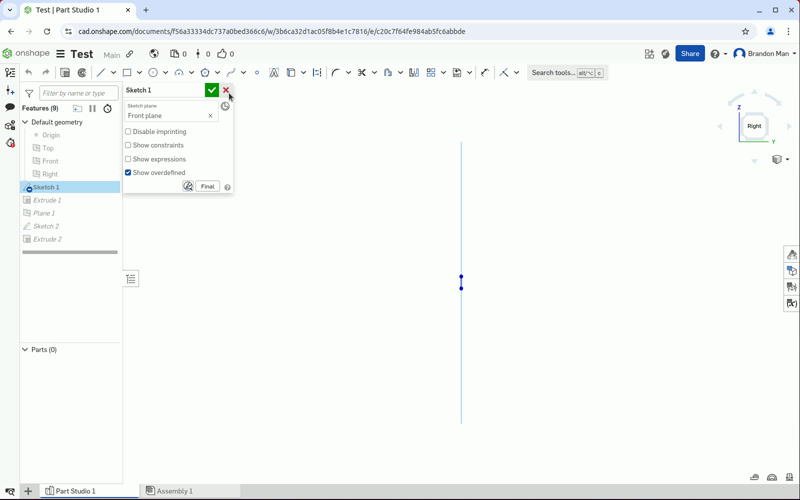
click(229, 92)
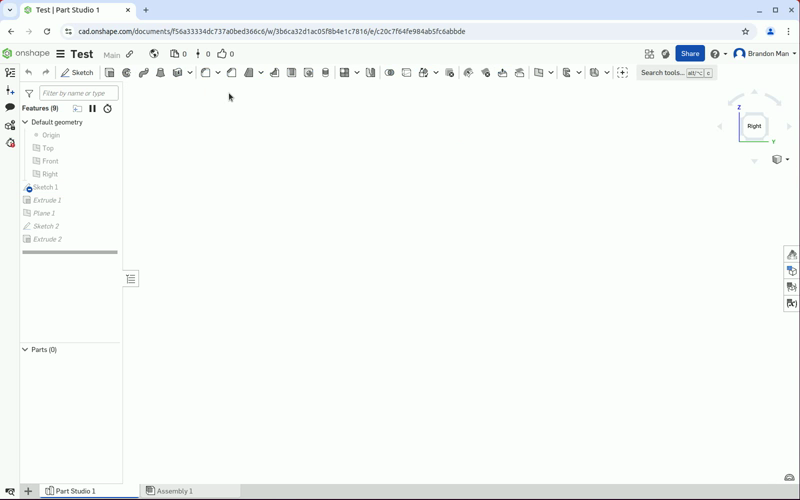
key(shift+s)
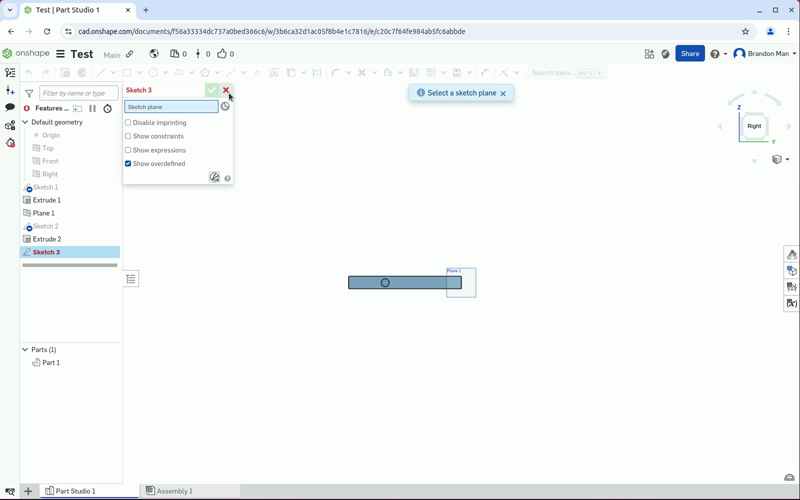
mouse_move(73, 215)
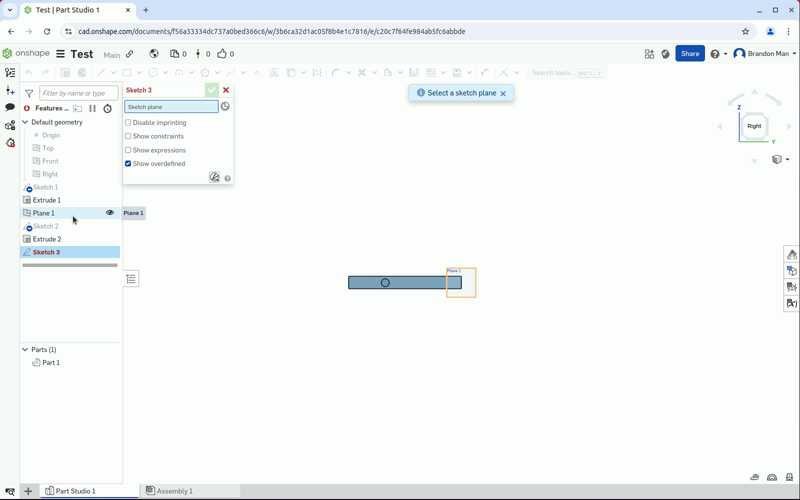
click(73, 215)
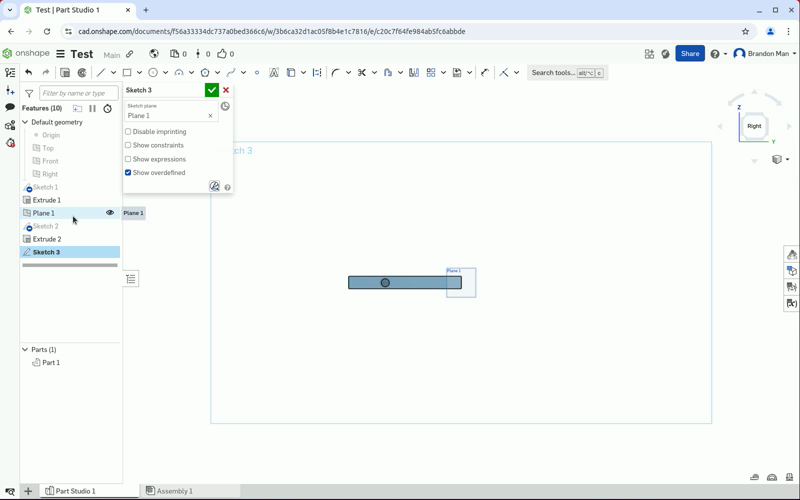
mouse_move(73, 352)
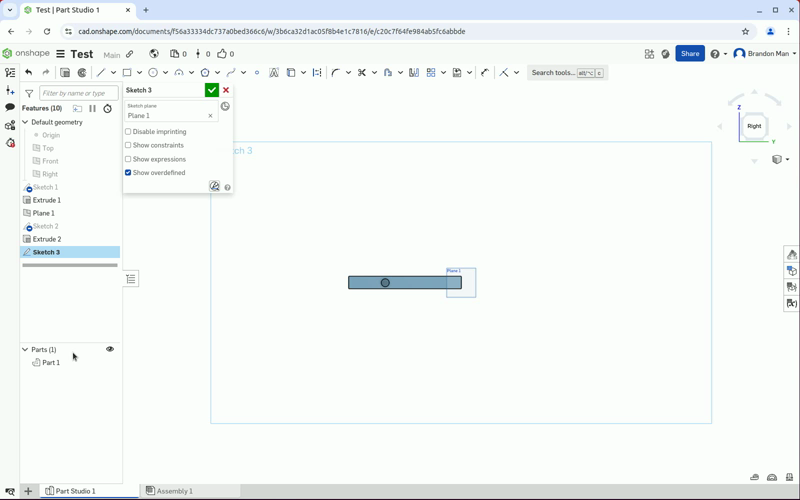
key(y)
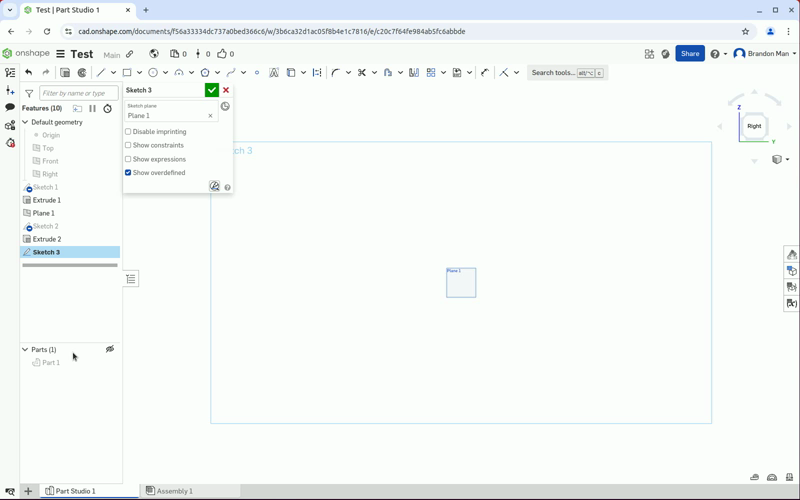
key(c)
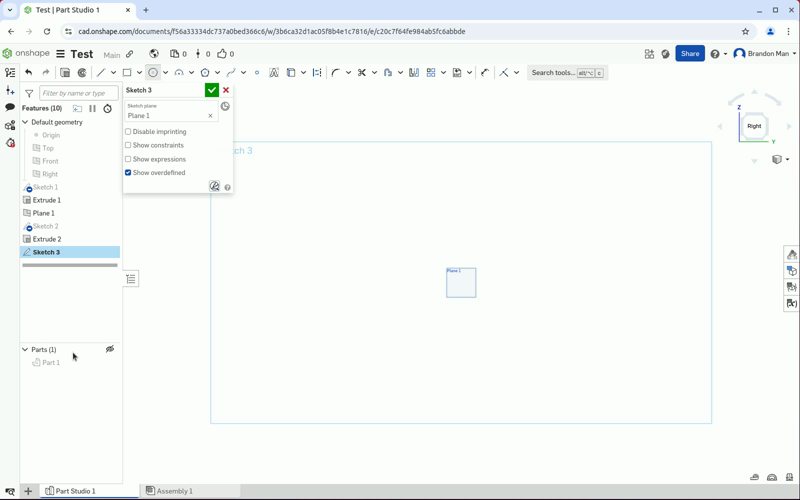
key_down(shift)
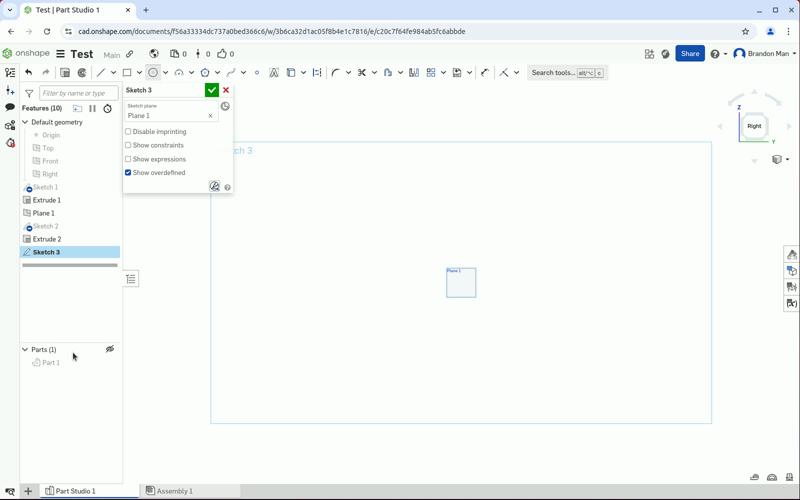
mouse_move(427, 284)
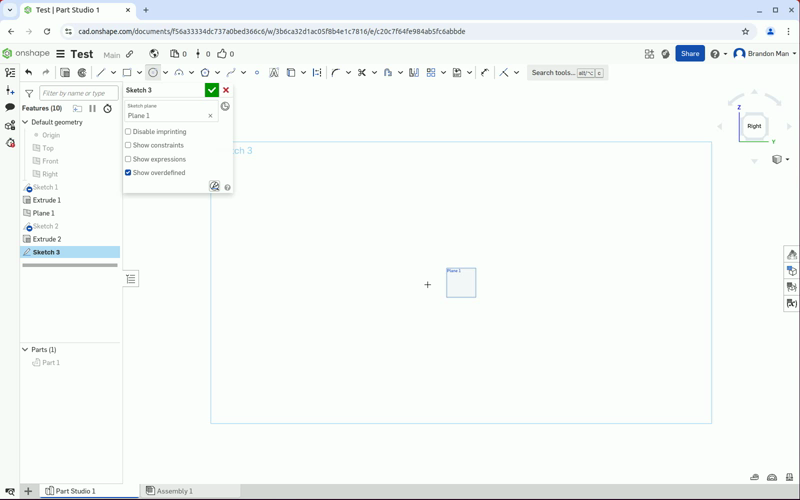
click(427, 284)
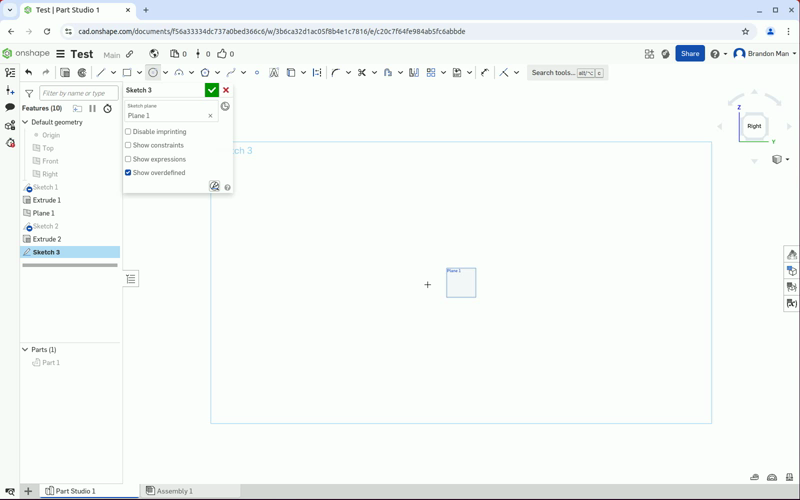
key_up(shift)
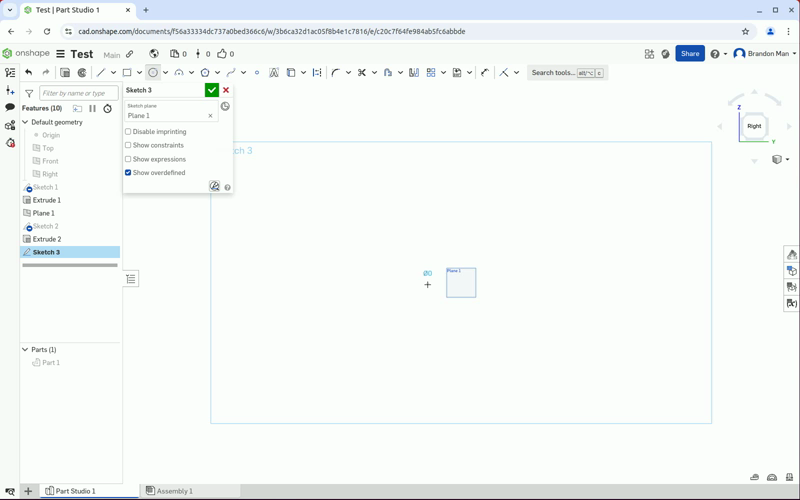
mouse_move(429, 284)
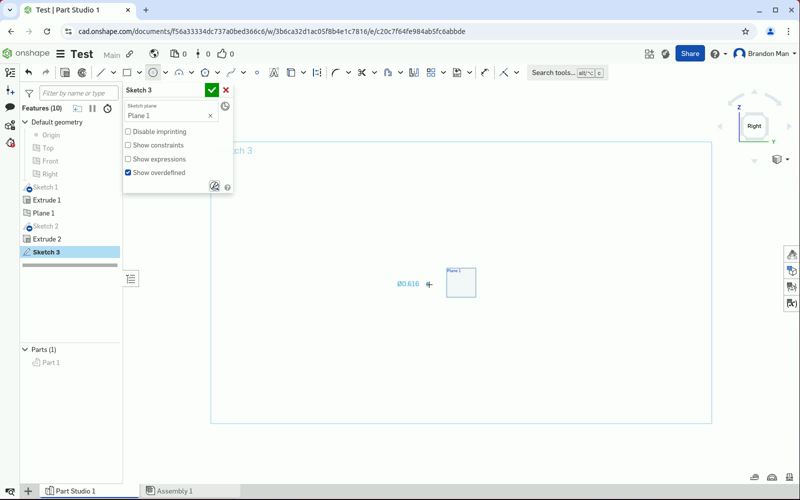
scroll(6)
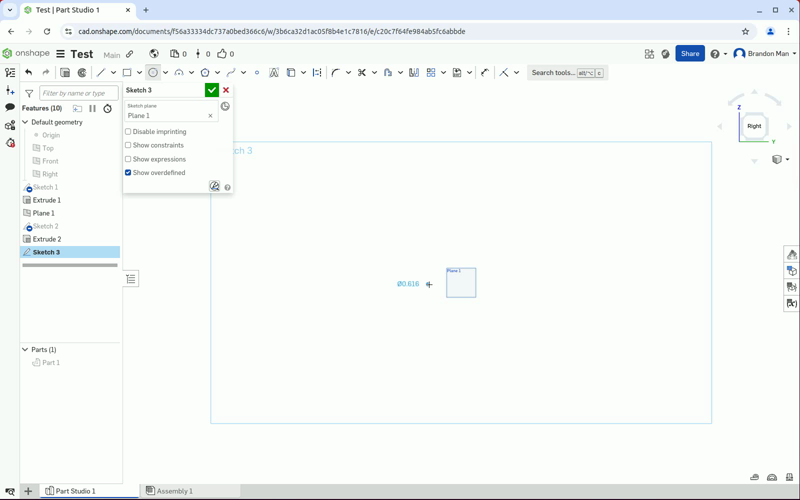
scroll(6)
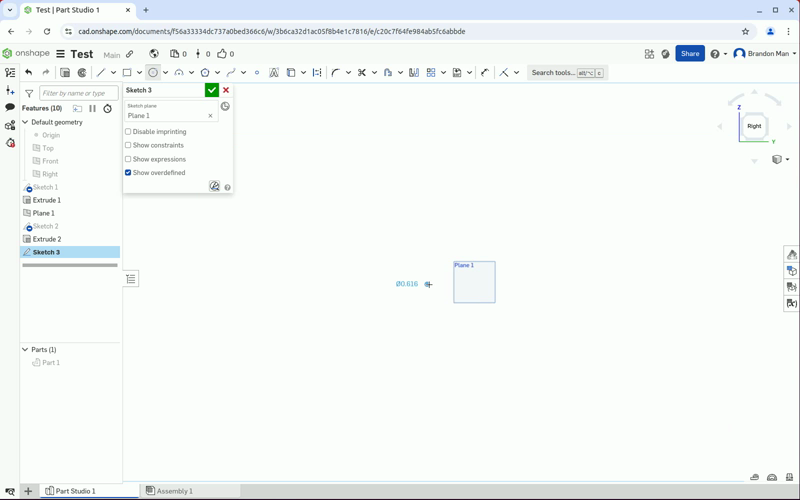
scroll(6)
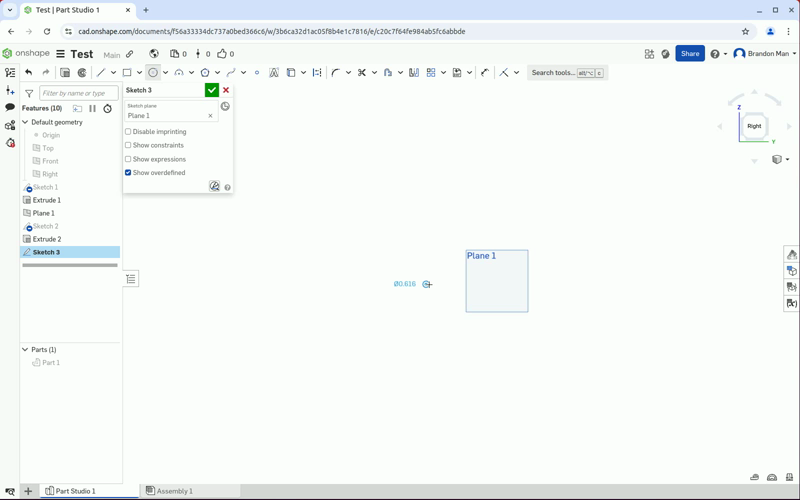
scroll(6)
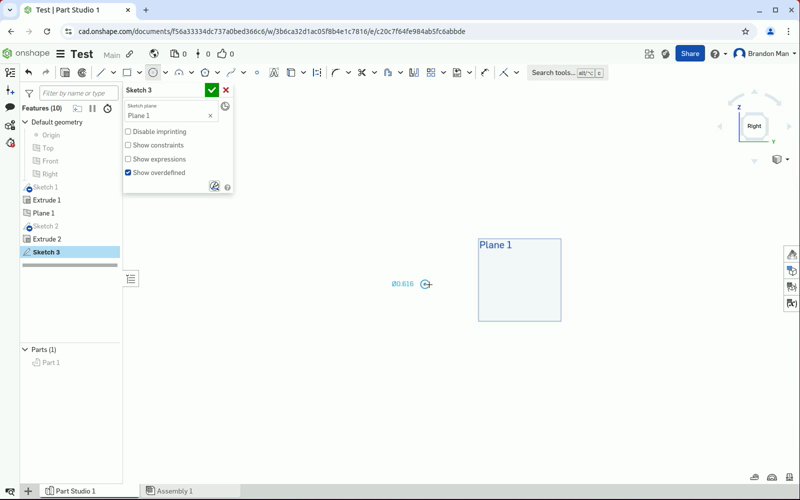
scroll(6)
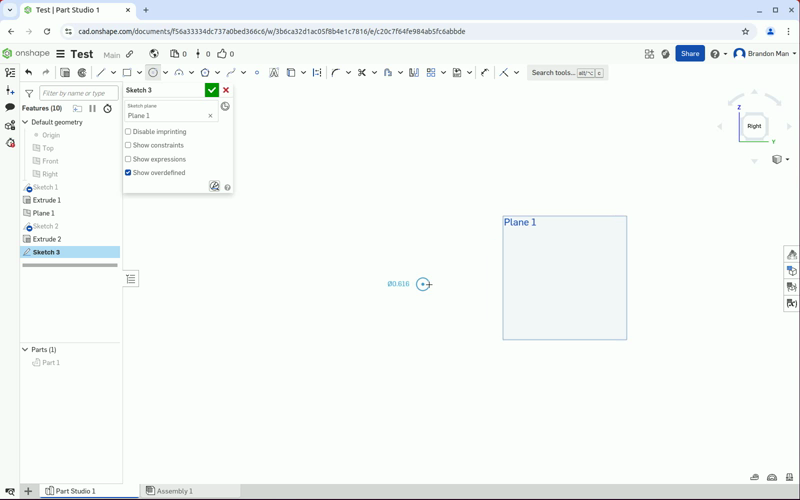
scroll(6)
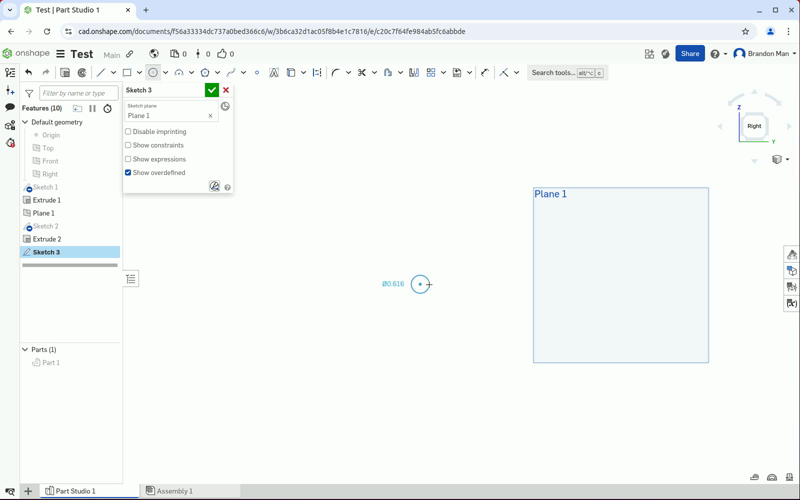
scroll(6)
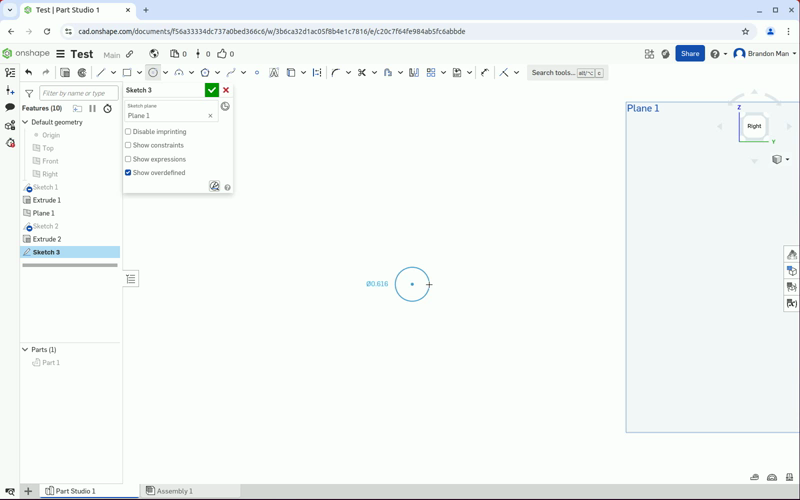
click(429, 284)
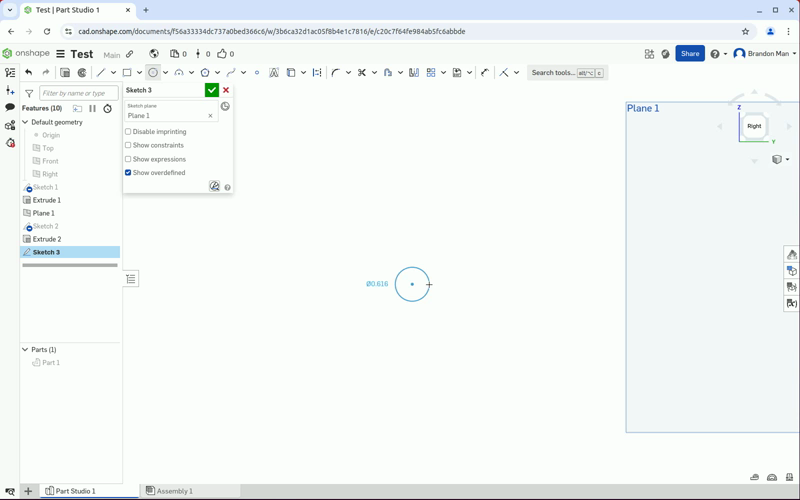
scroll(-6)
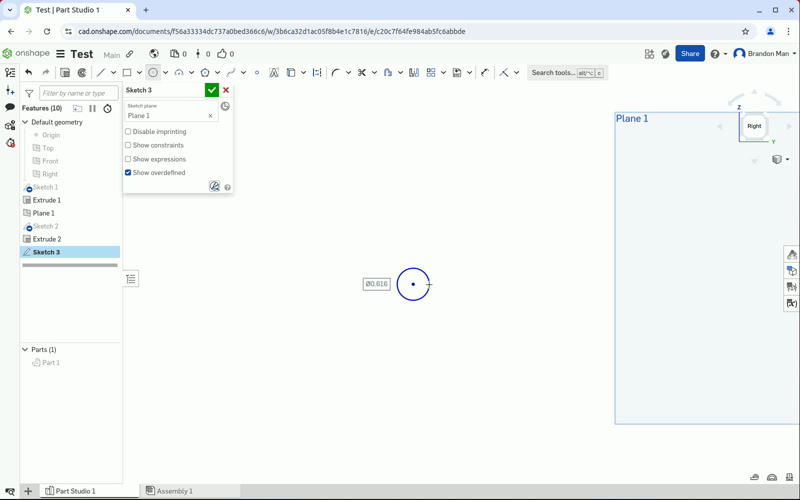
scroll(-6)
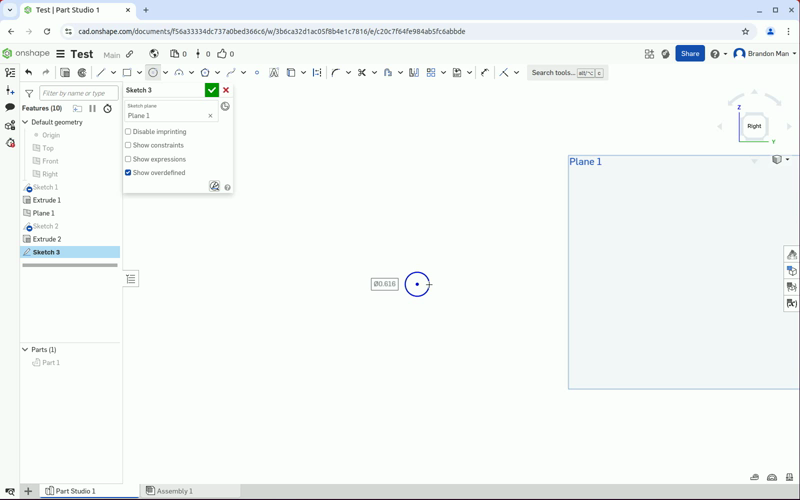
scroll(-6)
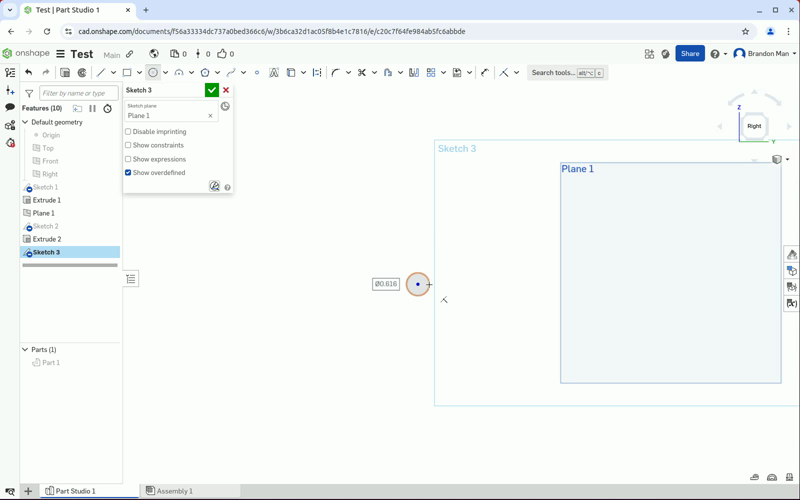
scroll(-6)
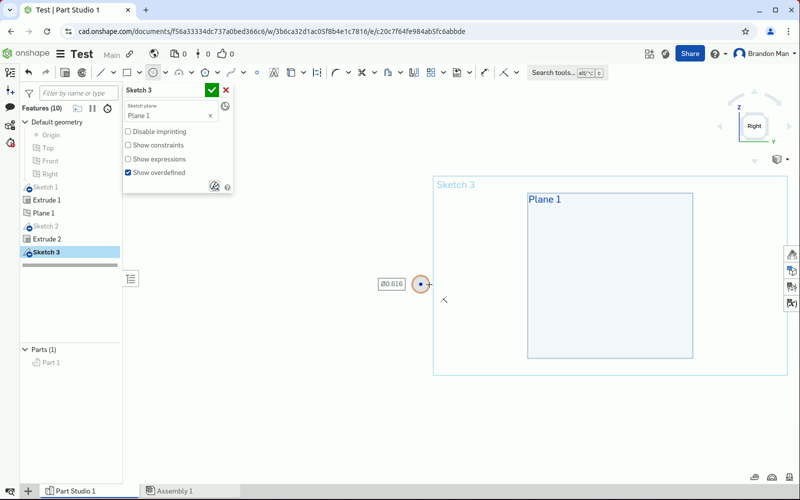
scroll(-6)
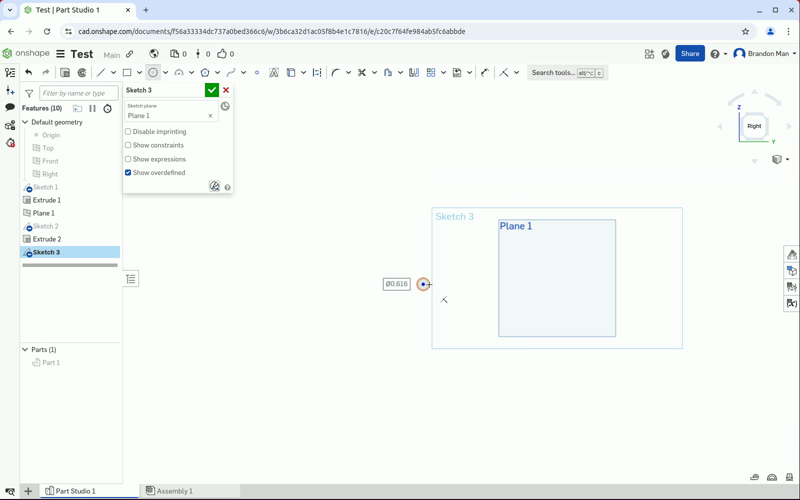
scroll(-6)
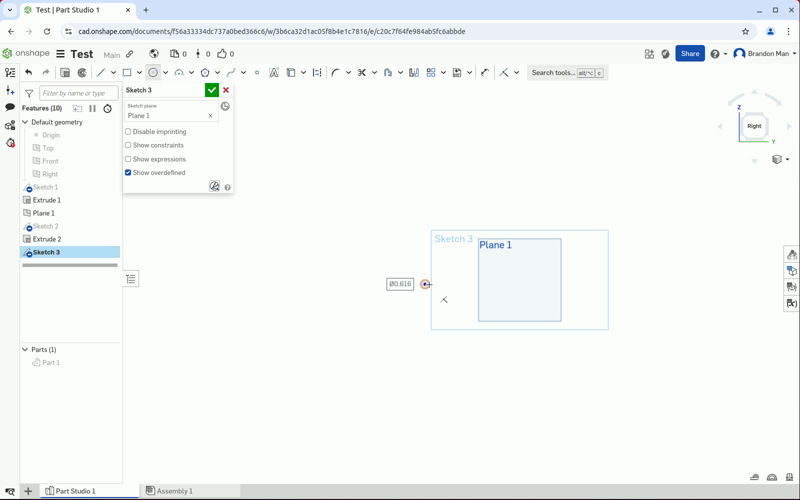
scroll(-6)
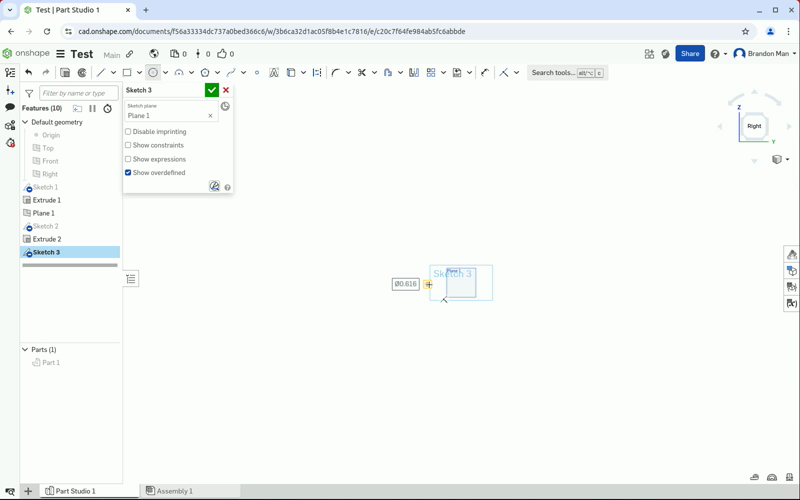
key(esc)
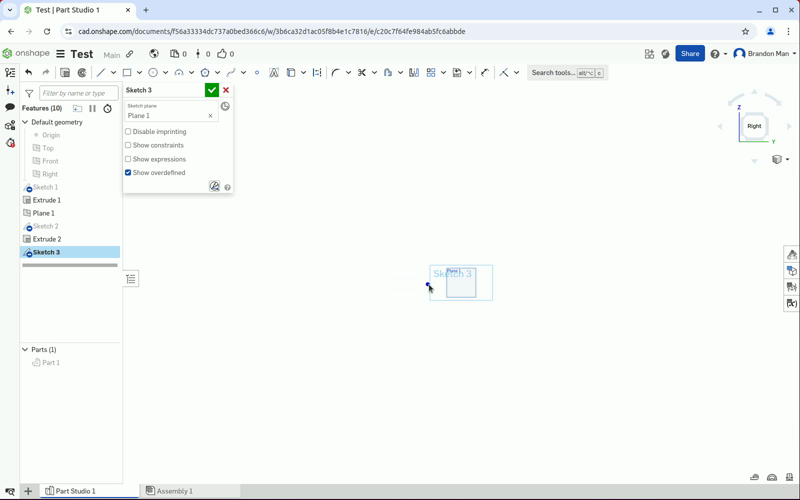
mouse_move(427, 284)
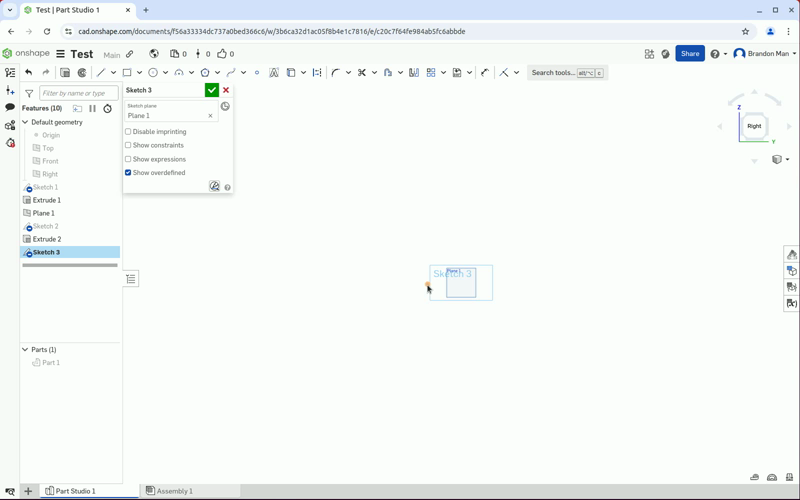
scroll(6)
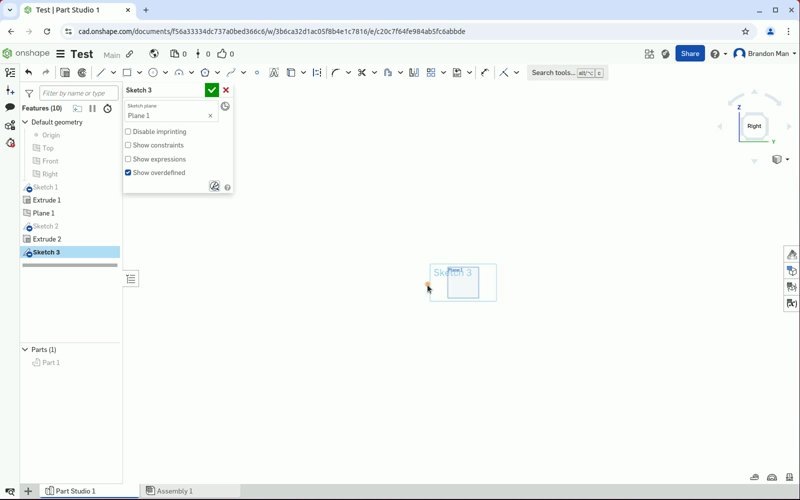
scroll(6)
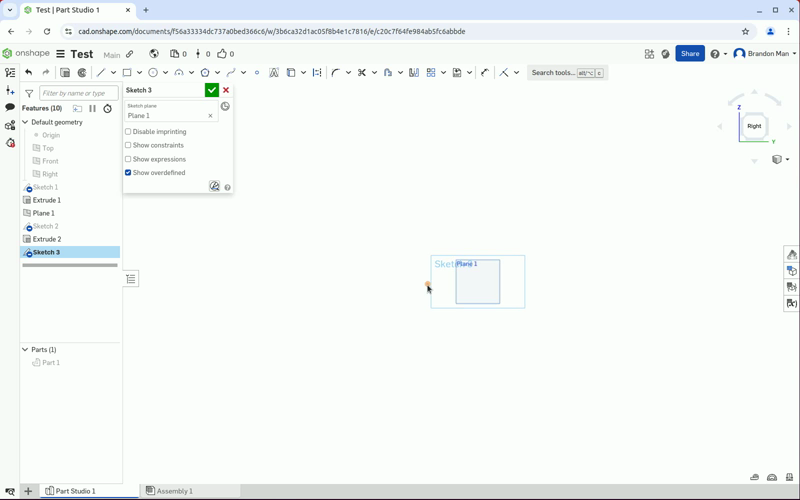
scroll(6)
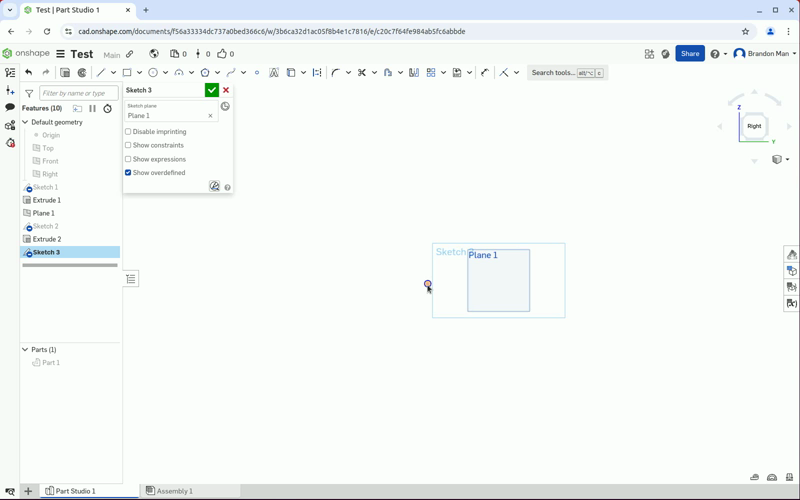
scroll(6)
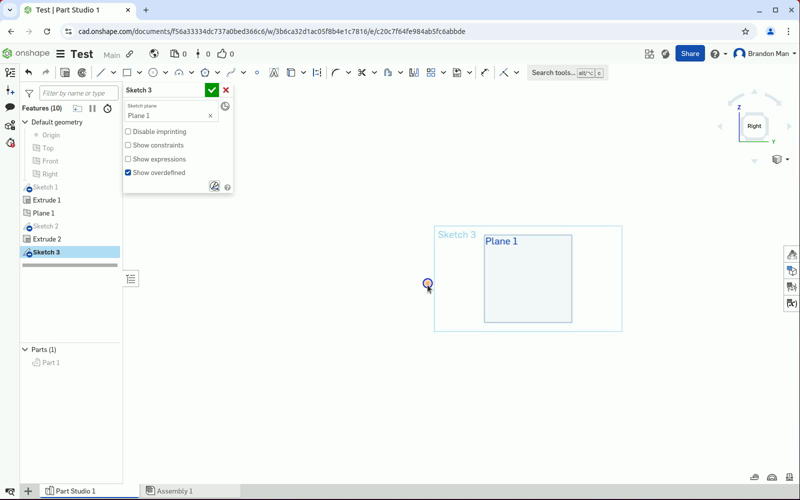
scroll(6)
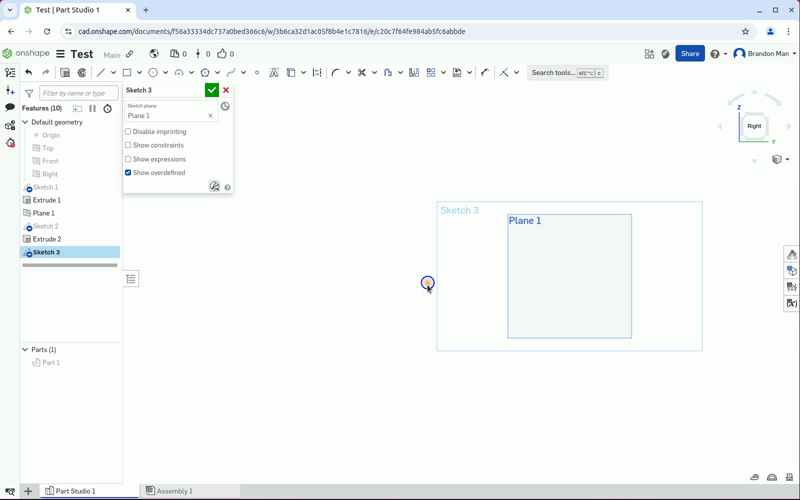
scroll(6)
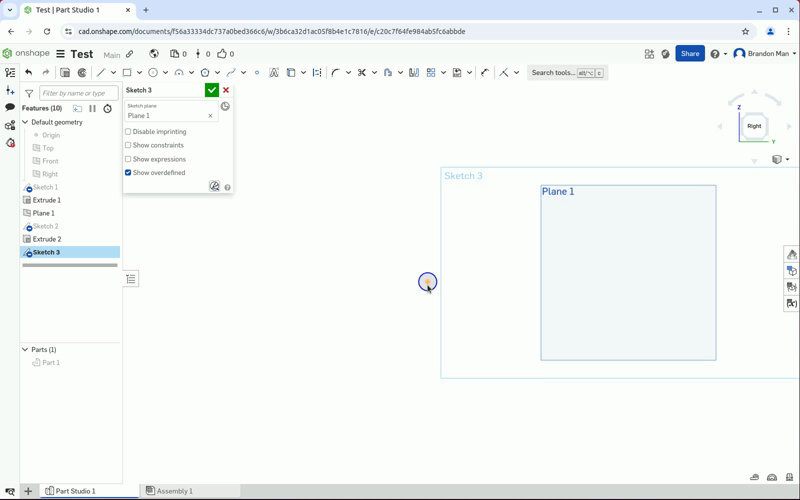
scroll(6)
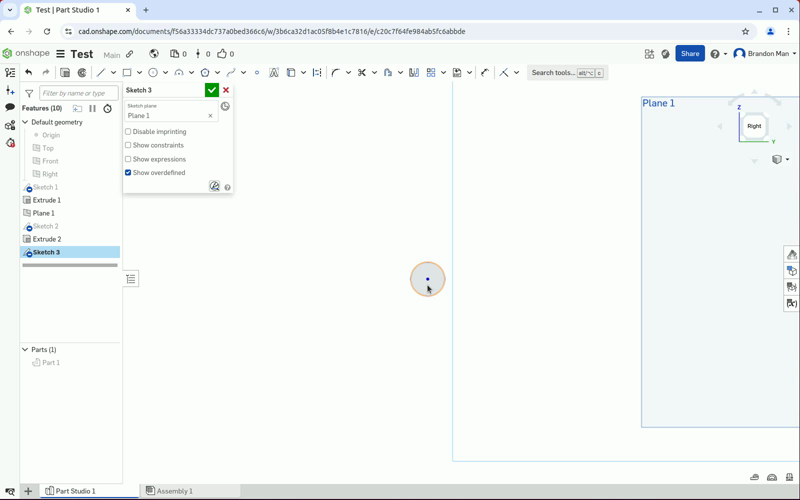
click(427, 284)
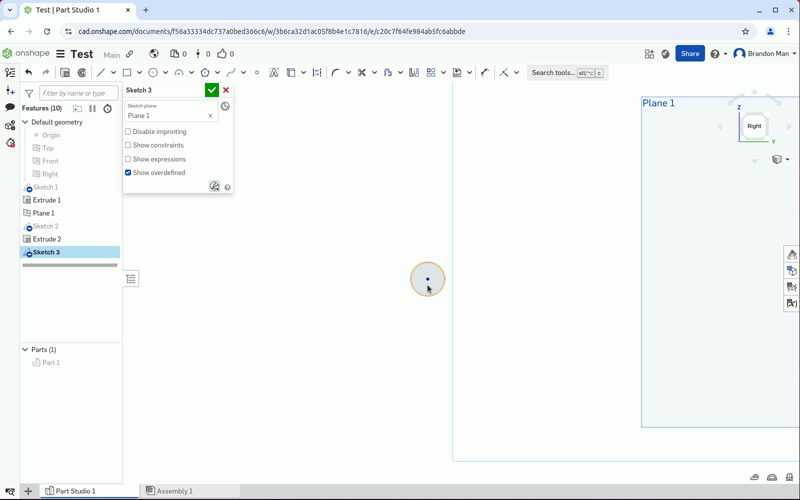
scroll(-6)
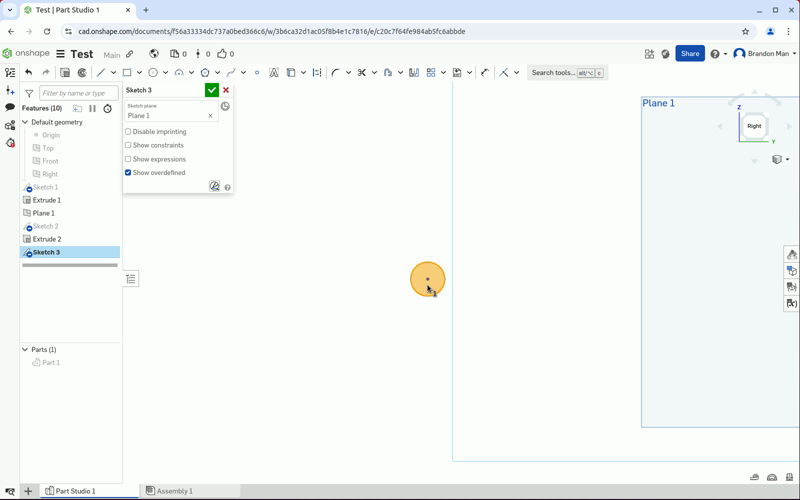
scroll(-6)
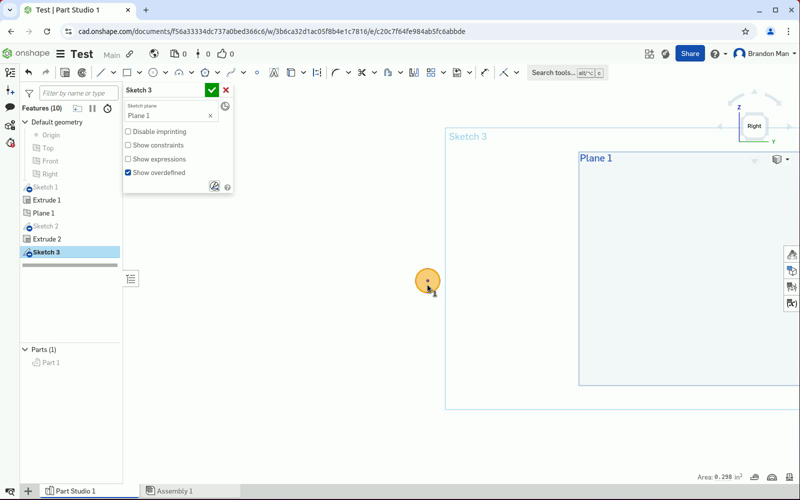
scroll(-6)
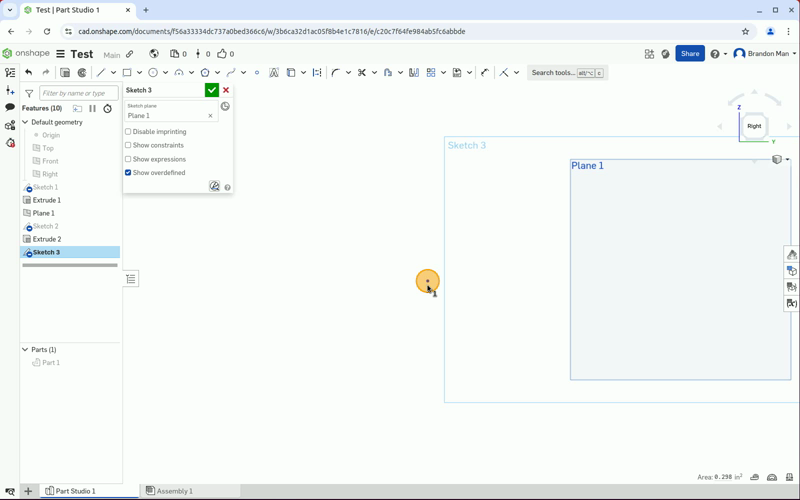
scroll(-6)
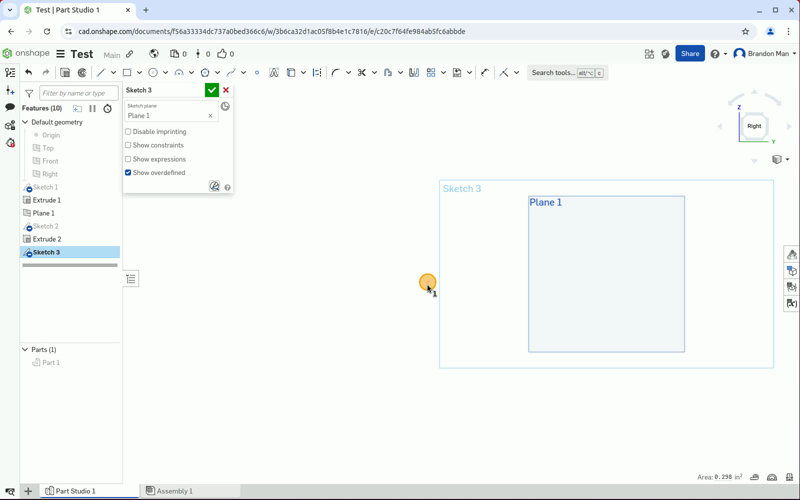
scroll(-6)
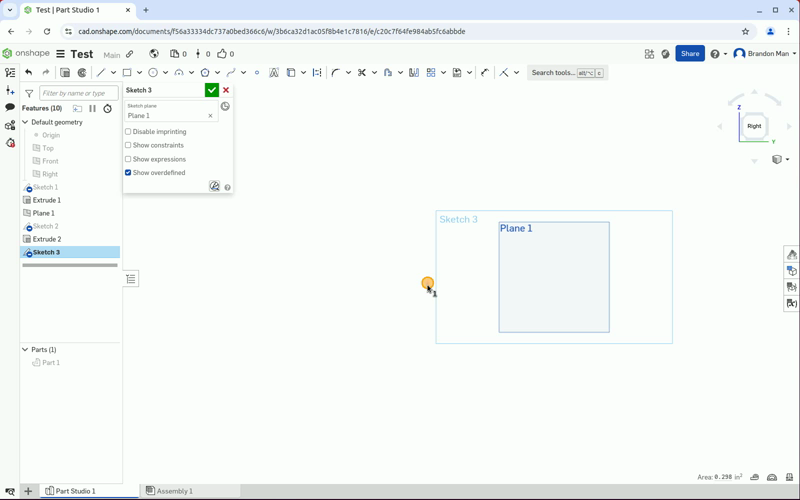
scroll(-6)
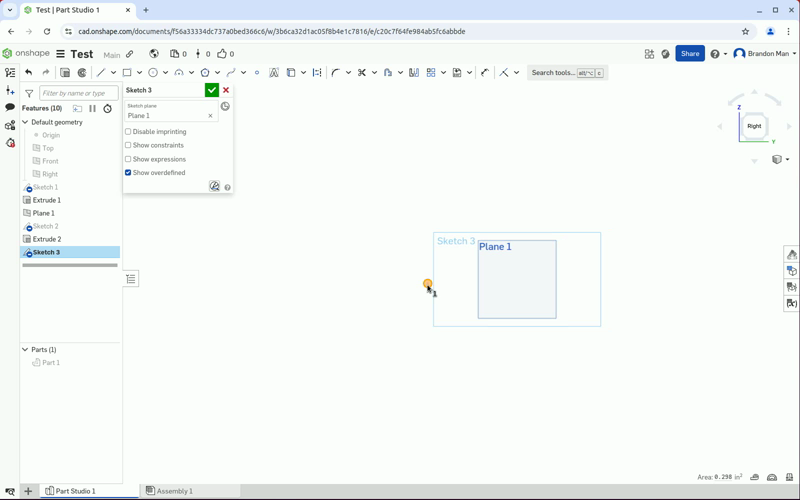
scroll(-6)
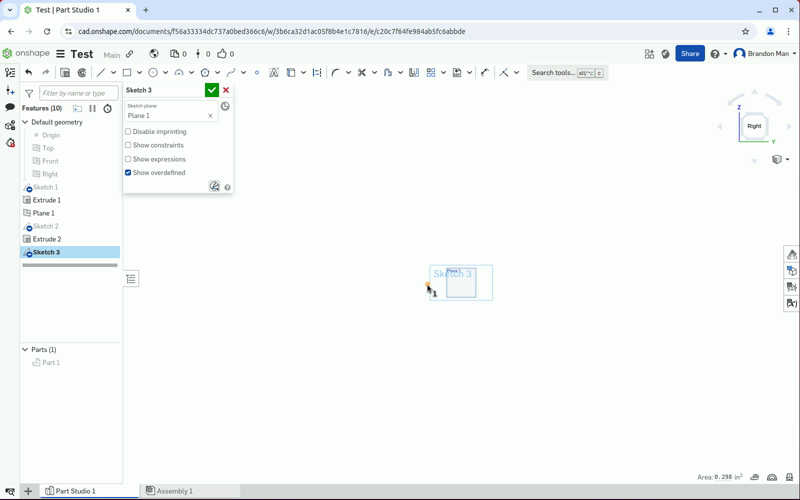
mouse_move(73, 352)
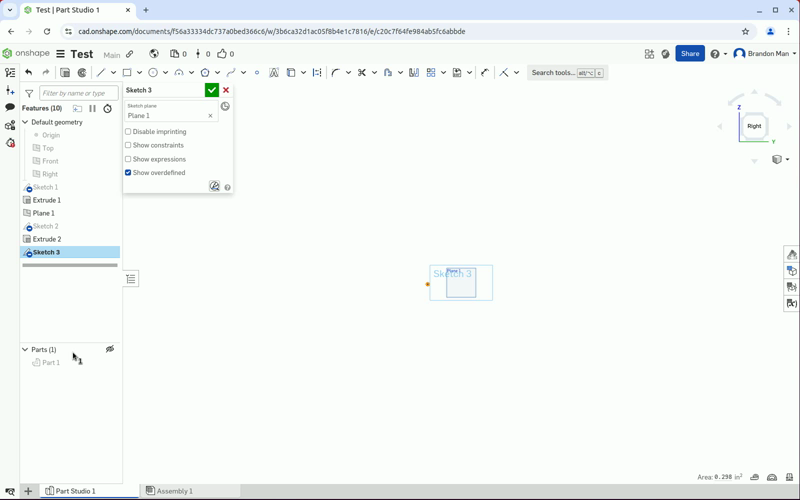
key(shift+y)
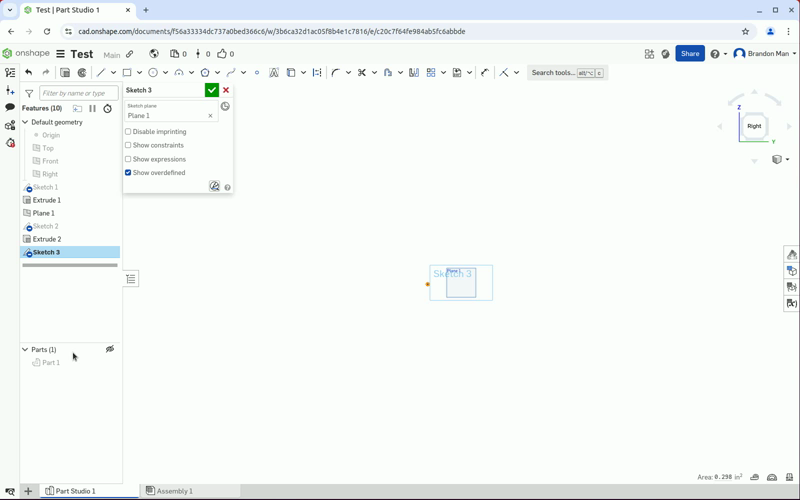
key(shift+e)
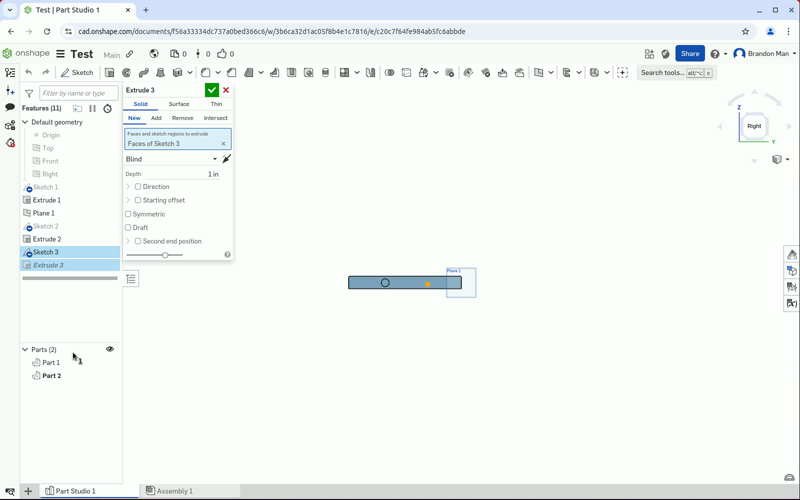
mouse_move(143, 106)
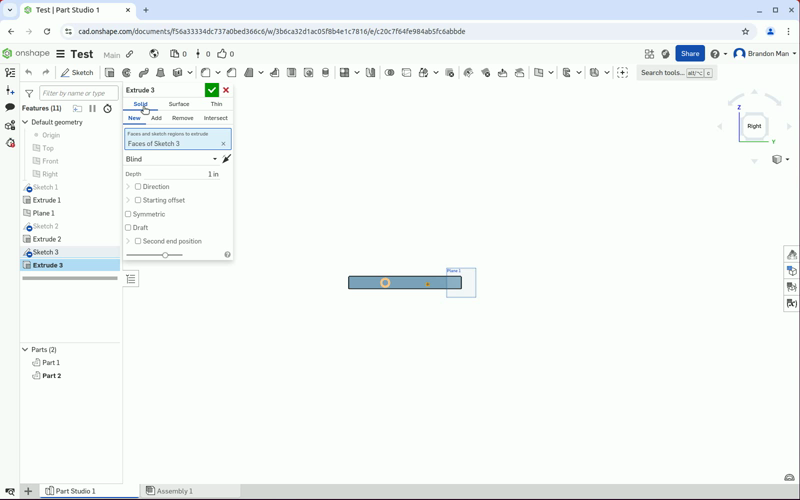
click(143, 106)
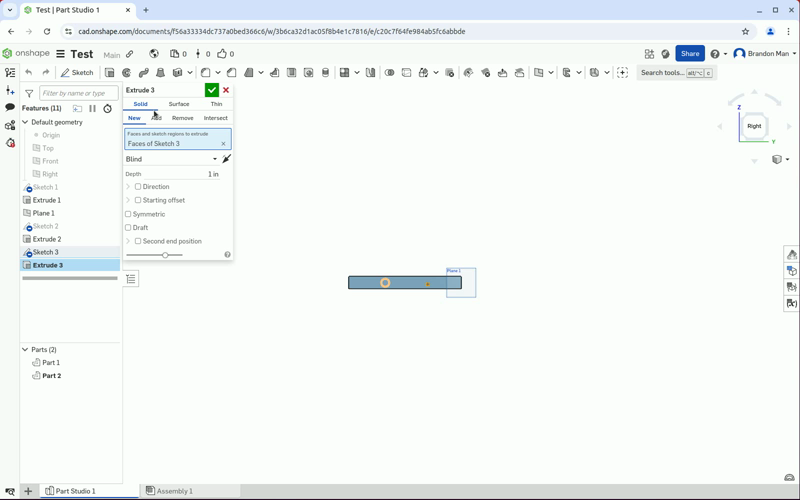
mouse_move(186, 120)
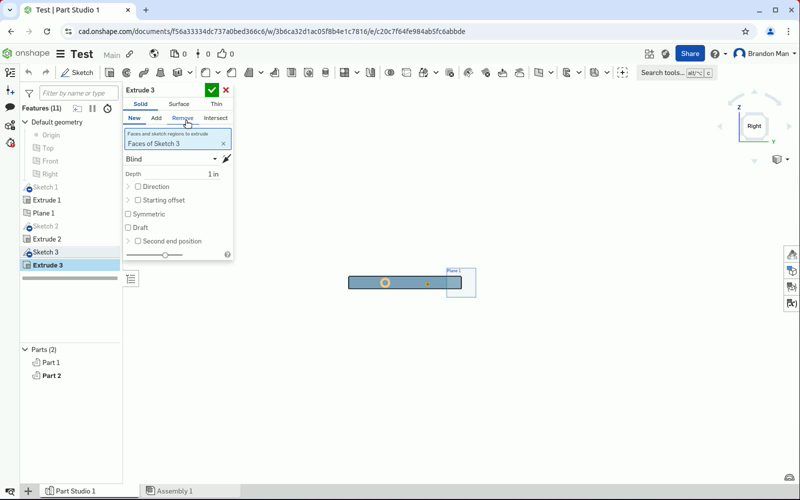
click(186, 120)
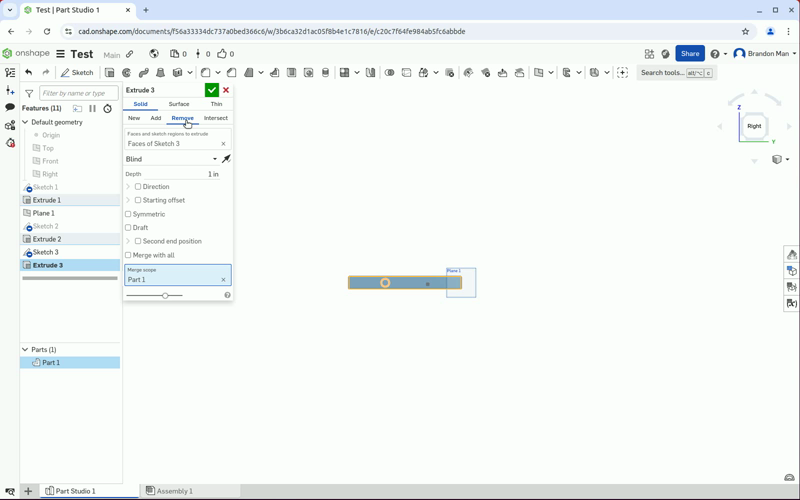
key(tab, 4)
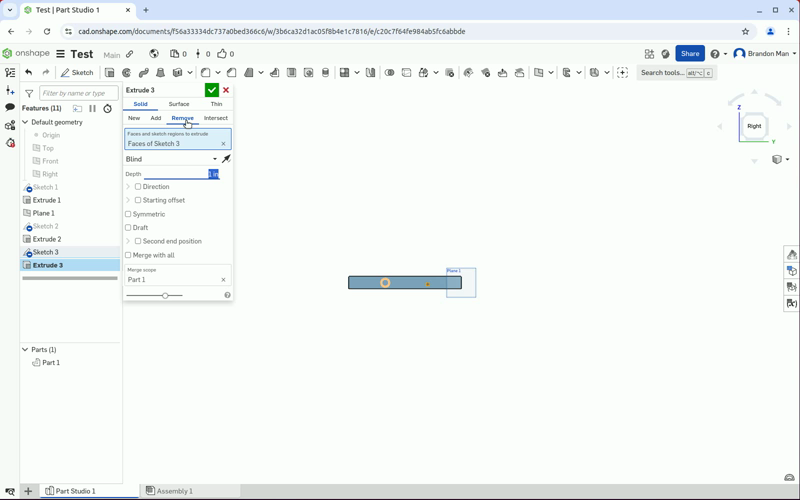
text(1.204)
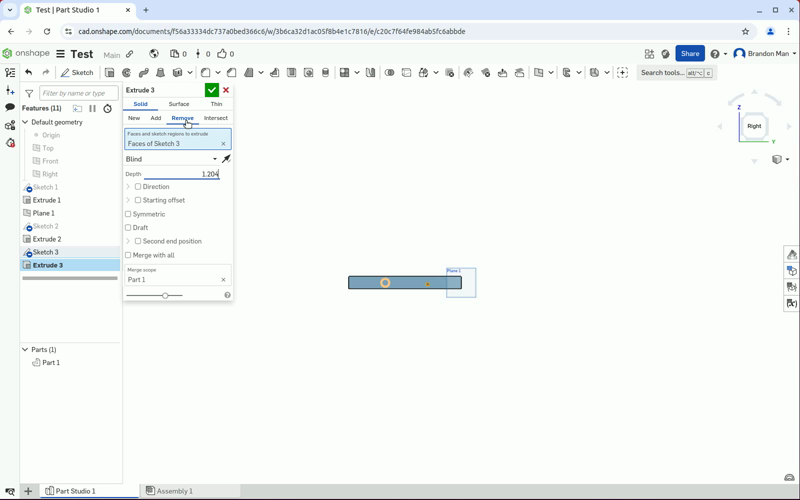
key(tab, 6)
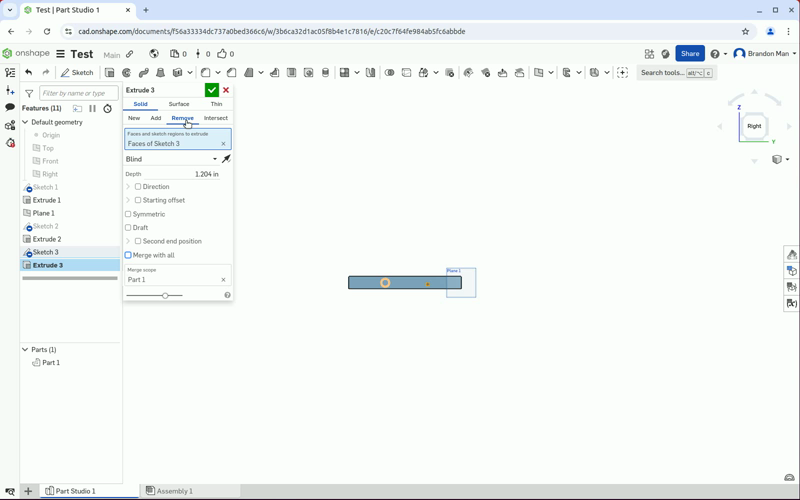
key(space)
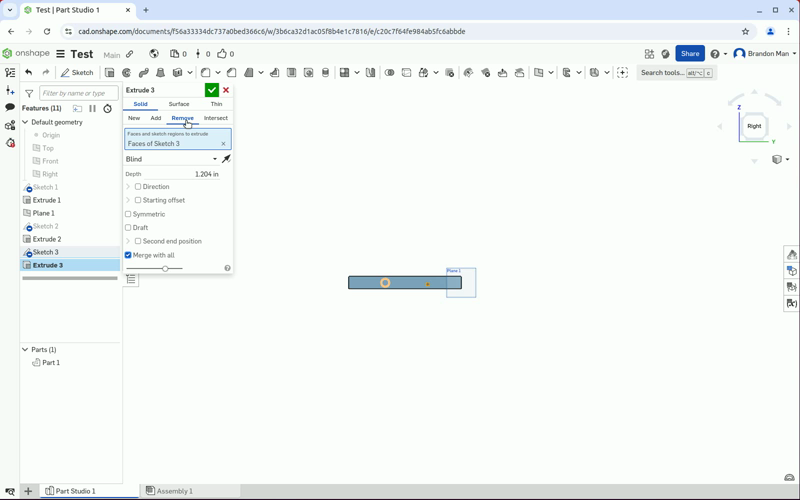
key(enter)
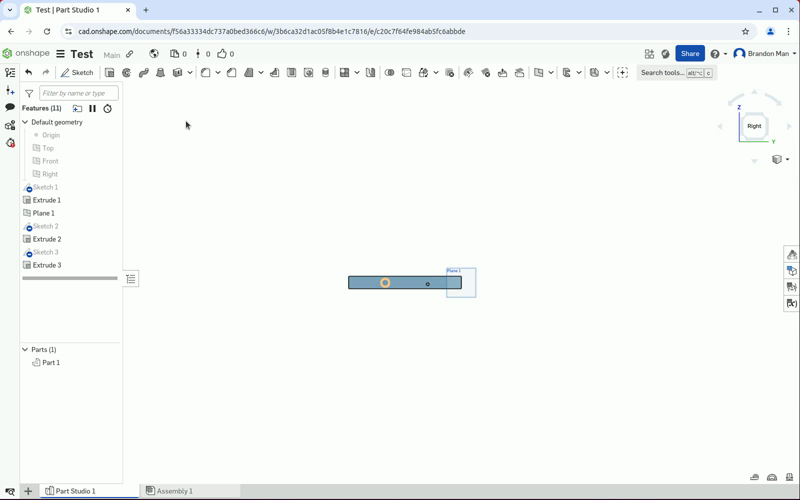
key(shift+h)
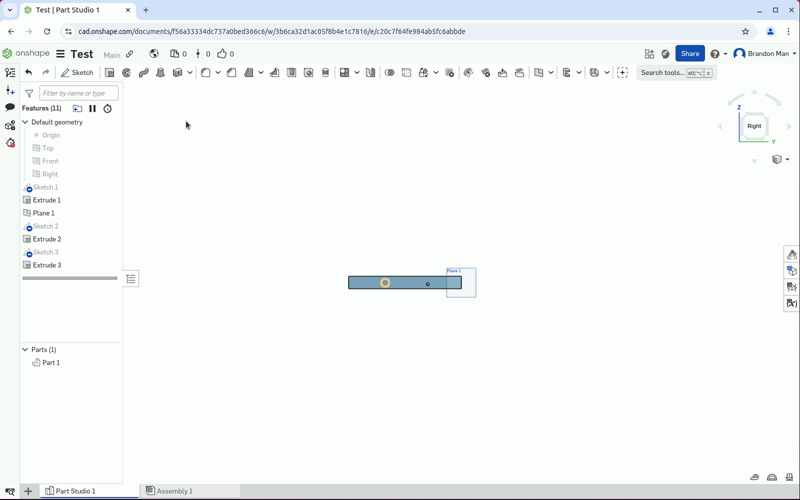
key(shift+h)
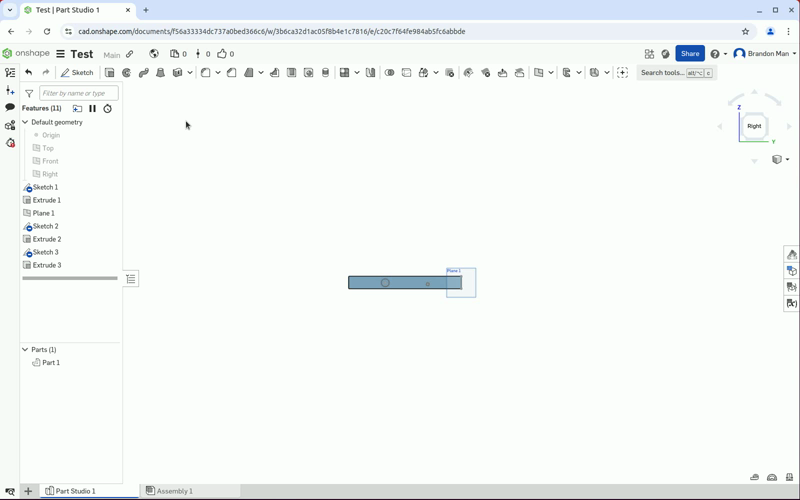
key(shift+7)
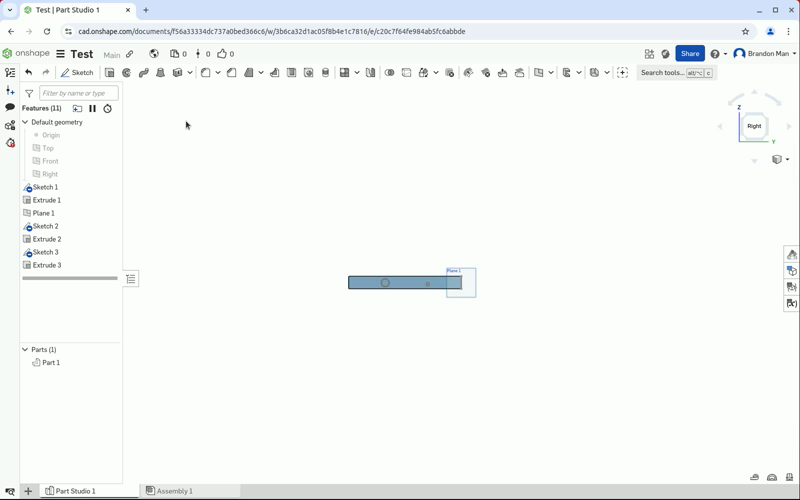
key(right, 2)
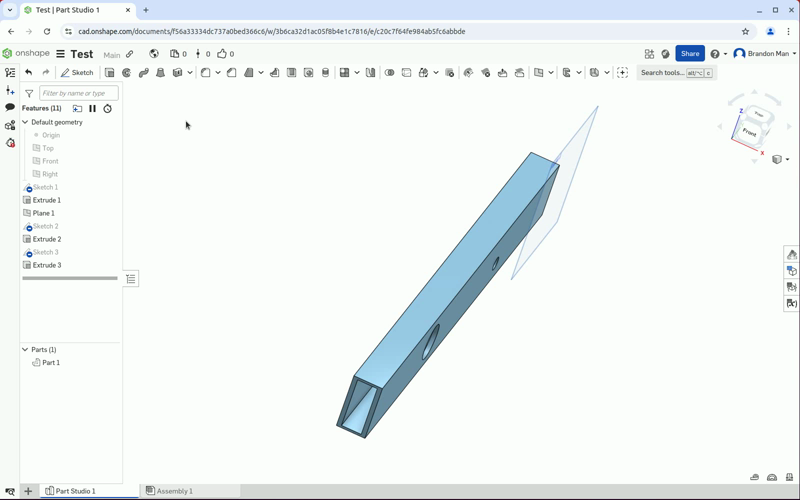
key(down, 2)
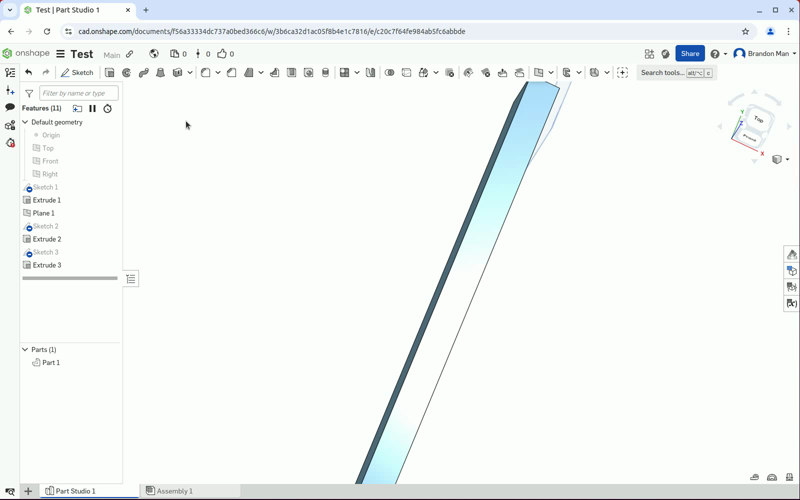
key(up, 2)
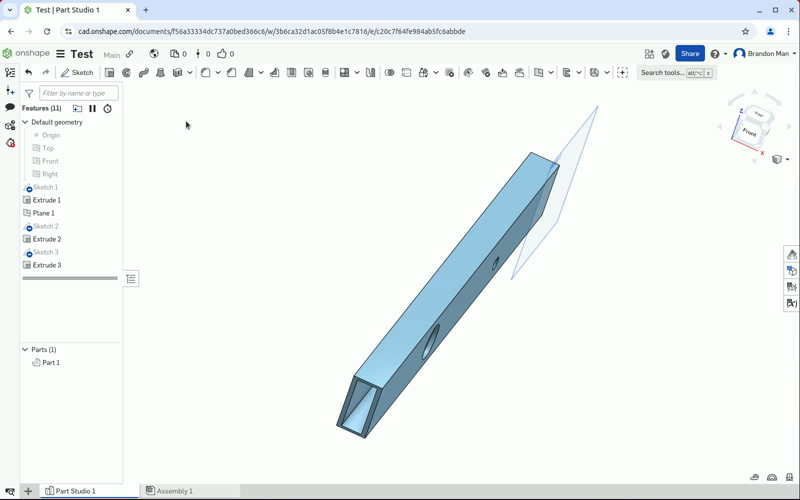
key(left, 2)
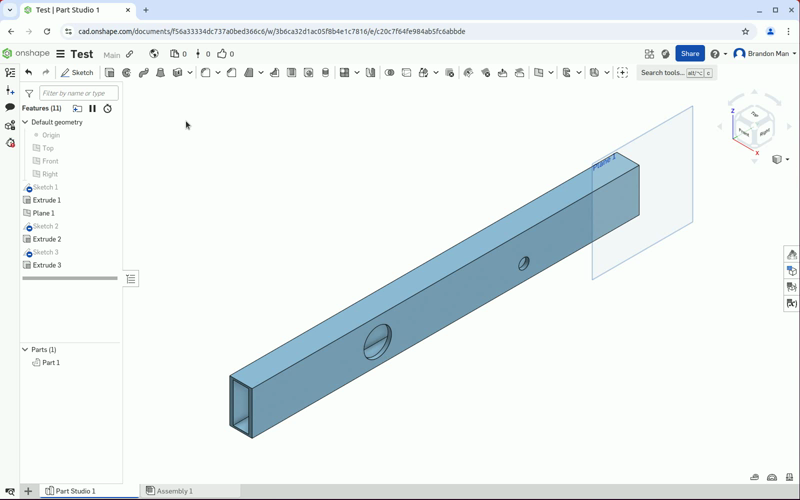
mouse_move(73, 189)
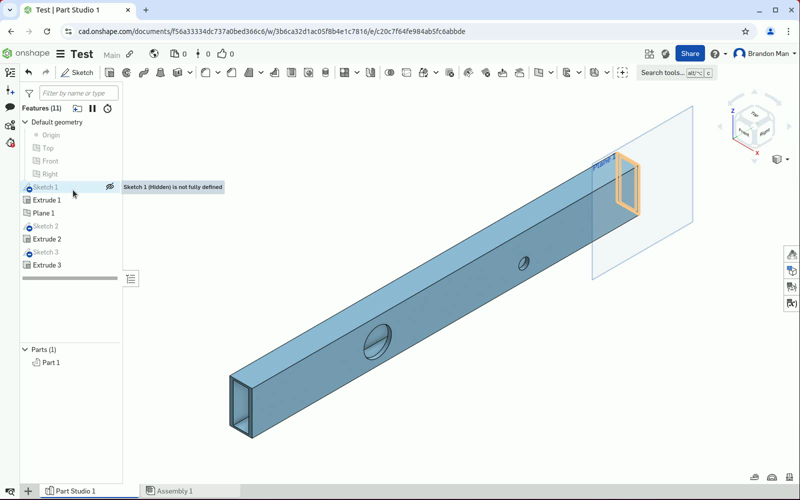
click(73, 189)